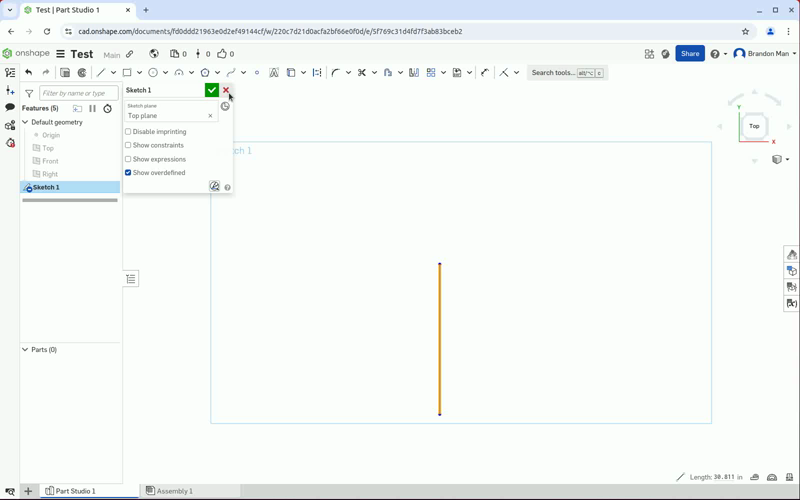
key(shift+h)
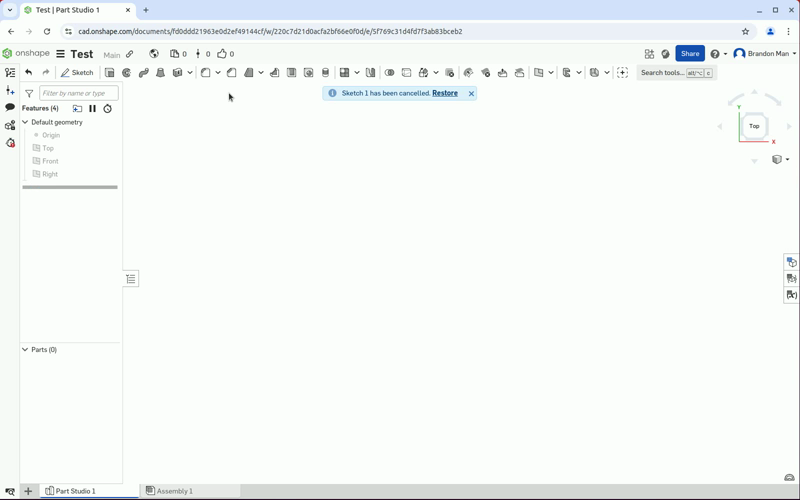
mouse_move(73, 352)
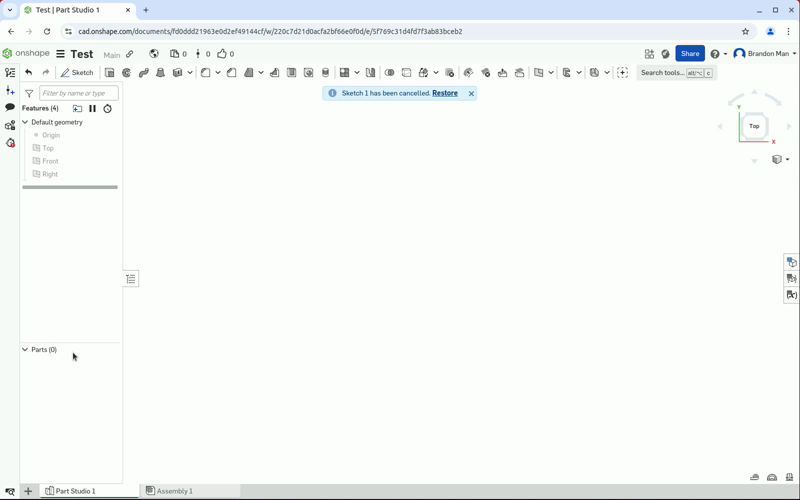
key(y)
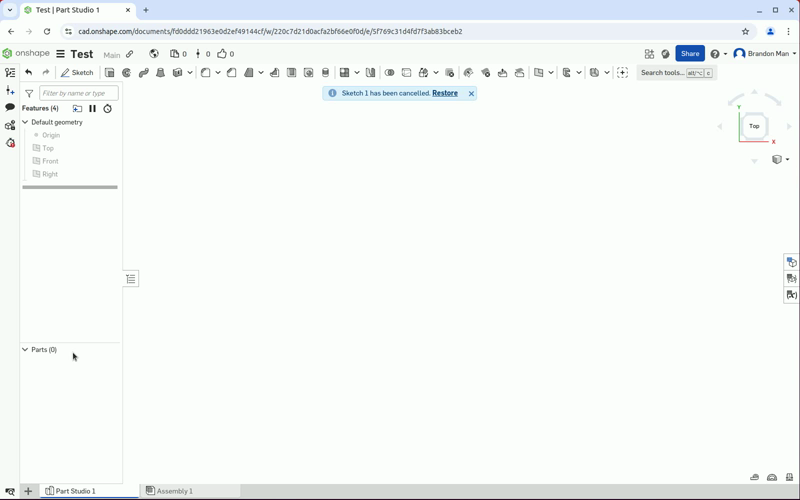
key(shift+p)
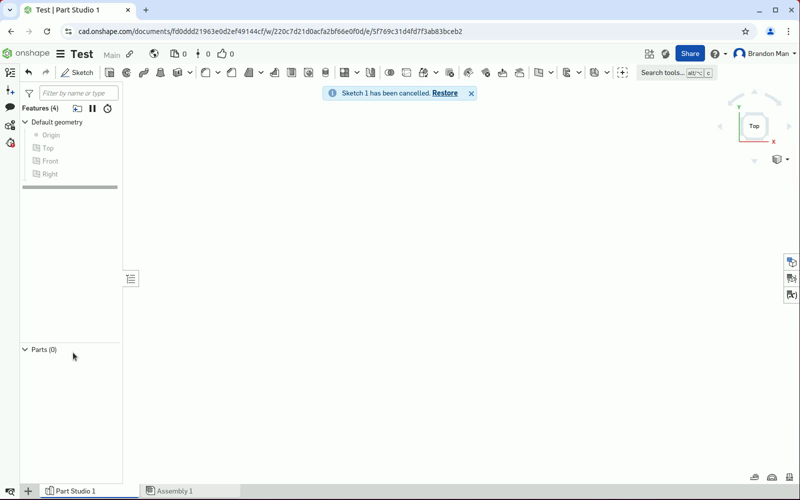
key(space)
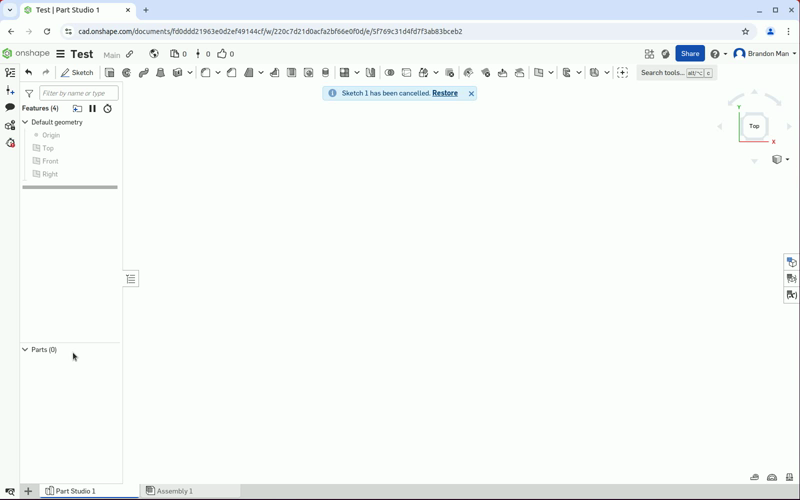
key_down(shift)
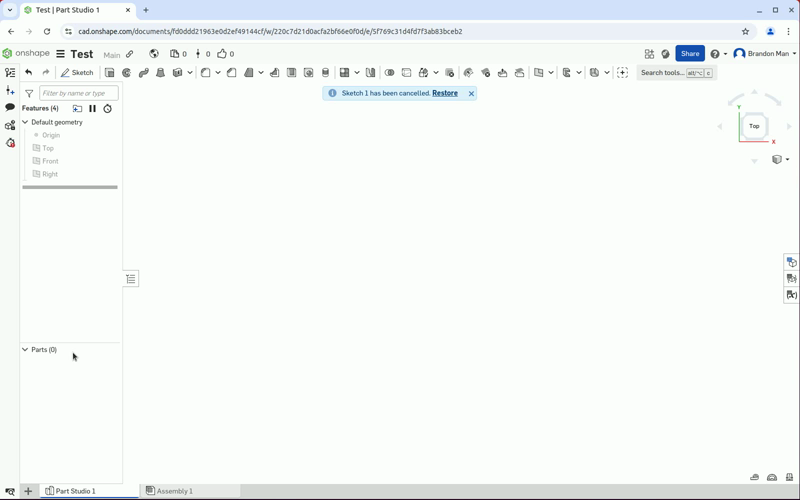
key(up)
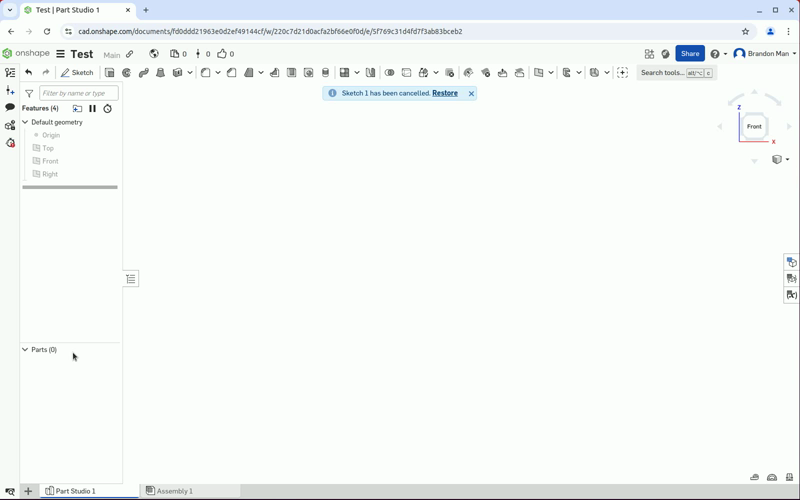
key_up(shift)
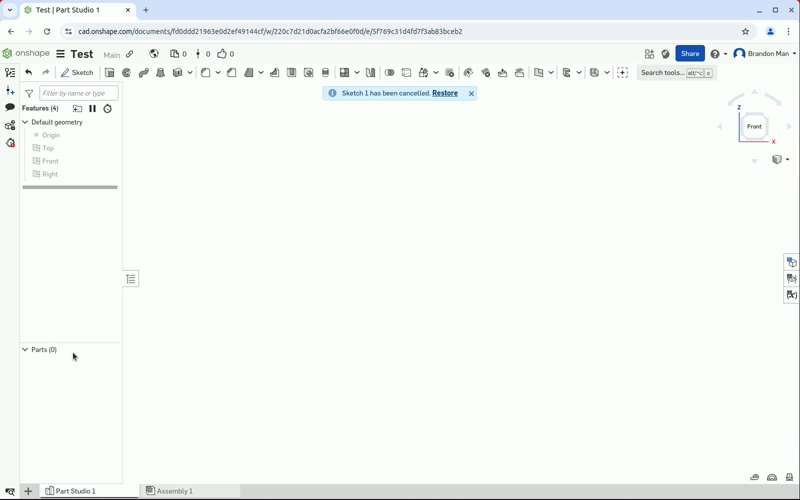
mouse_move(73, 352)
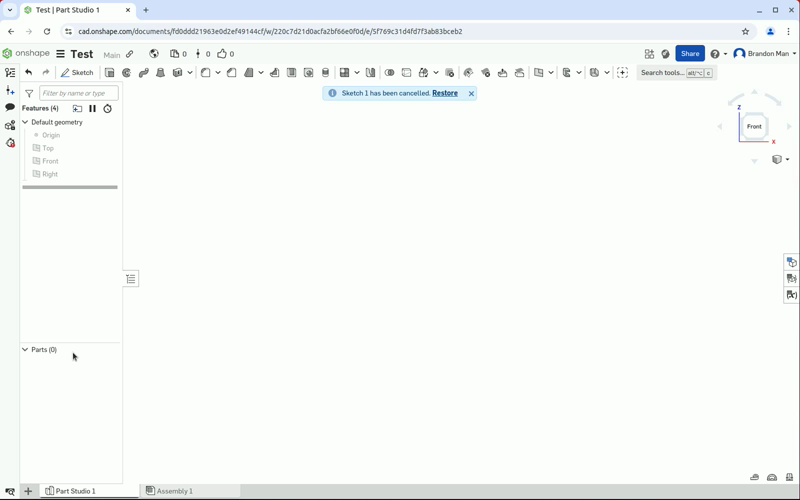
key(shift+y)
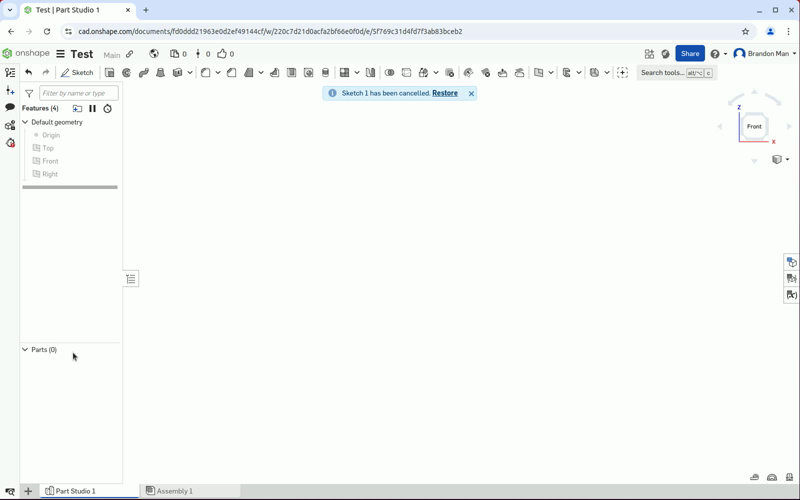
key(shift+s)
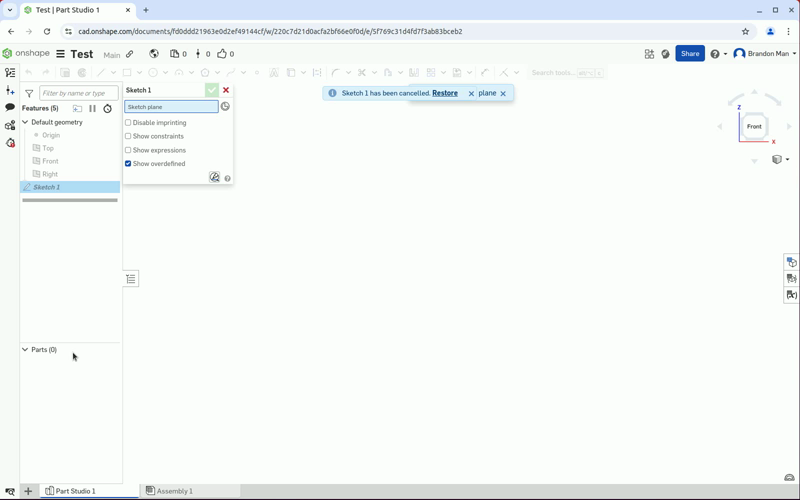
mouse_move(73, 163)
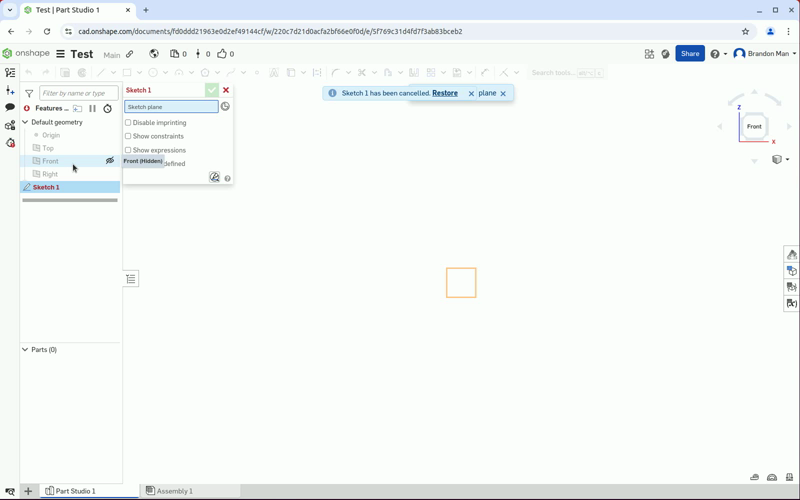
click(73, 163)
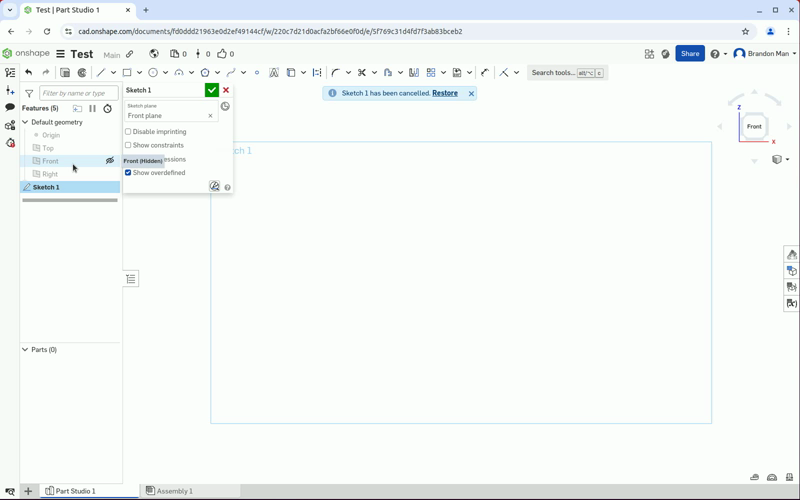
mouse_move(73, 352)
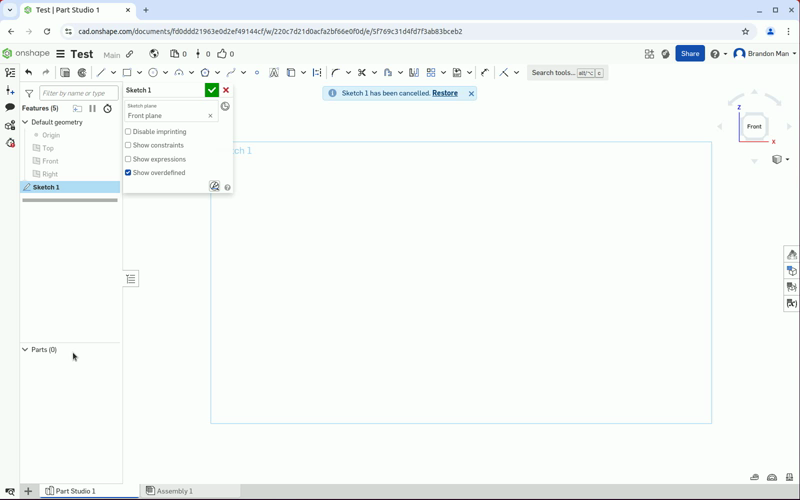
key(y)
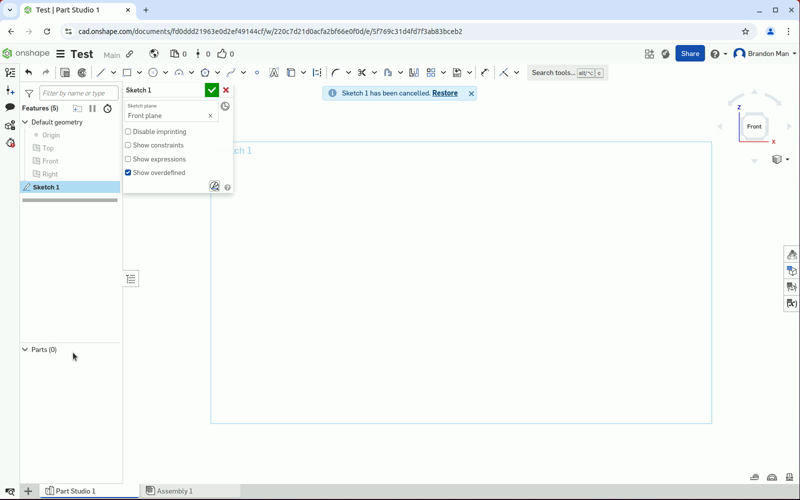
key(a)
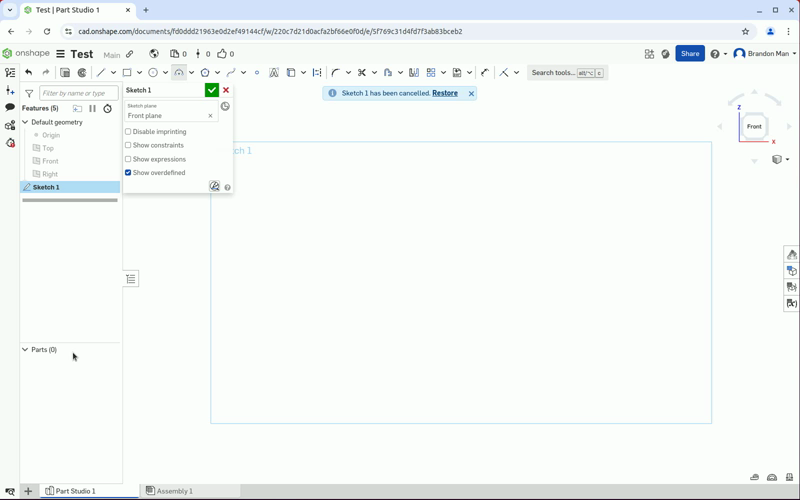
key_down(shift)
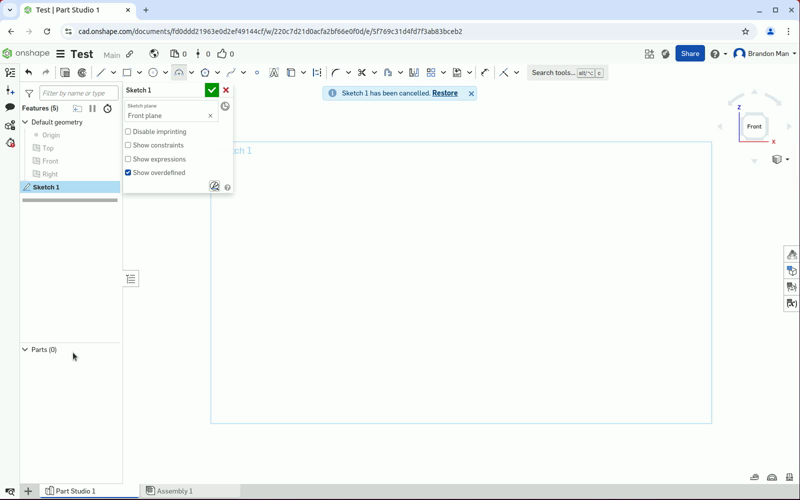
mouse_move(441, 376)
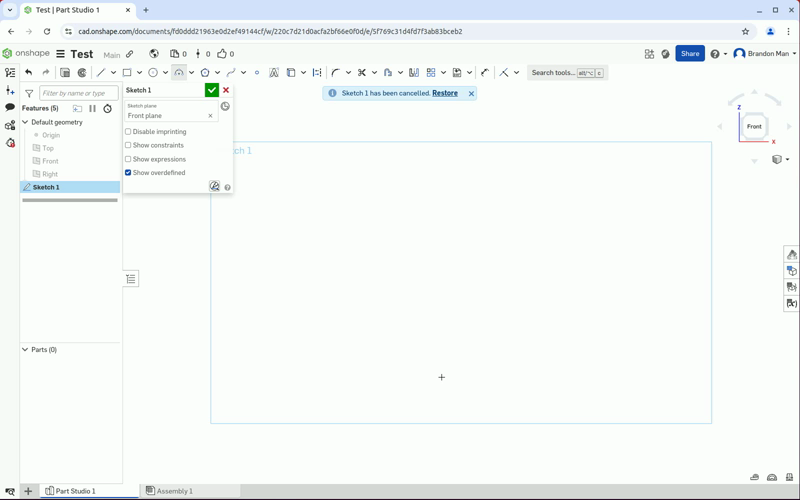
click(441, 376)
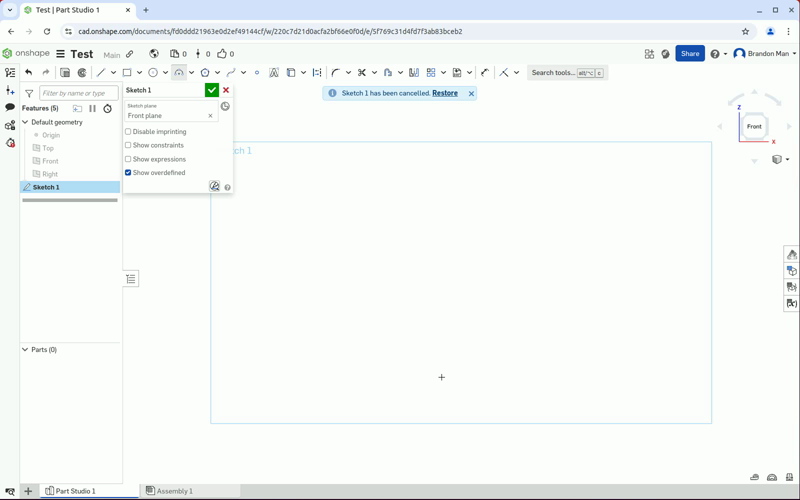
key_up(shift)
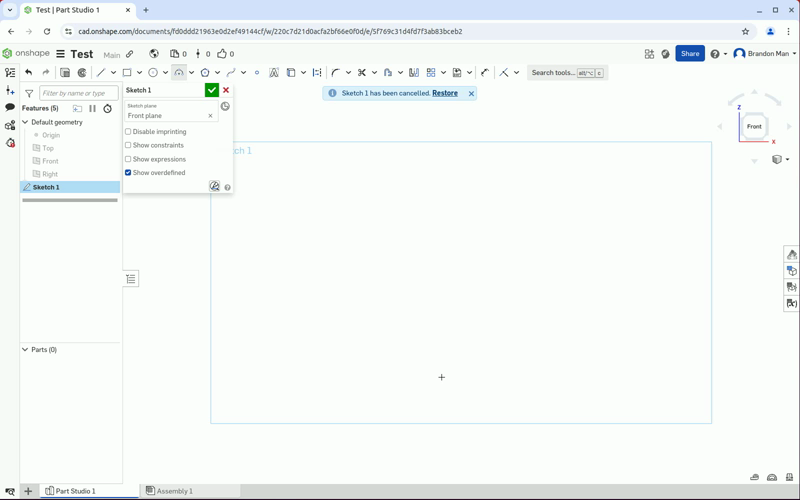
key_down(shift)
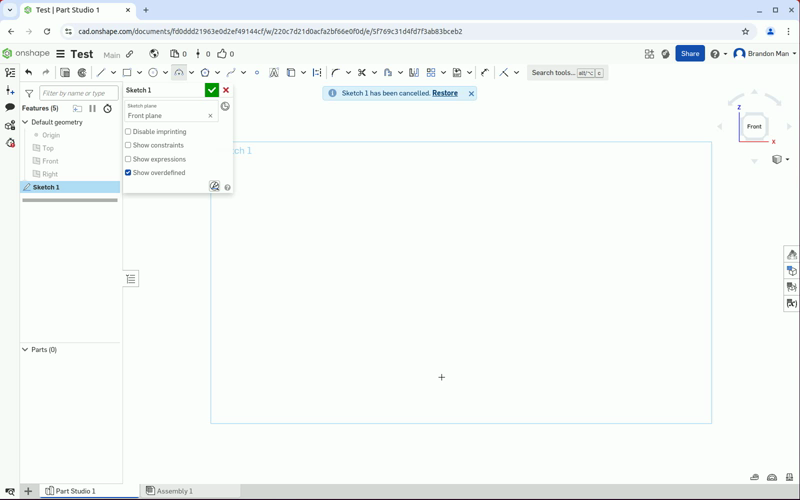
mouse_move(478, 376)
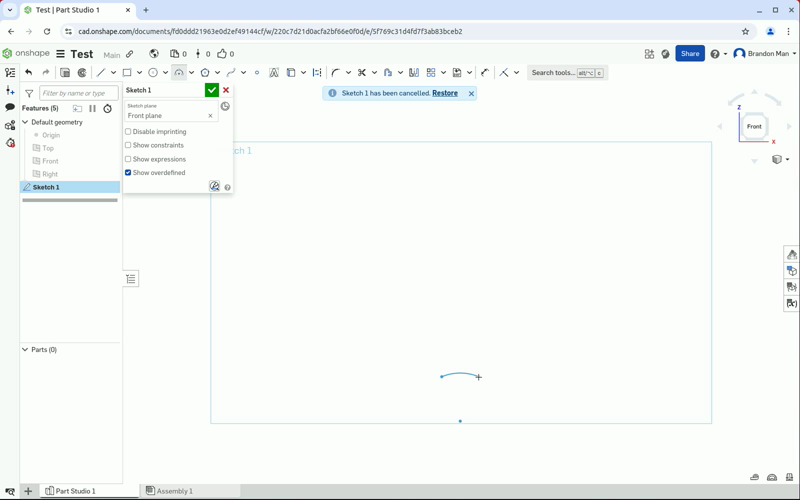
click(478, 376)
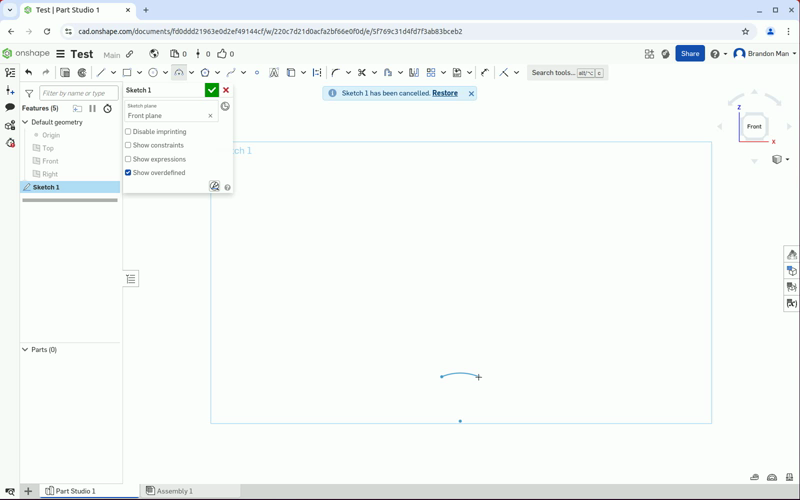
mouse_move(460, 395)
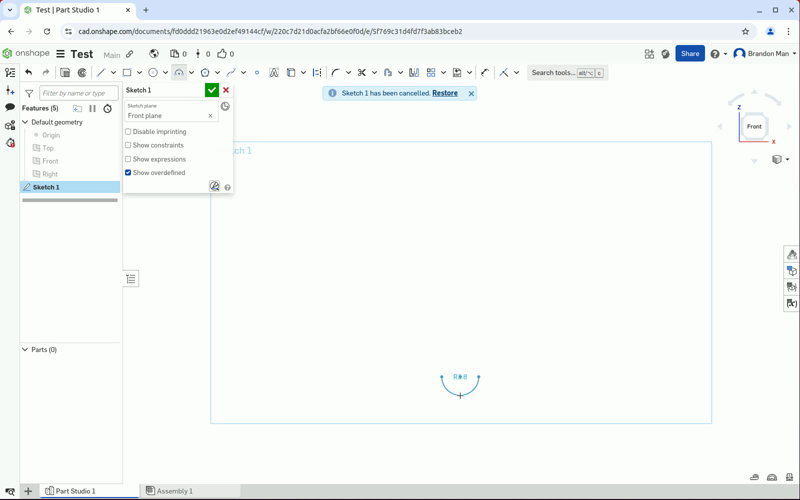
click(460, 395)
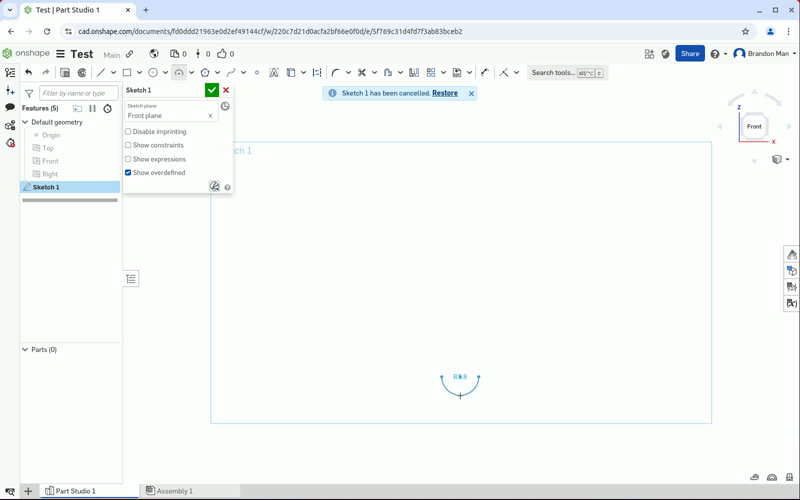
key_up(shift)
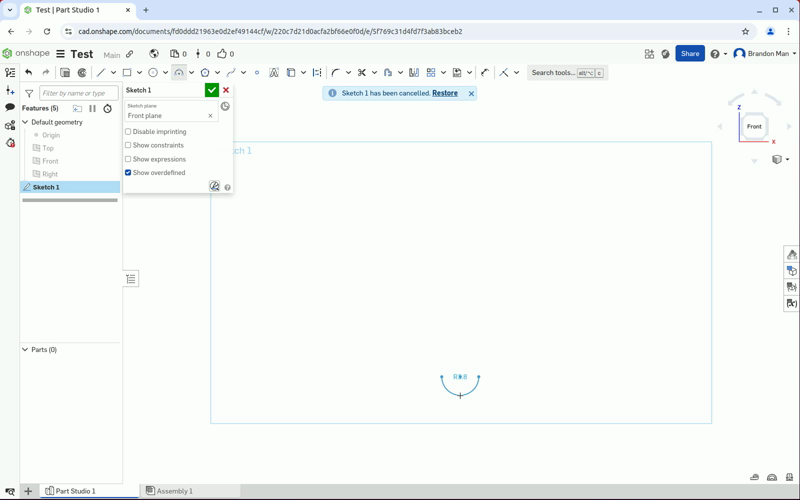
key(esc)
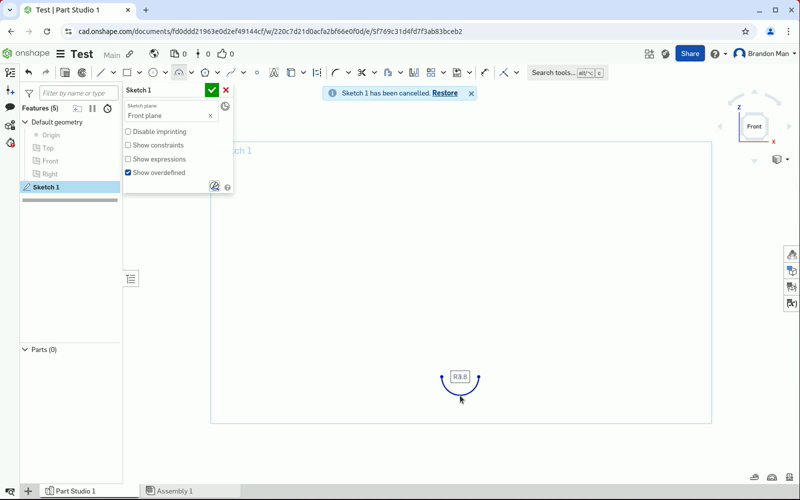
key(l)
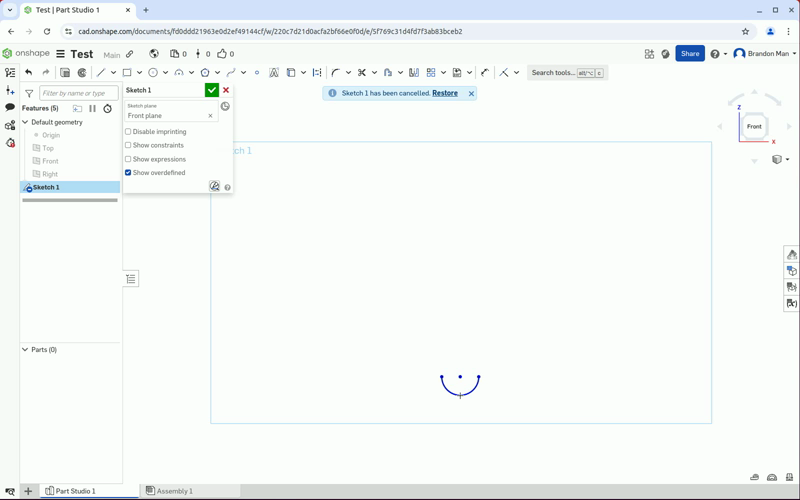
mouse_move(478, 376)
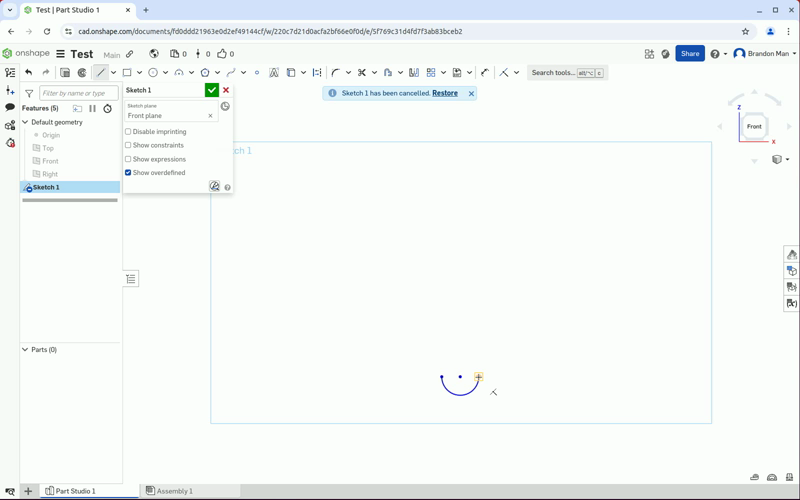
click(478, 376)
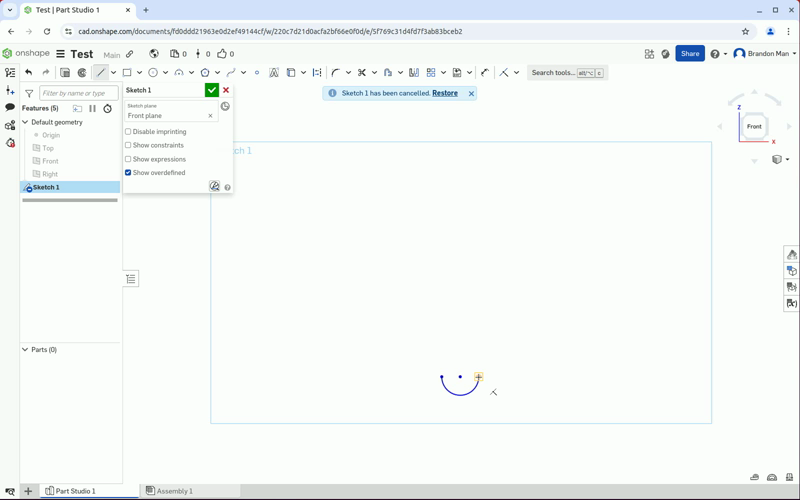
key_down(shift)
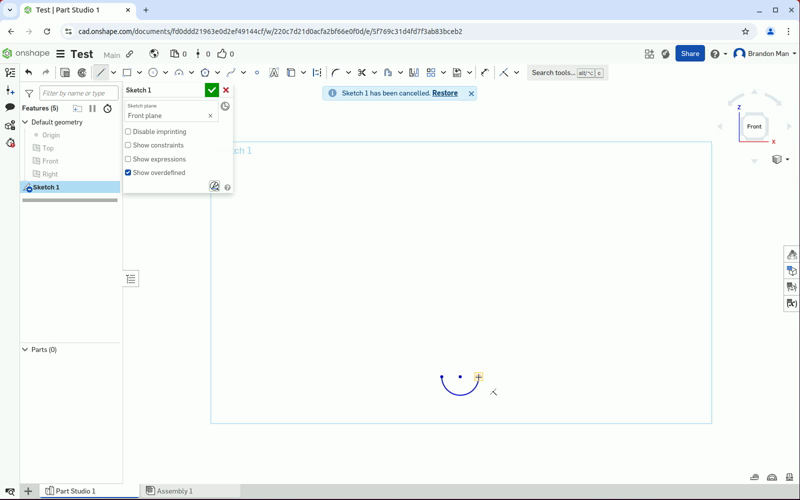
mouse_move(478, 190)
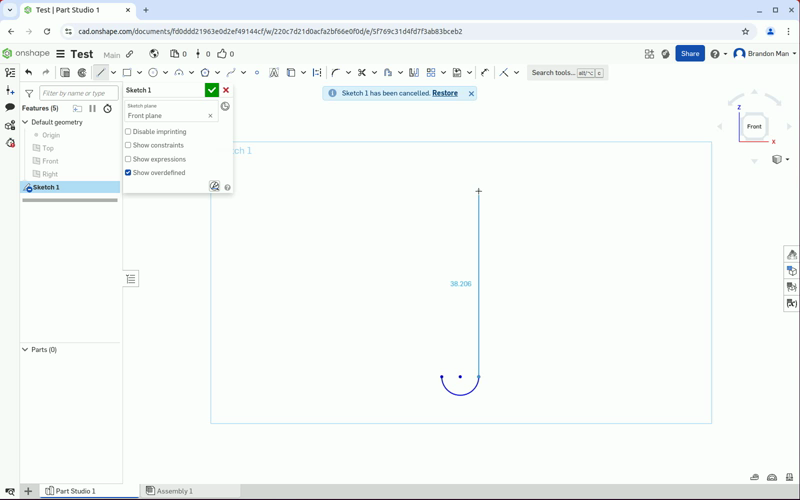
click(478, 190)
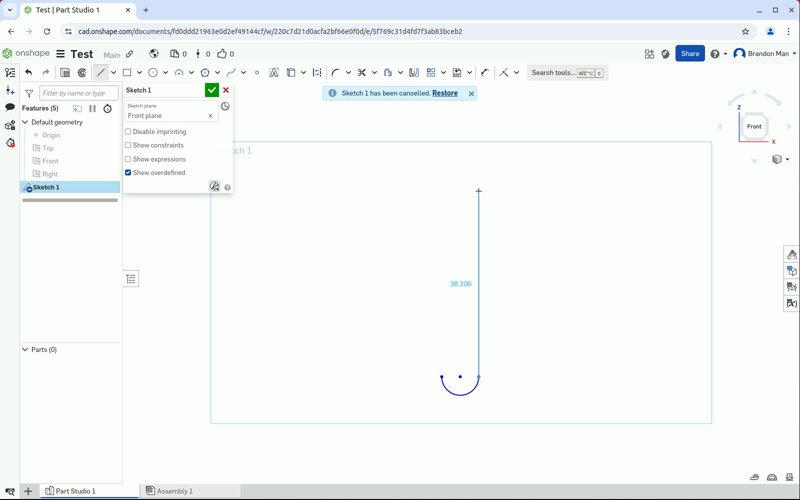
key_up(shift)
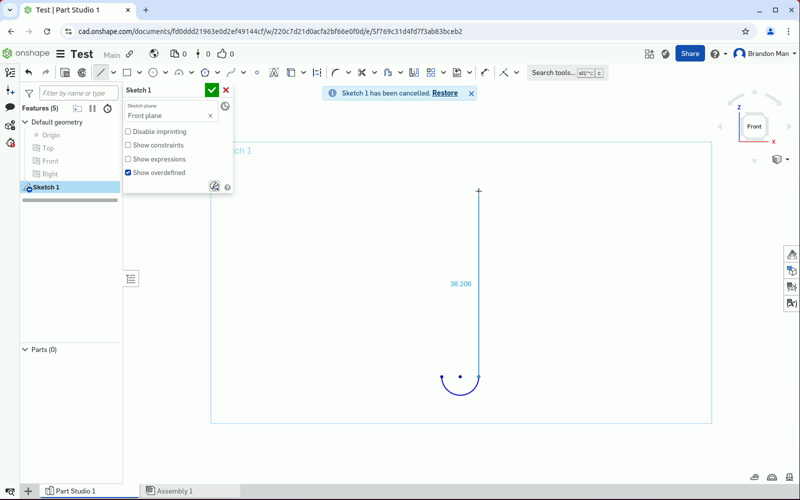
key(esc)
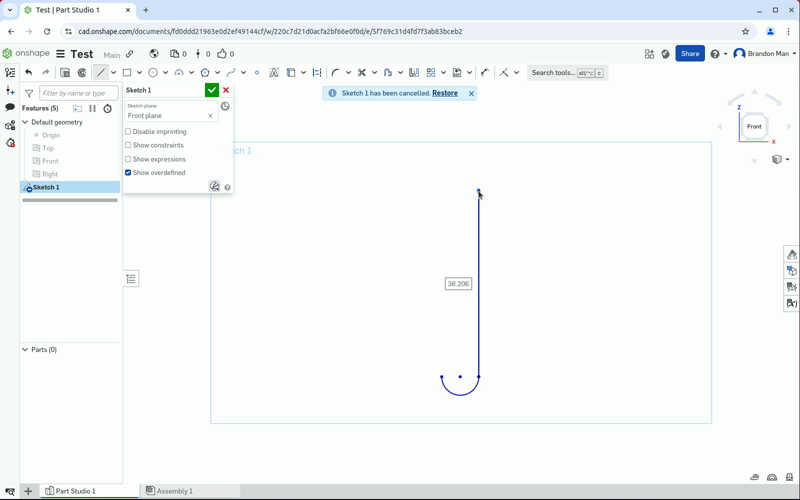
key(a)
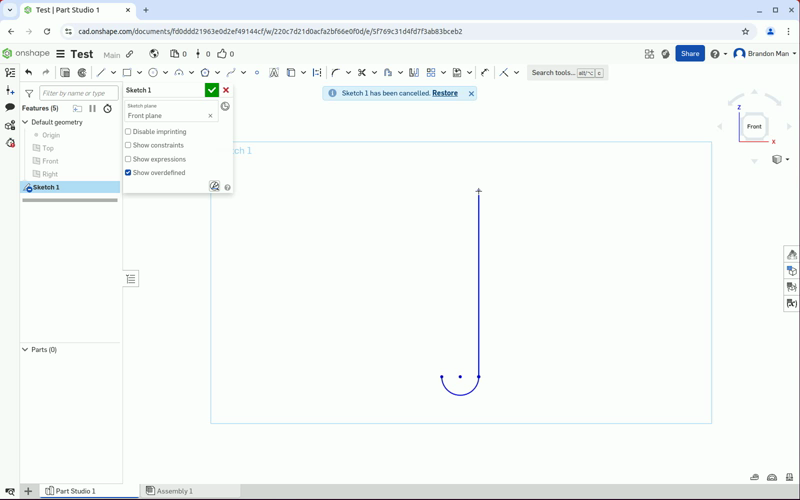
mouse_move(478, 190)
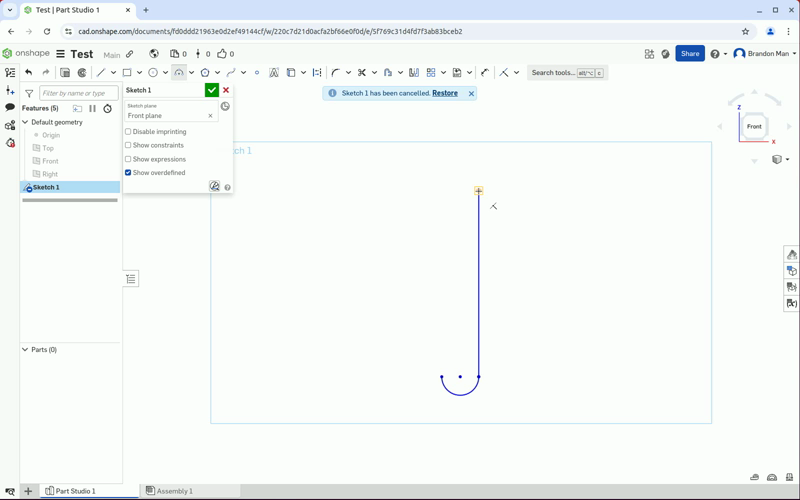
click(478, 190)
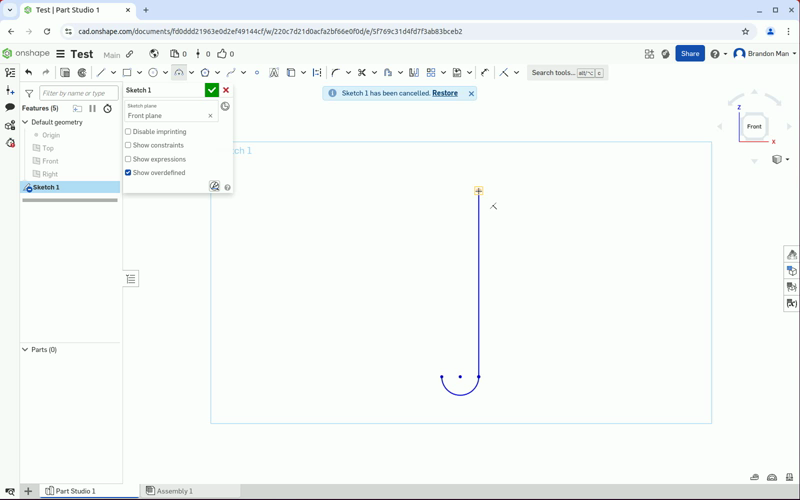
key_down(shift)
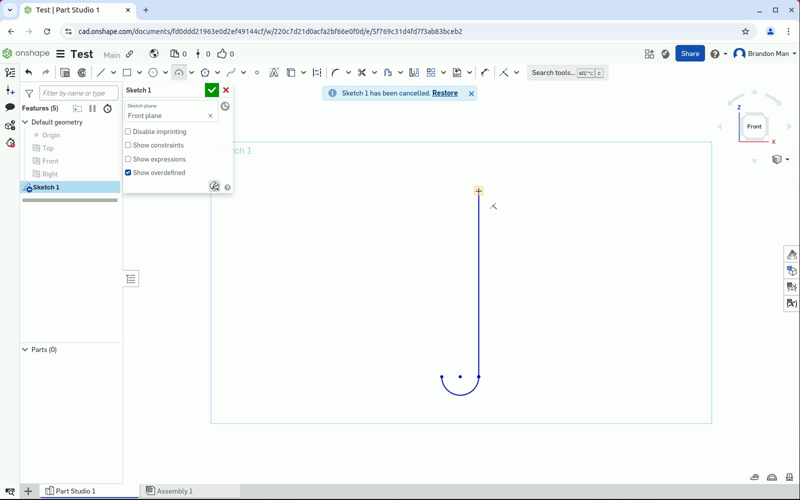
mouse_move(441, 190)
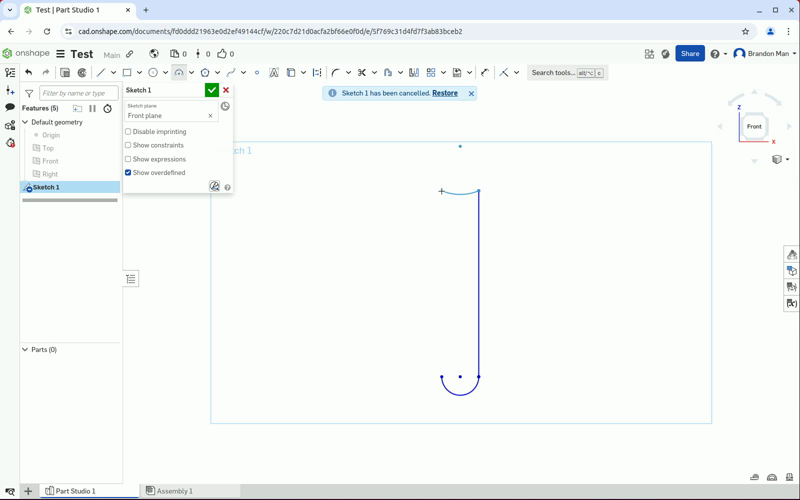
click(441, 190)
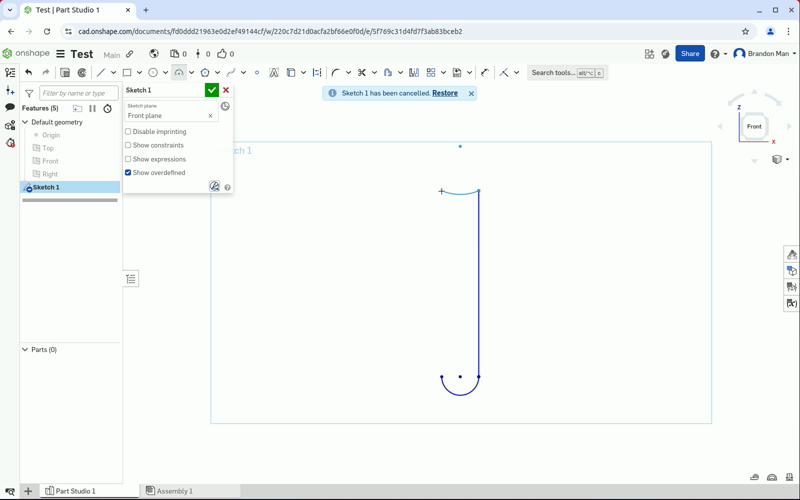
mouse_move(460, 172)
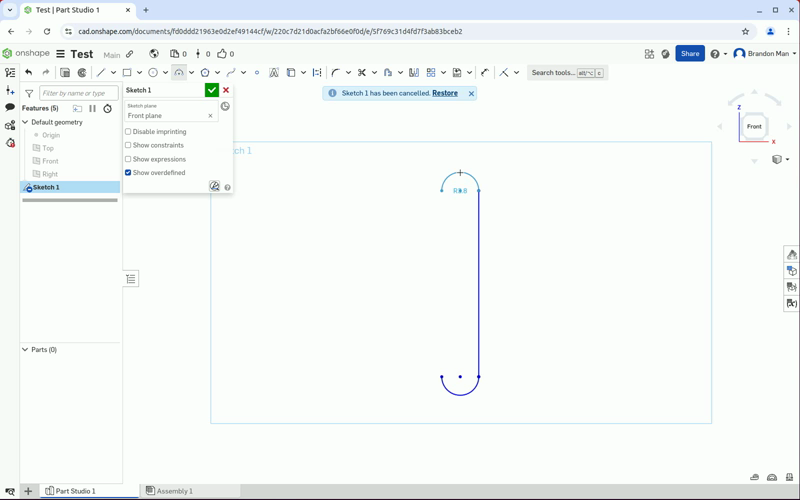
click(460, 172)
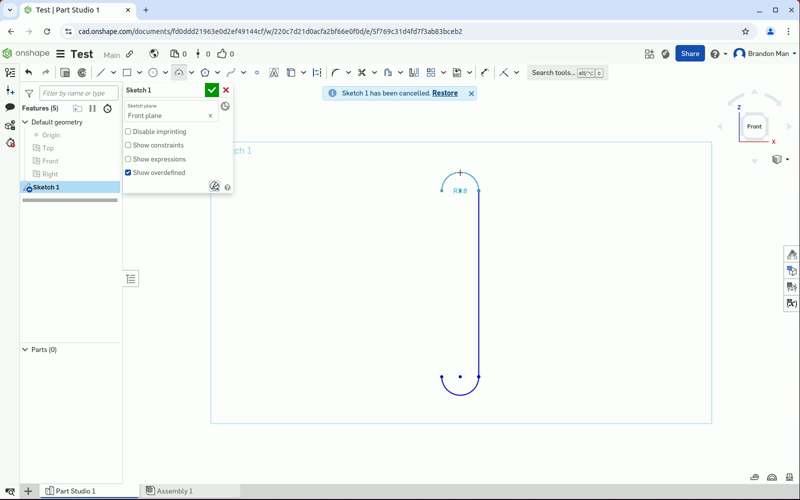
key_up(shift)
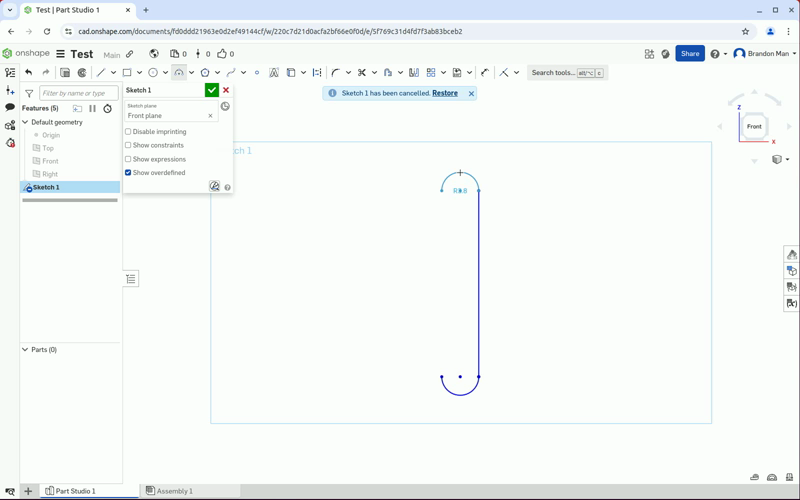
key(esc)
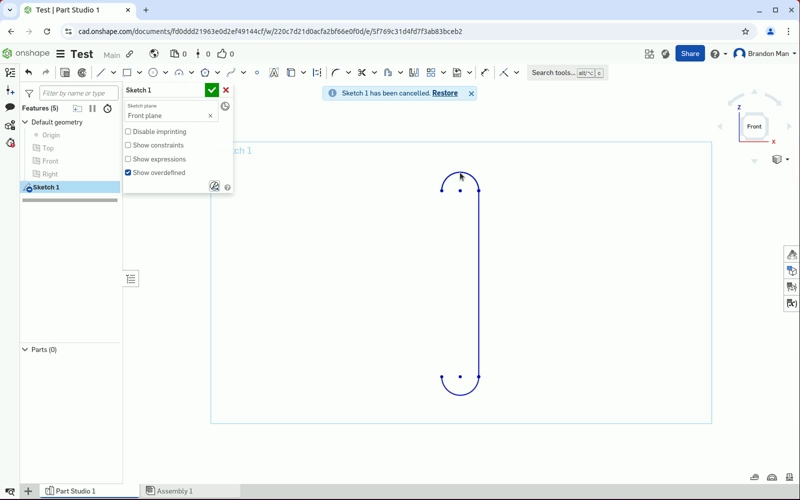
key(l)
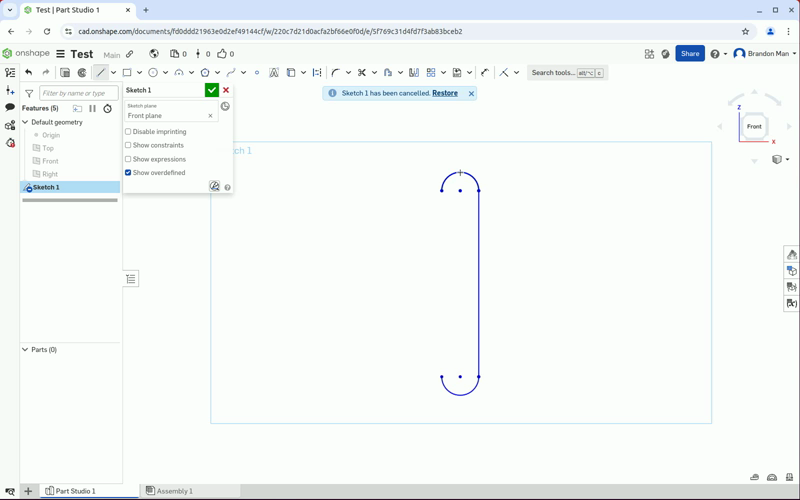
mouse_move(441, 190)
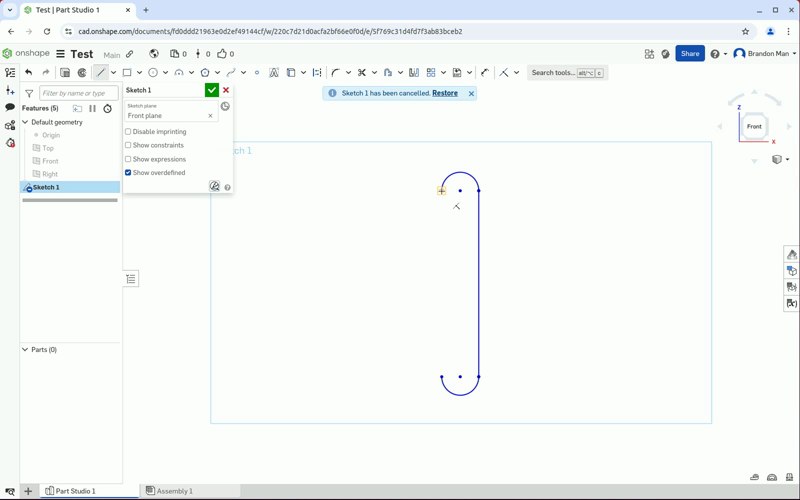
click(441, 190)
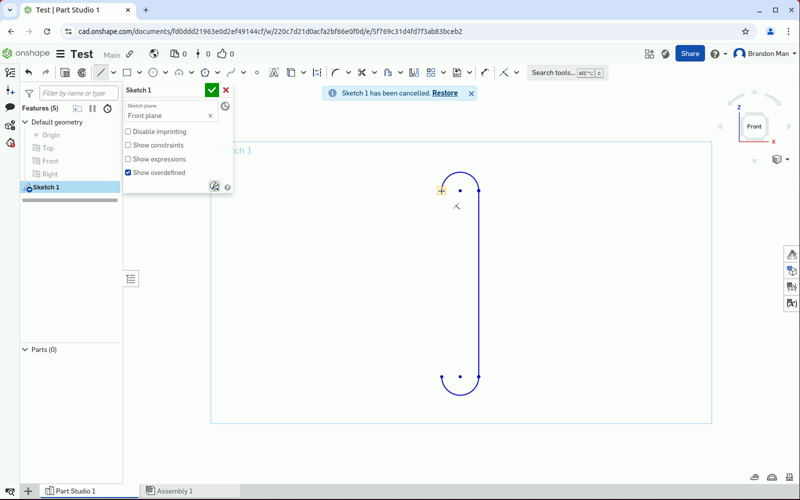
key_down(shift)
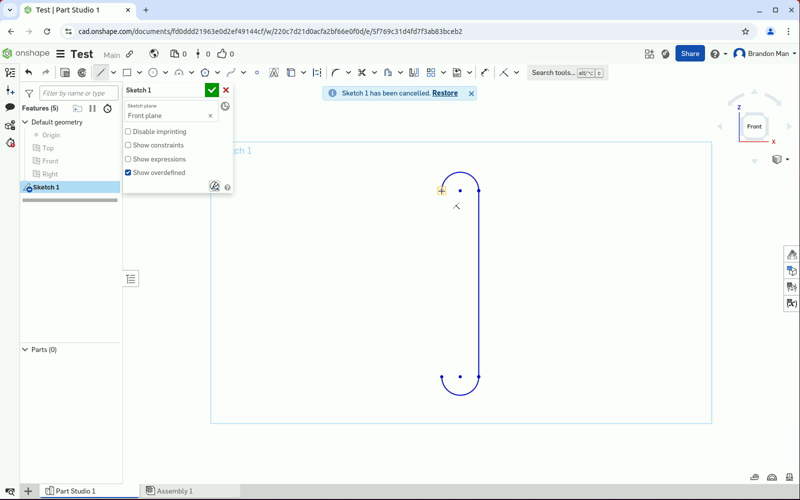
mouse_move(441, 376)
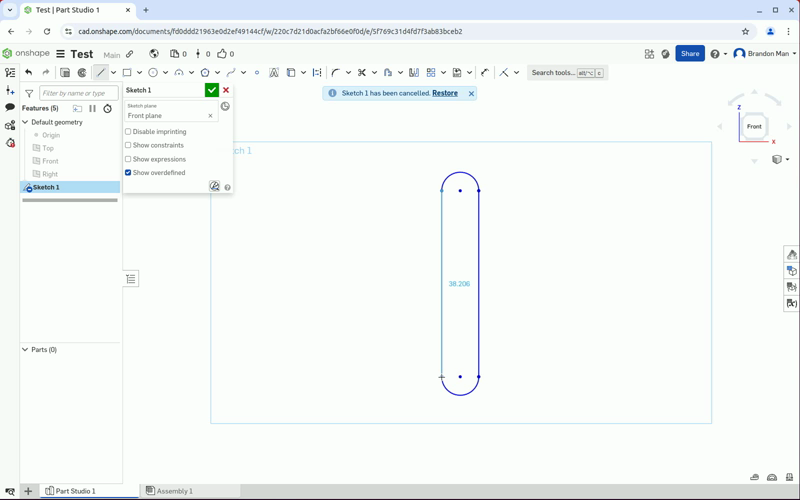
key_up(shift)
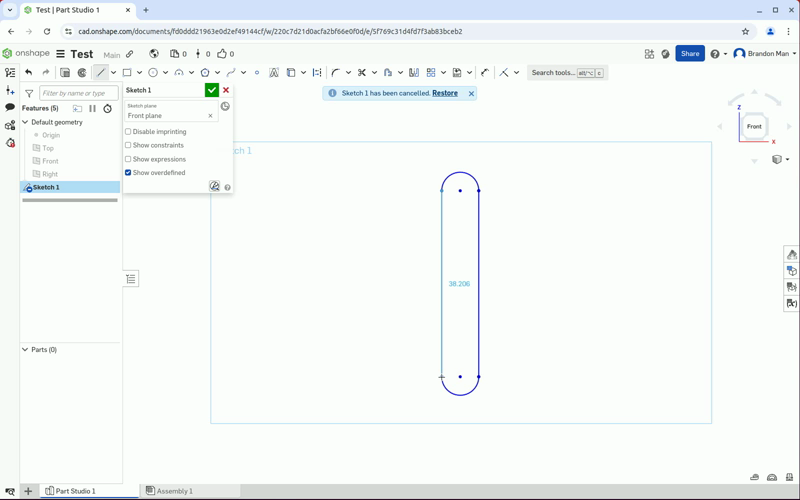
click(441, 376)
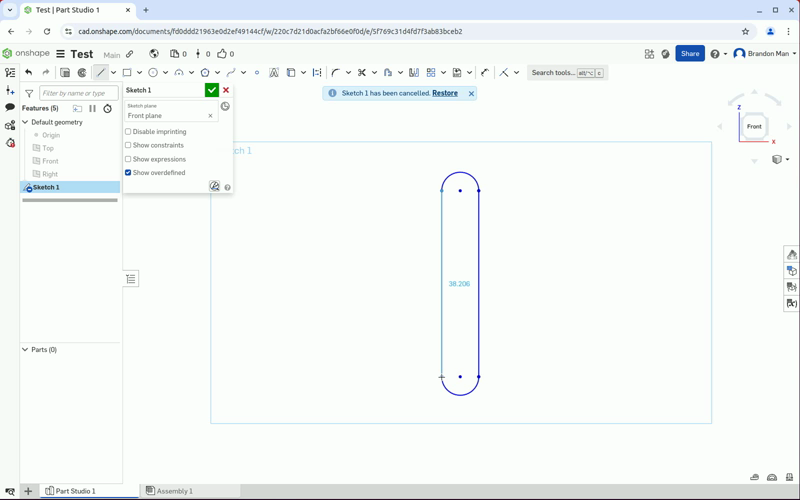
key(esc)
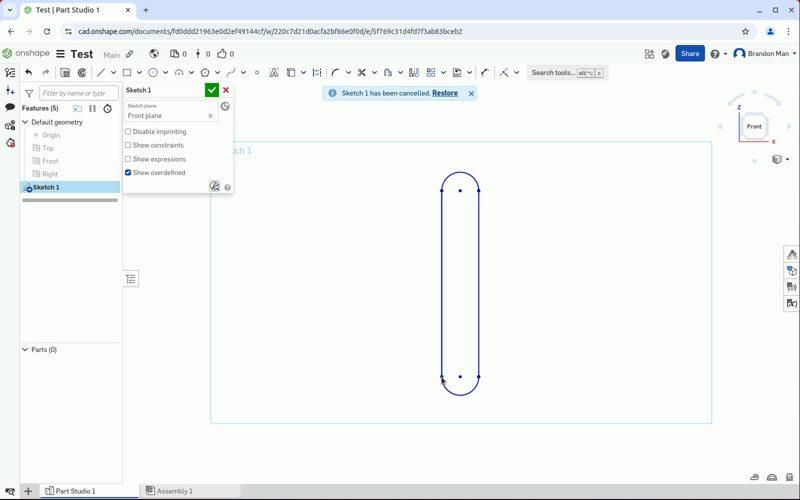
mouse_move(460, 185)
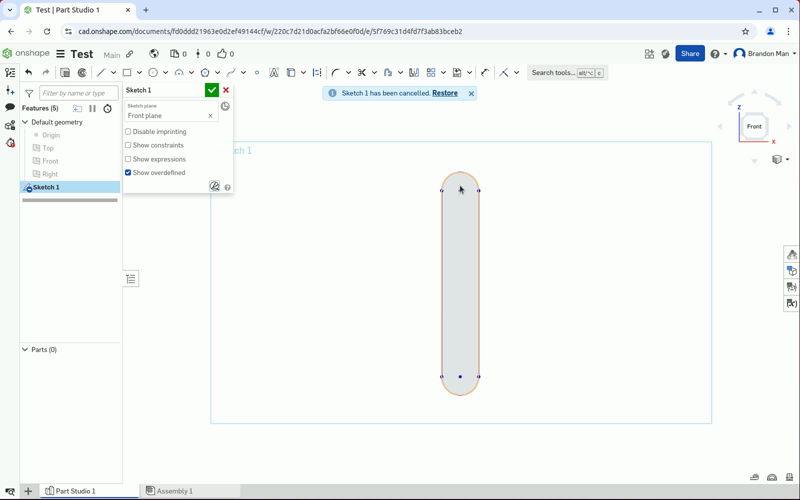
click(460, 185)
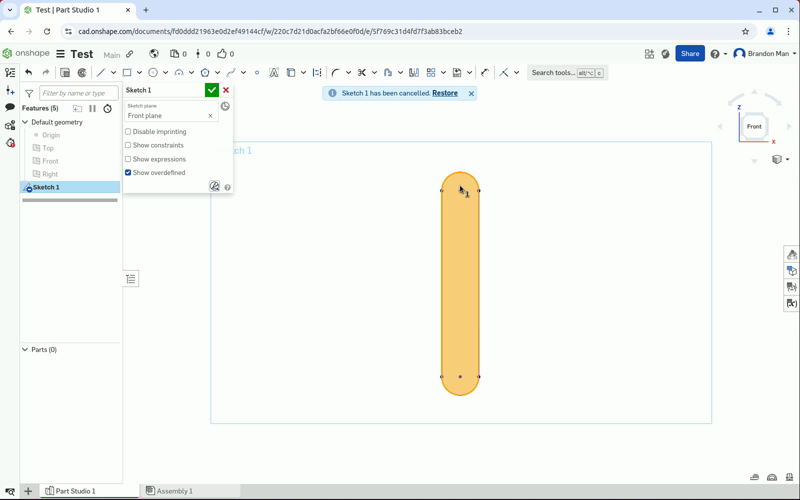
mouse_move(73, 352)
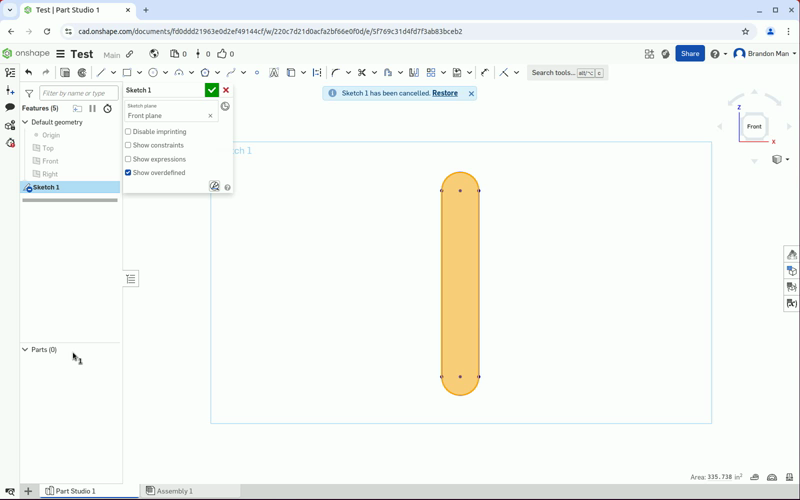
key(shift+y)
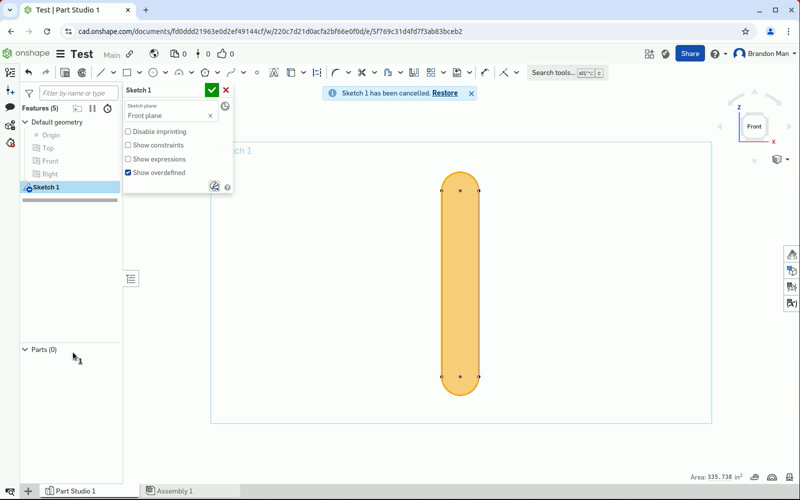
key(shift+e)
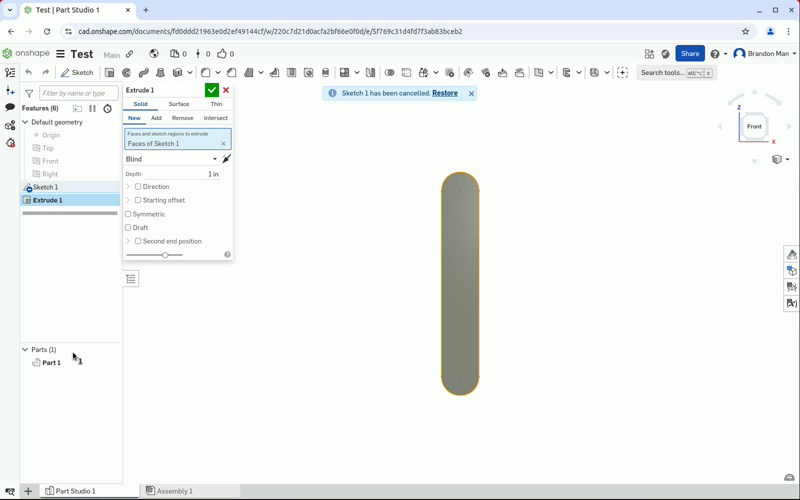
mouse_move(143, 106)
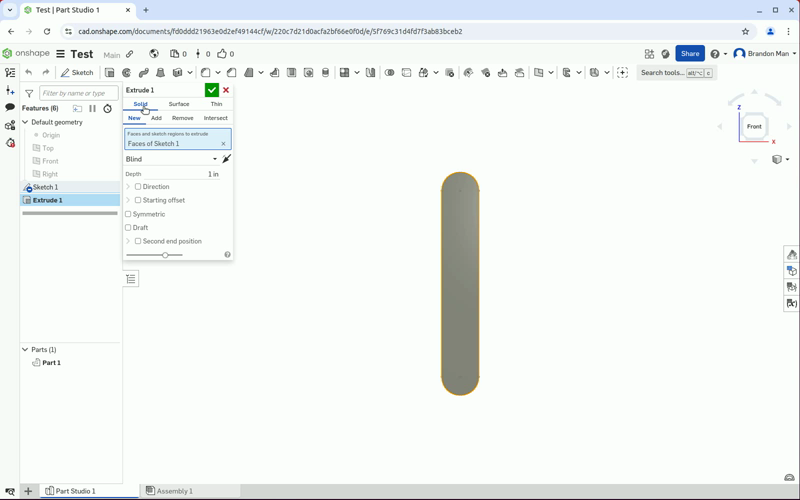
click(143, 106)
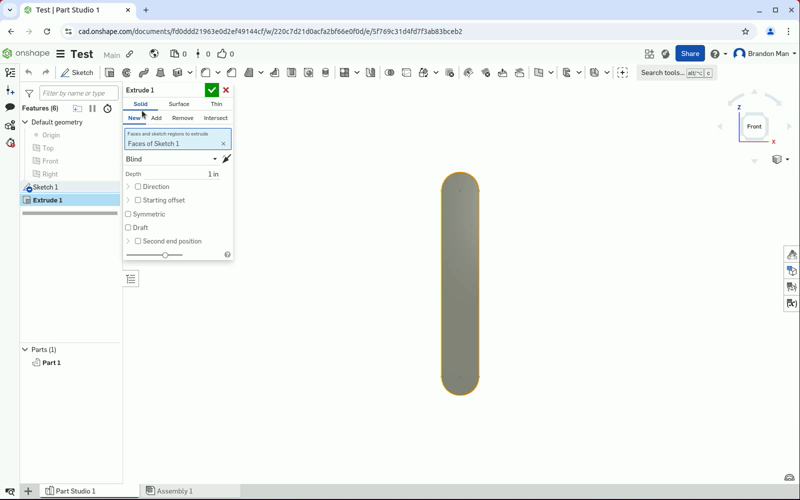
mouse_move(137, 120)
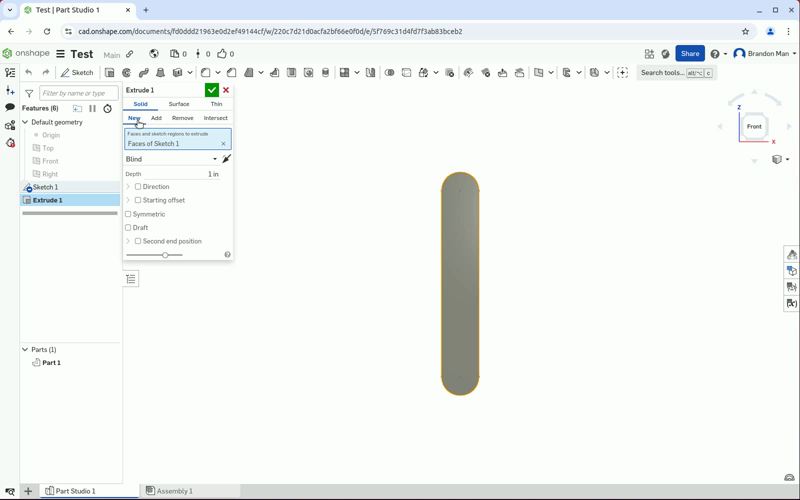
click(137, 120)
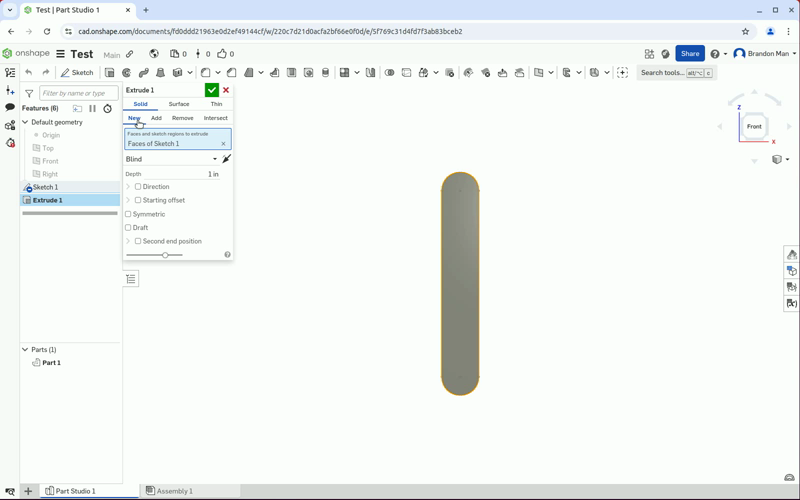
key(tab, 4)
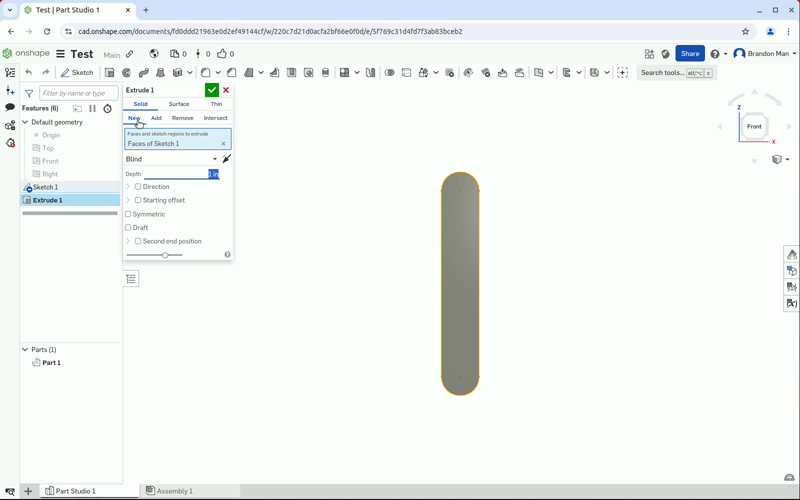
text(2.648)
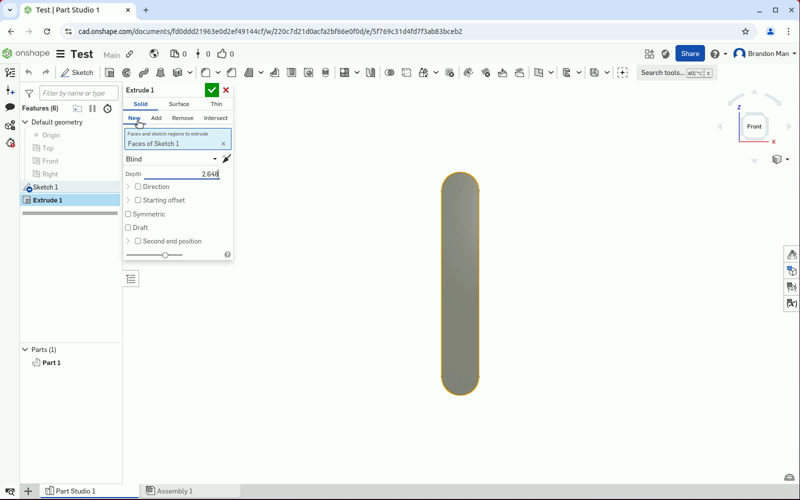
key(enter)
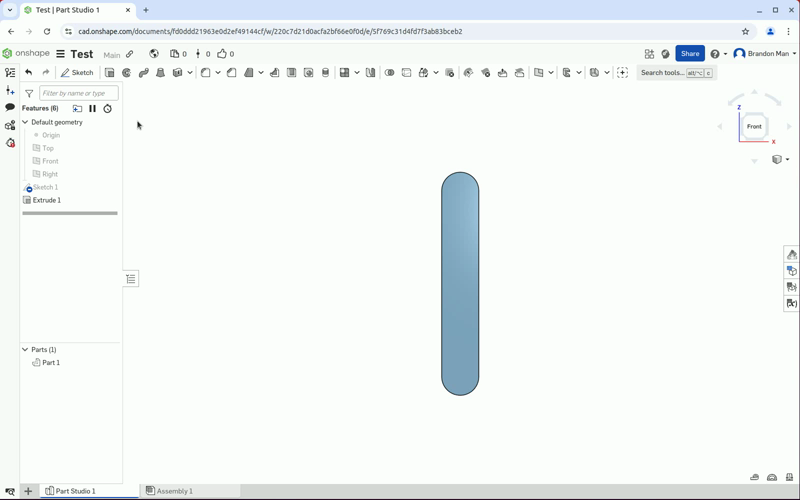
key(shift+h)
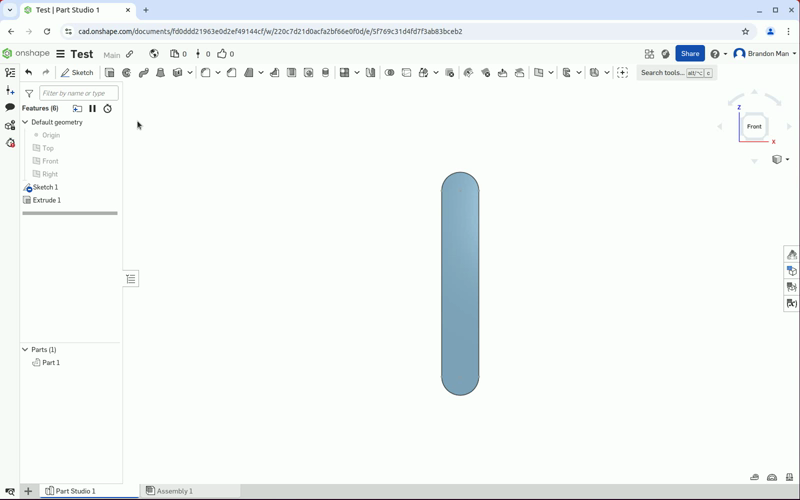
key(shift+h)
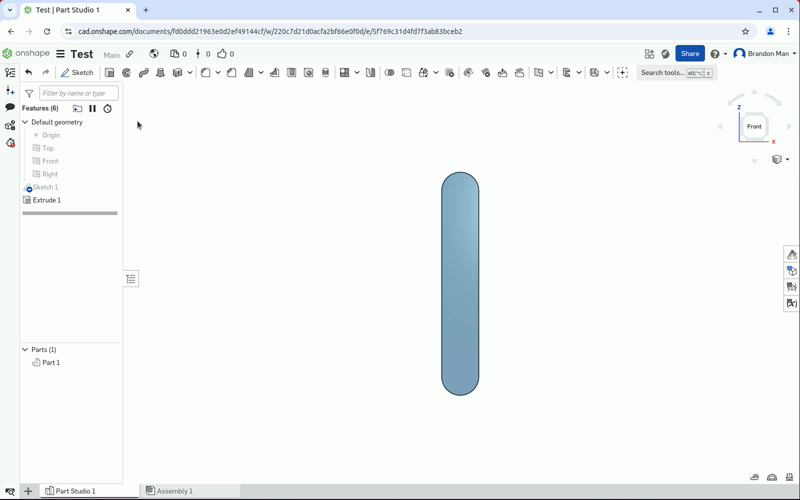
mouse_move(73, 189)
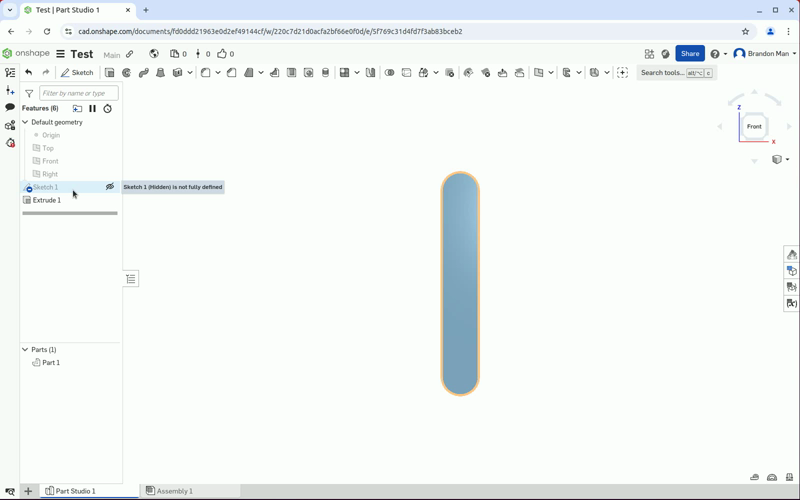
click(73, 189)
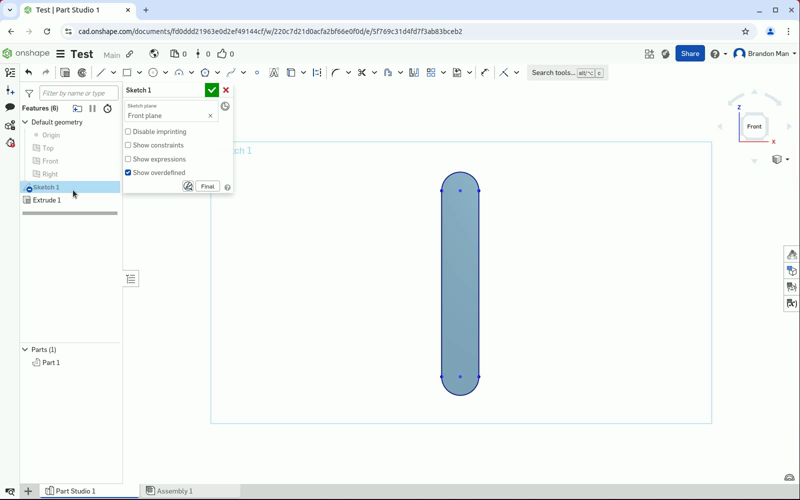
mouse_move(229, 92)
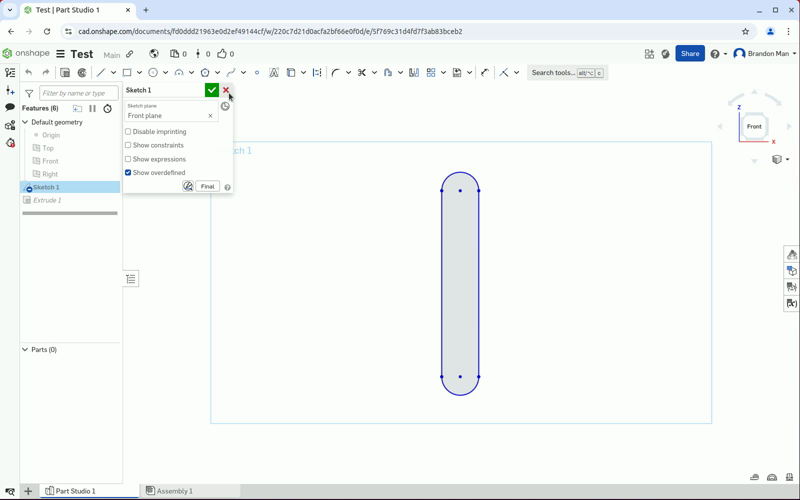
click(229, 92)
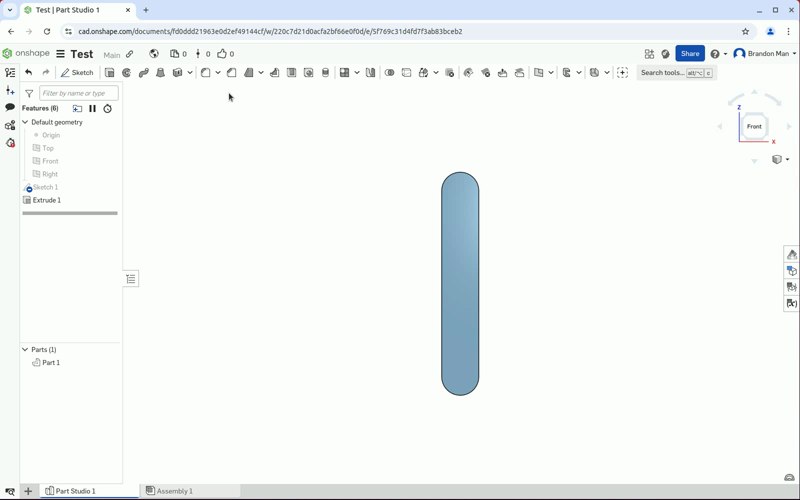
mouse_move(541, 75)
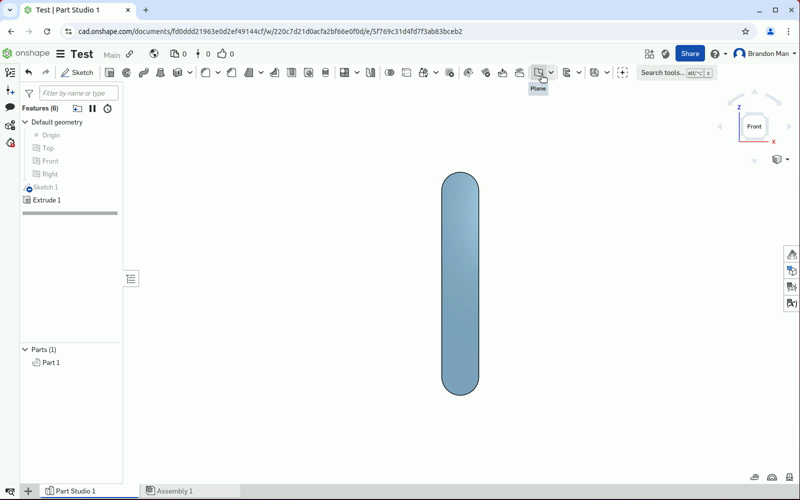
click(541, 75)
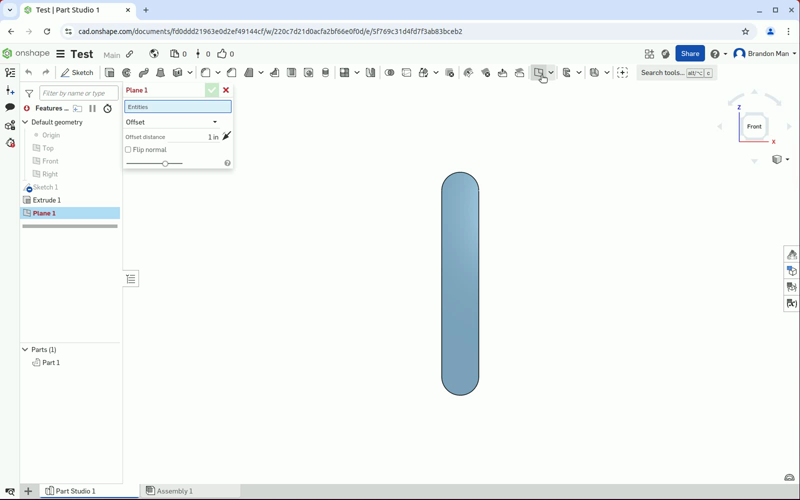
mouse_move(73, 163)
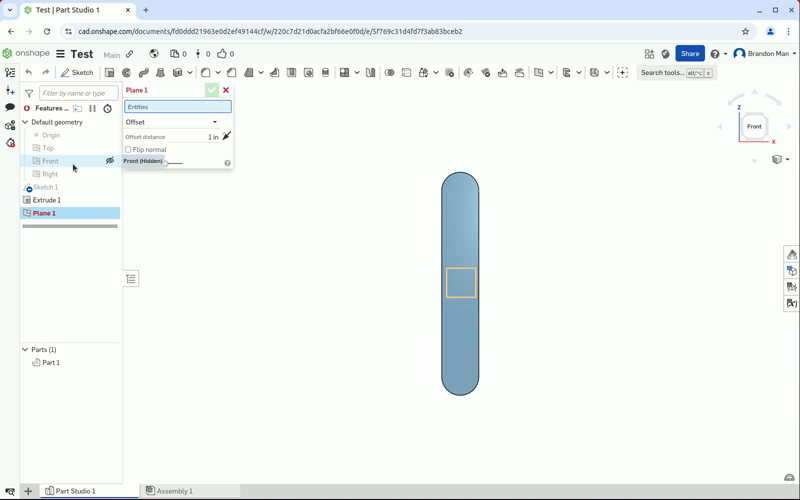
click(73, 163)
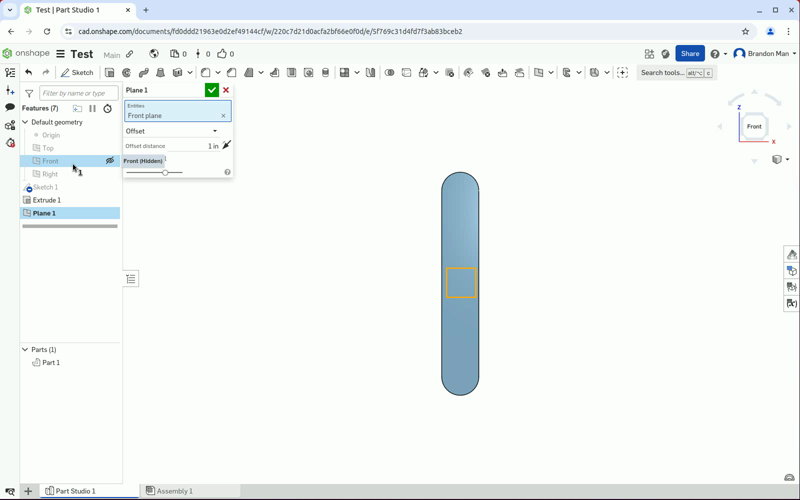
key(tab, 2)
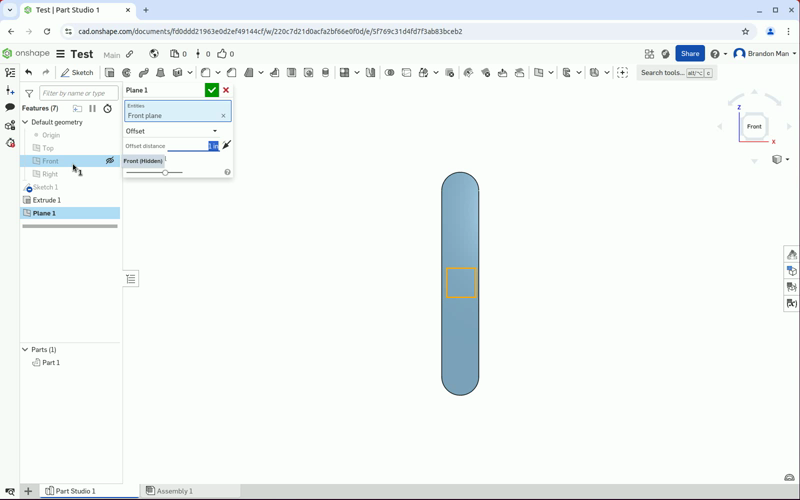
text(2.65)
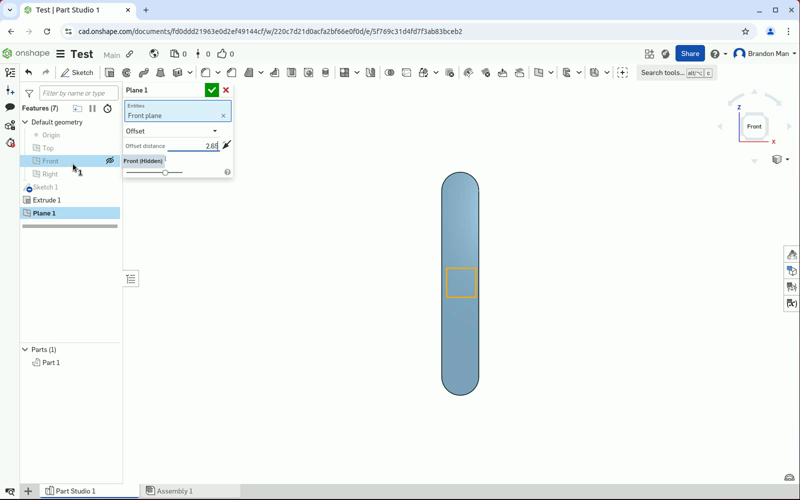
key(enter, 2)
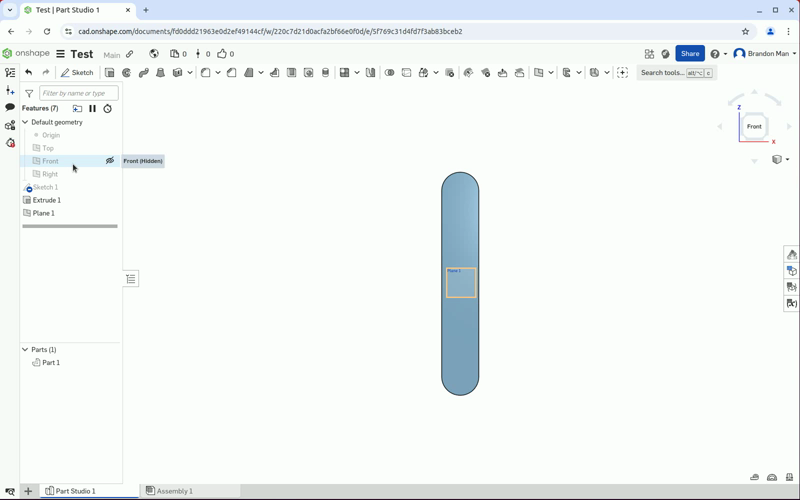
key(shift+s)
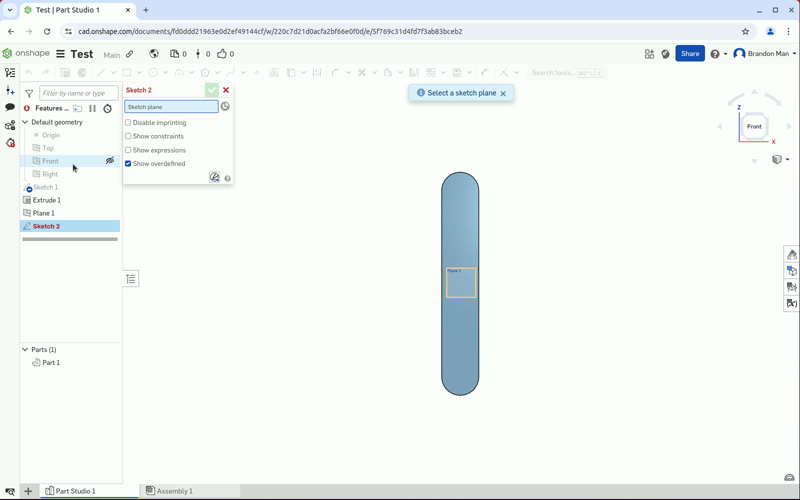
mouse_move(73, 215)
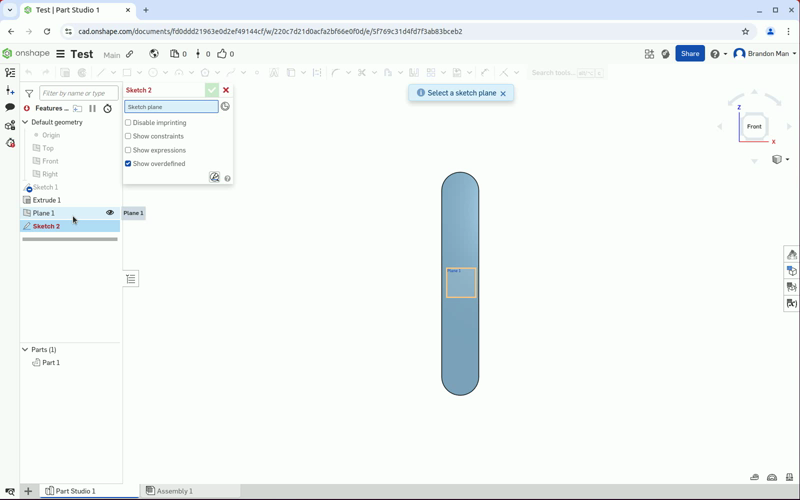
click(73, 215)
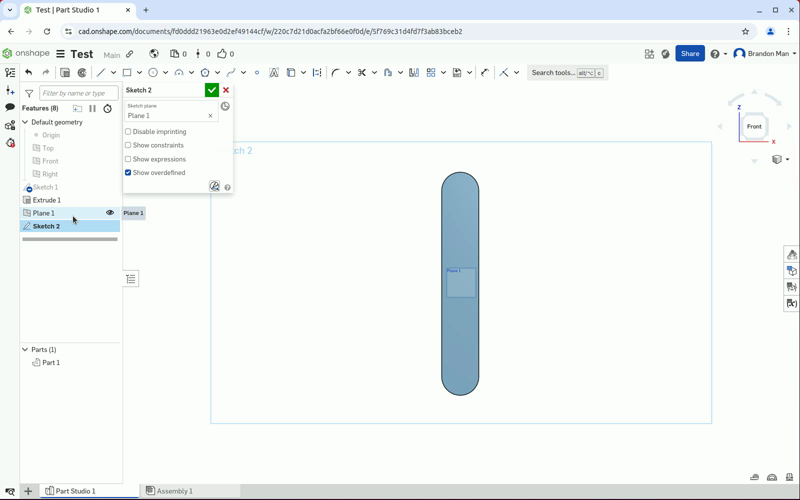
mouse_move(73, 352)
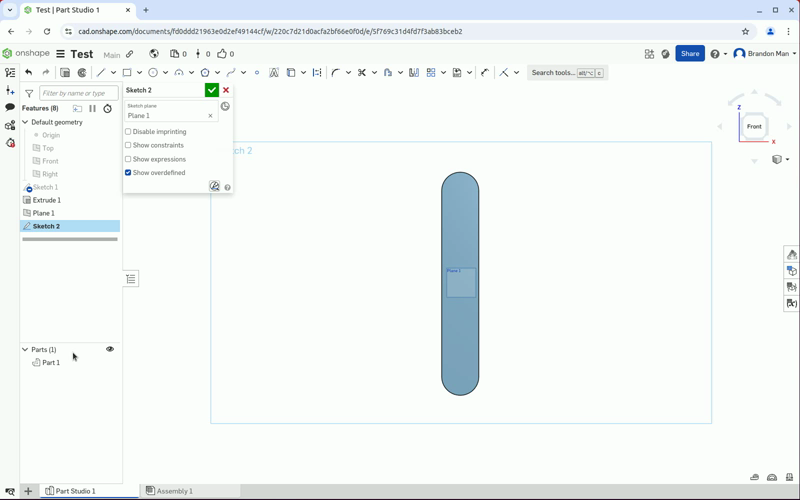
key(y)
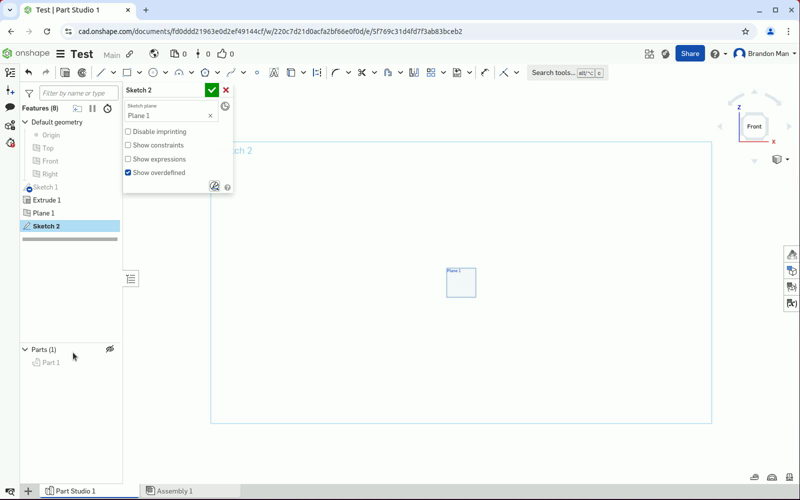
key(c)
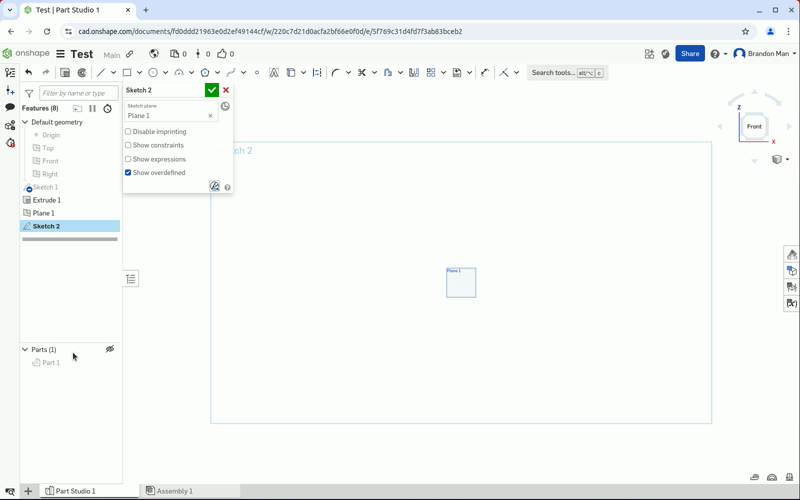
key_down(shift)
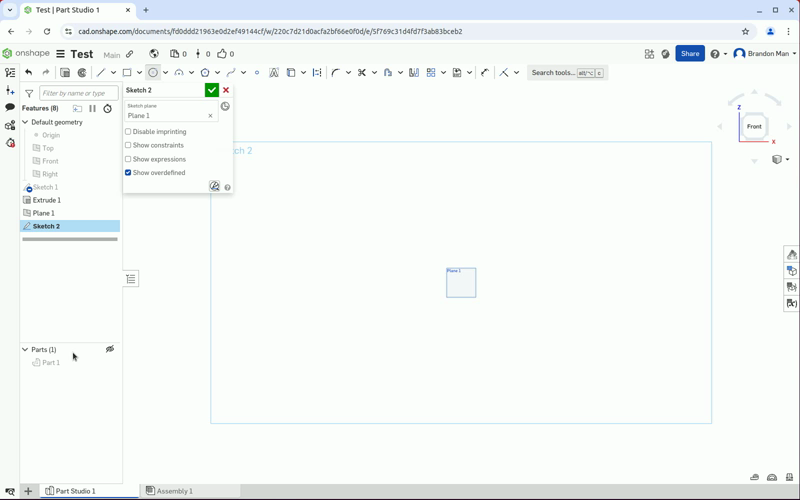
mouse_move(461, 189)
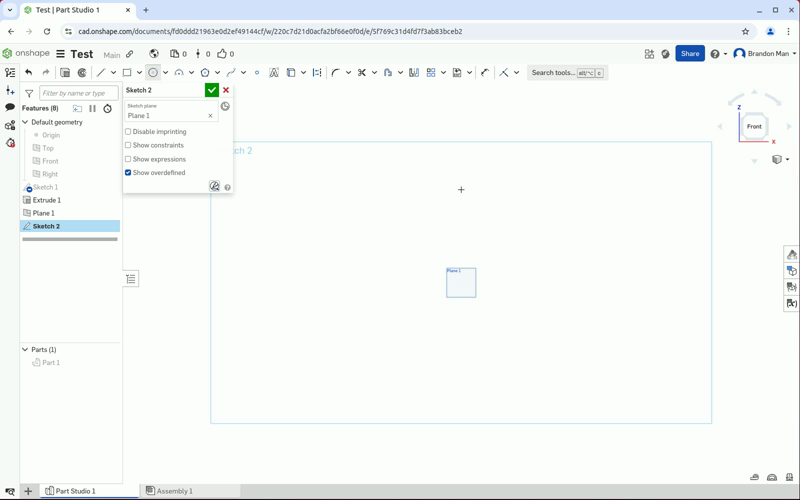
click(461, 189)
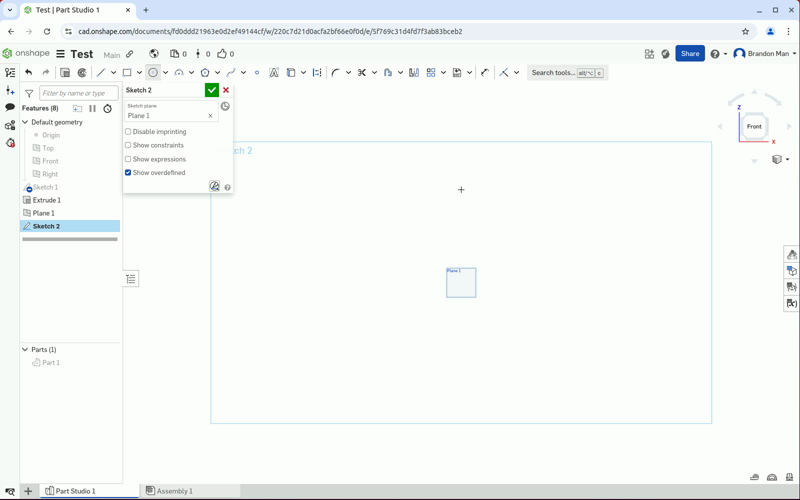
key_up(shift)
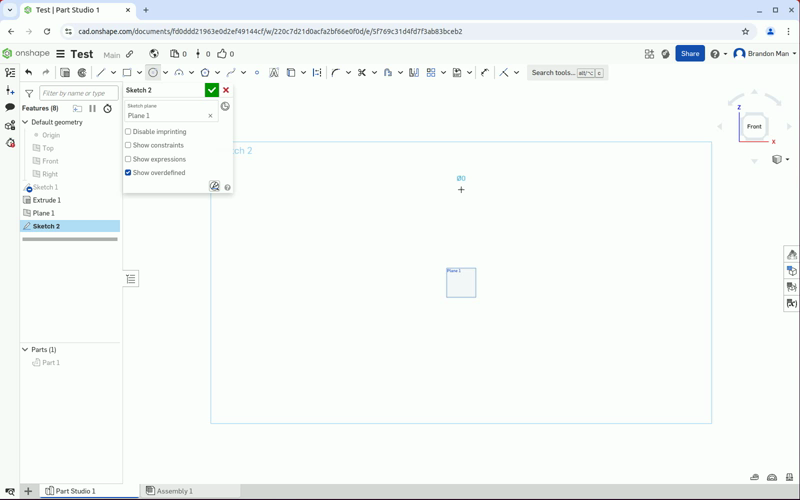
mouse_move(471, 189)
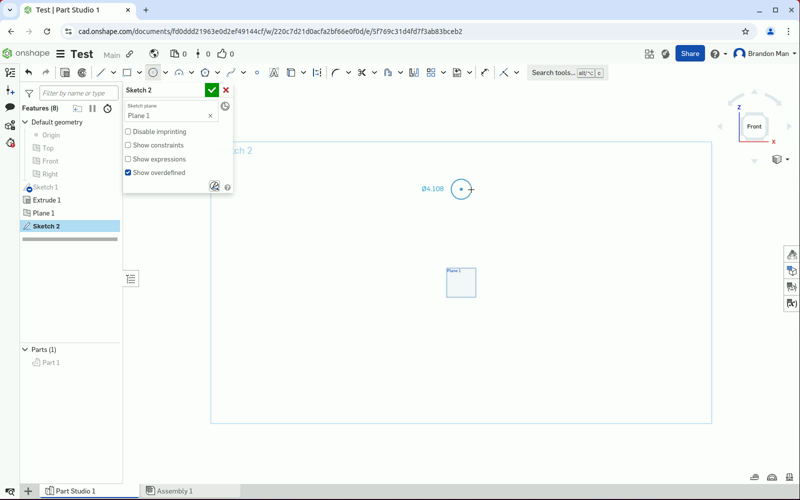
click(471, 189)
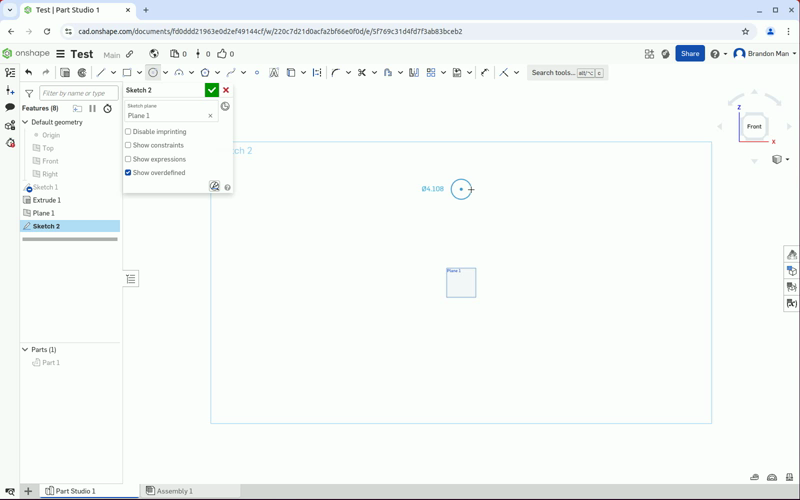
key(esc)
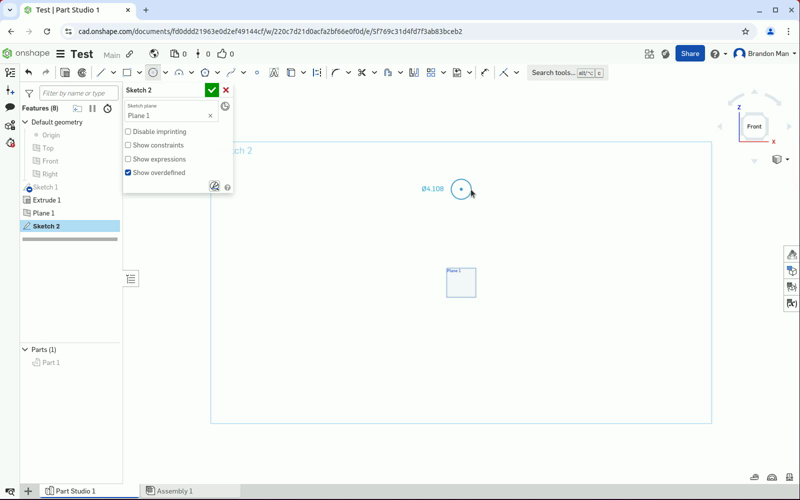
mouse_move(453, 183)
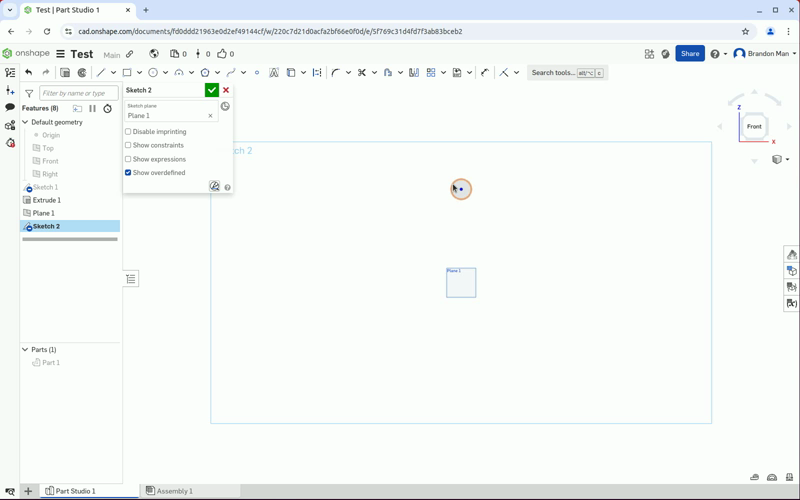
scroll(6)
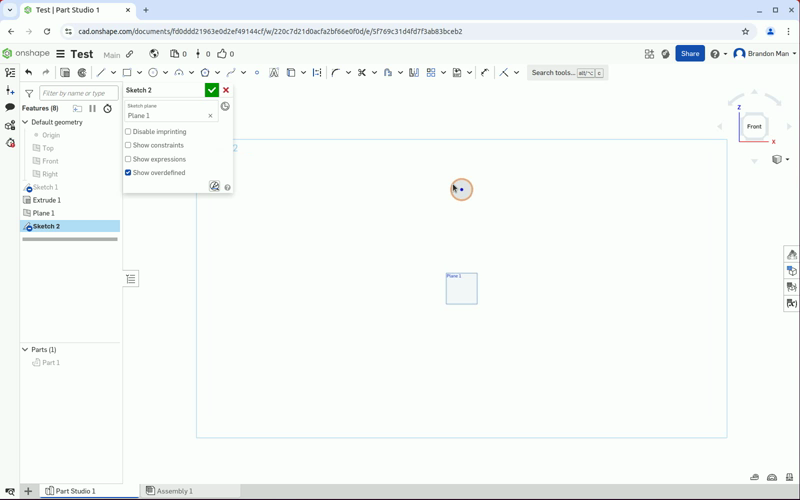
scroll(6)
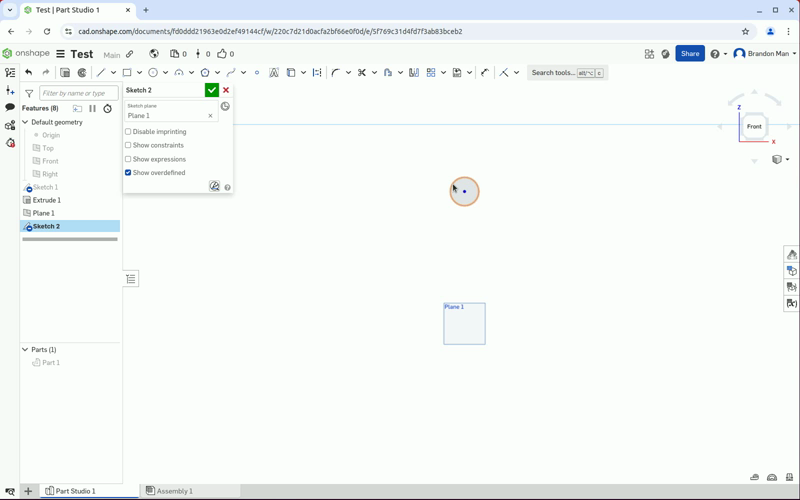
scroll(6)
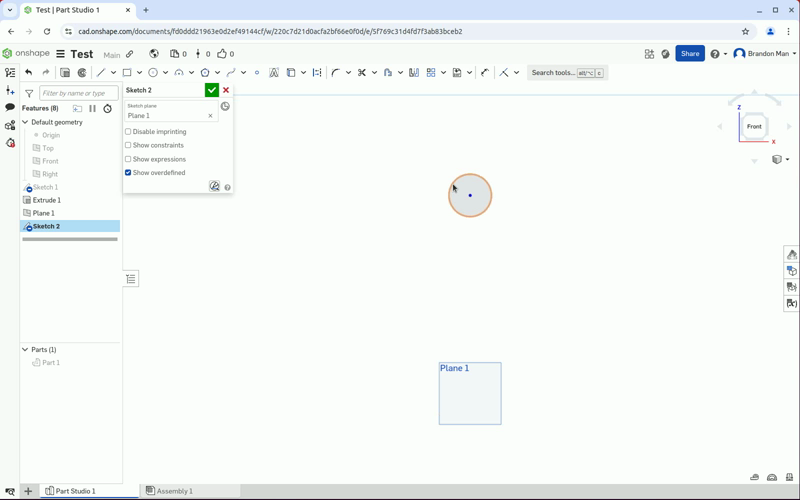
scroll(6)
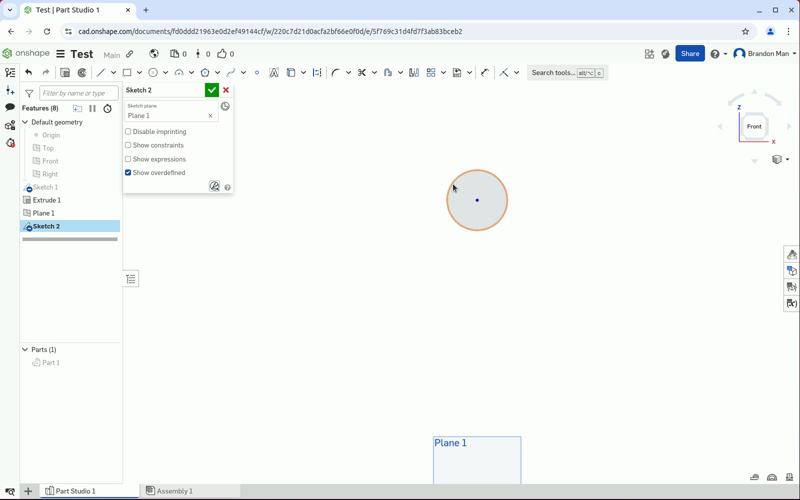
scroll(6)
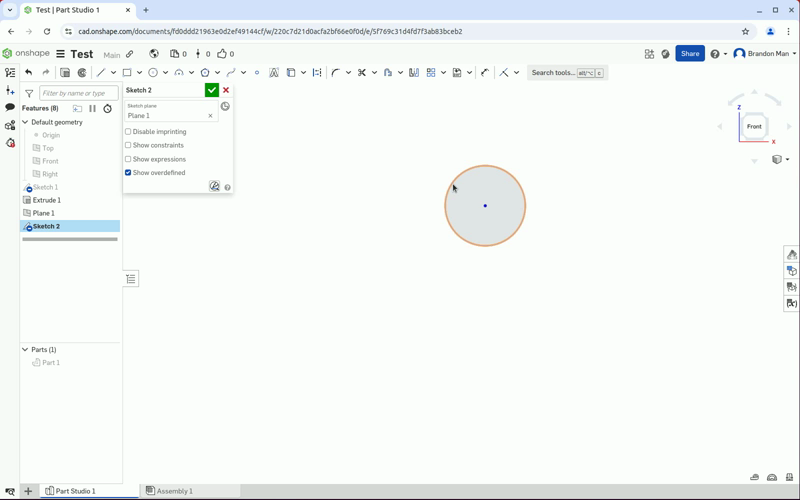
scroll(6)
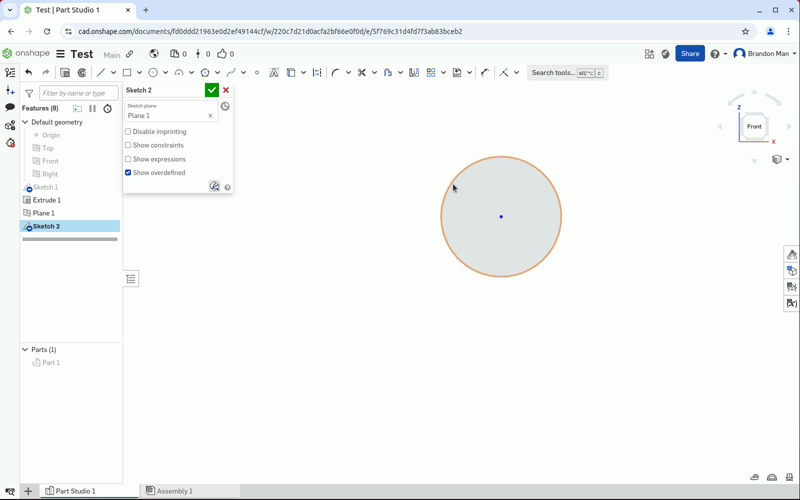
scroll(6)
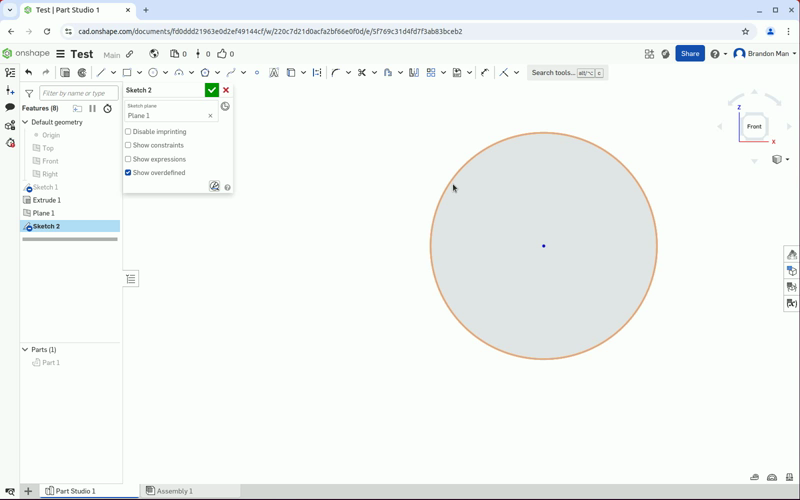
click(453, 183)
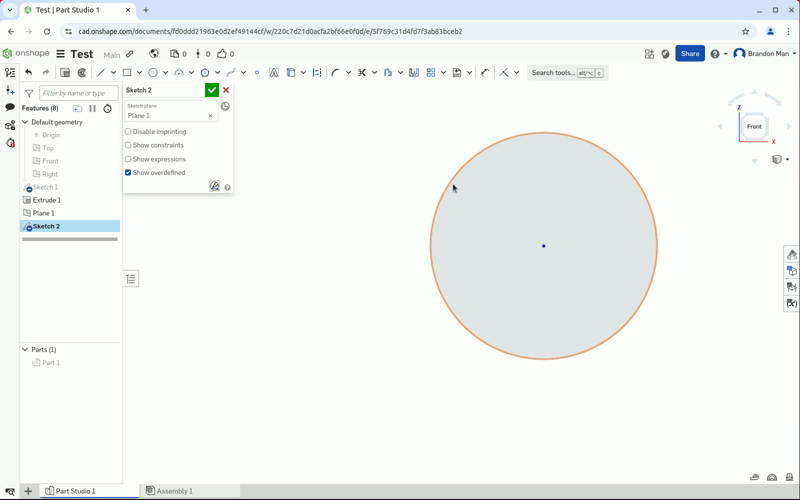
scroll(-6)
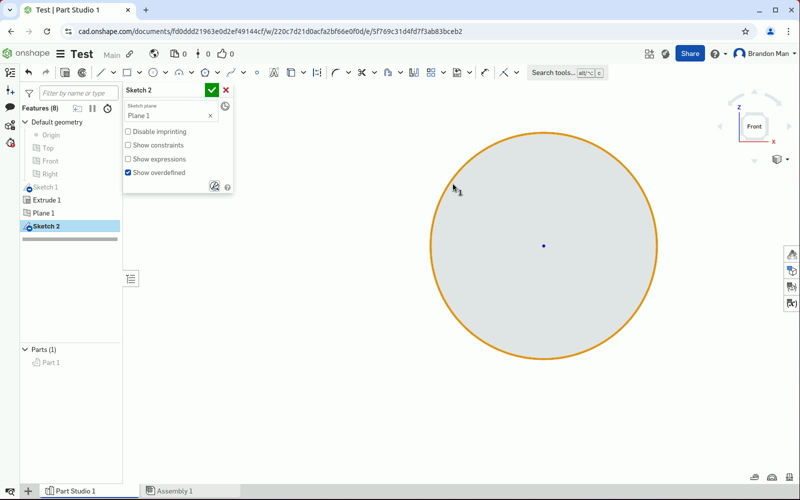
scroll(-6)
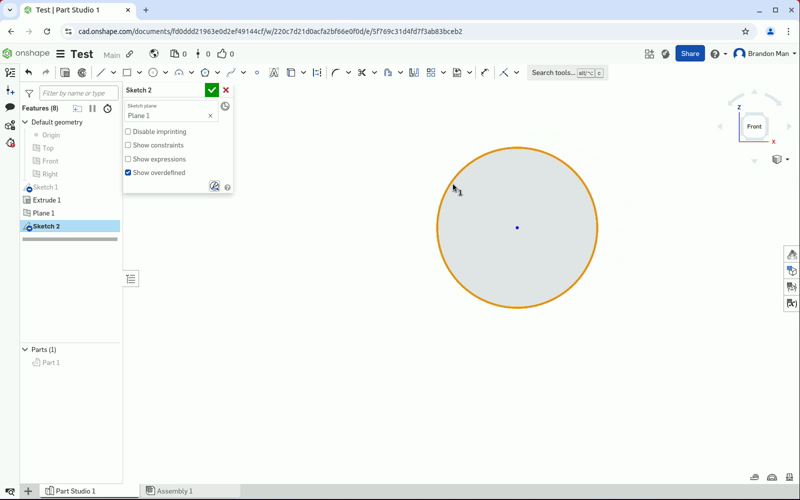
scroll(-6)
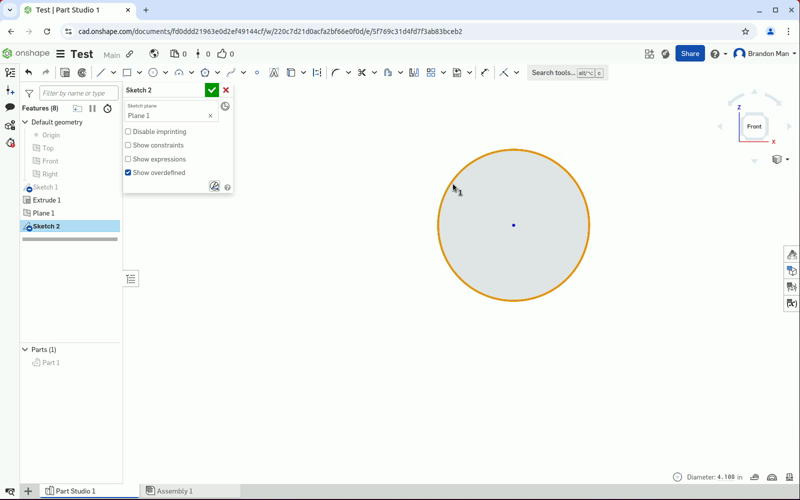
scroll(-6)
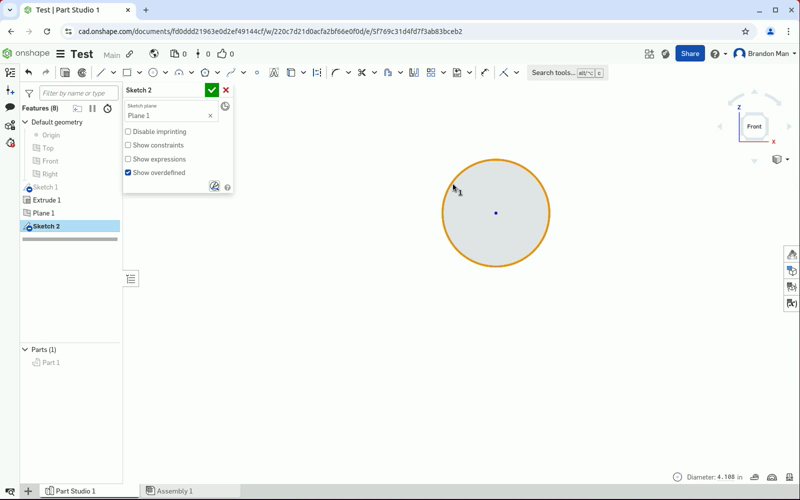
scroll(-6)
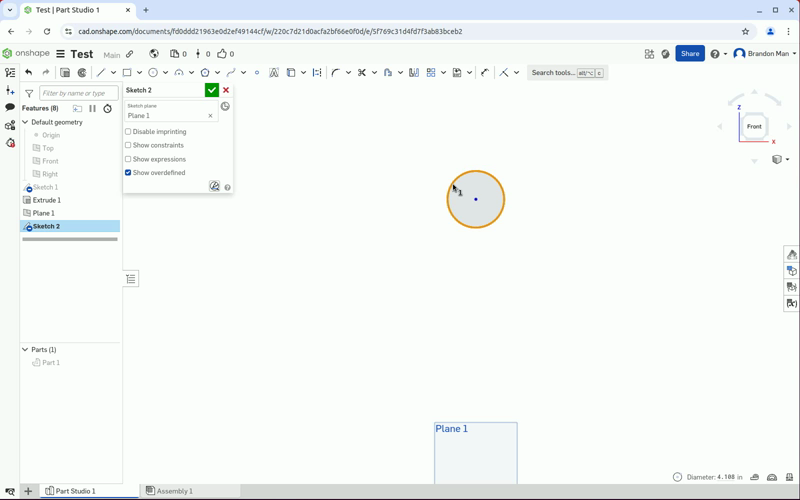
scroll(-6)
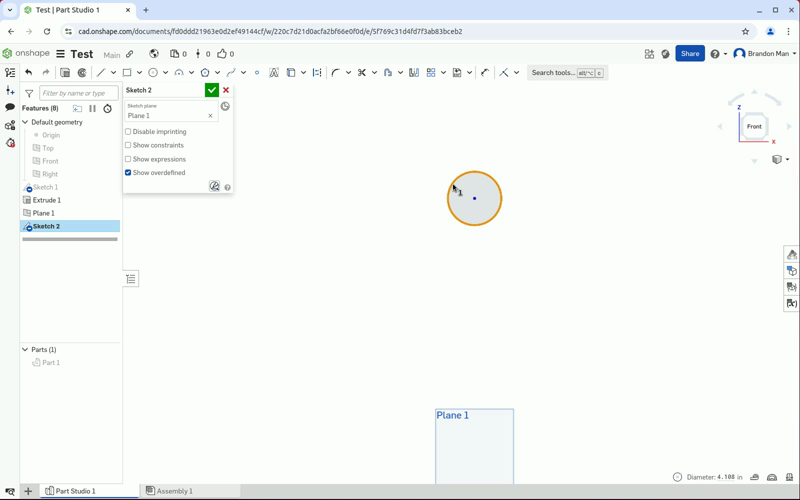
scroll(-6)
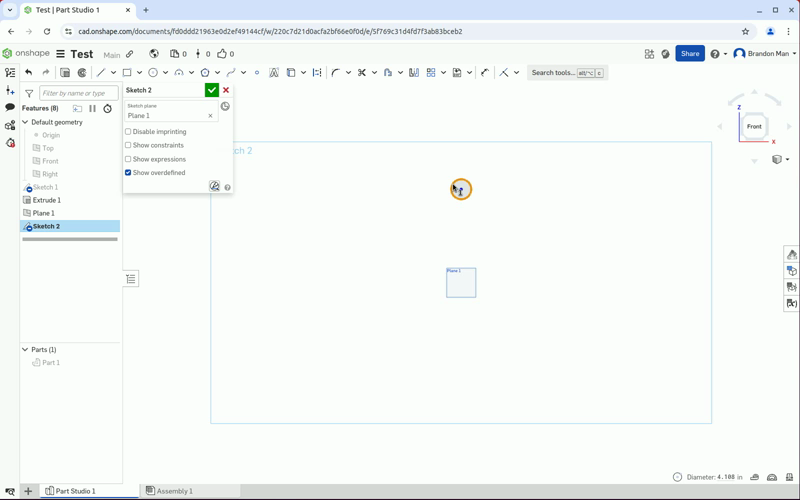
mouse_move(73, 352)
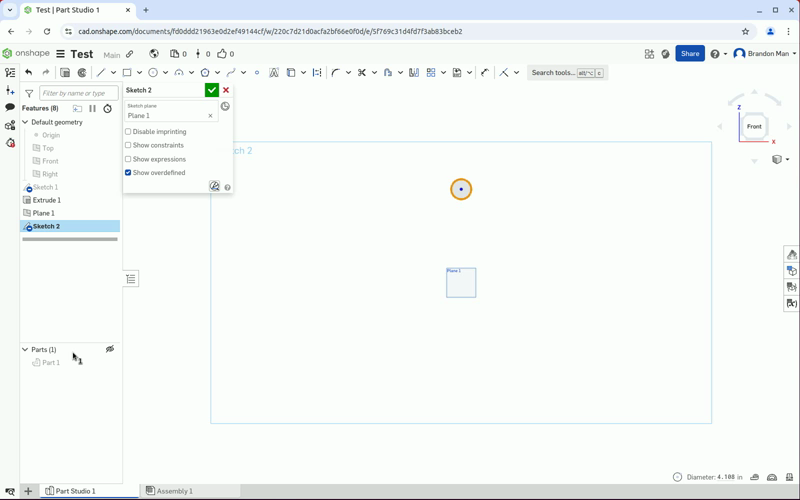
key(shift+y)
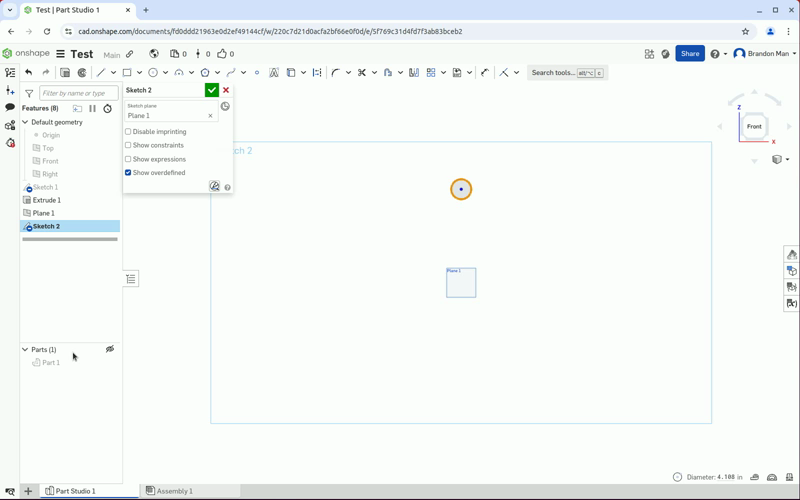
key(shift+e)
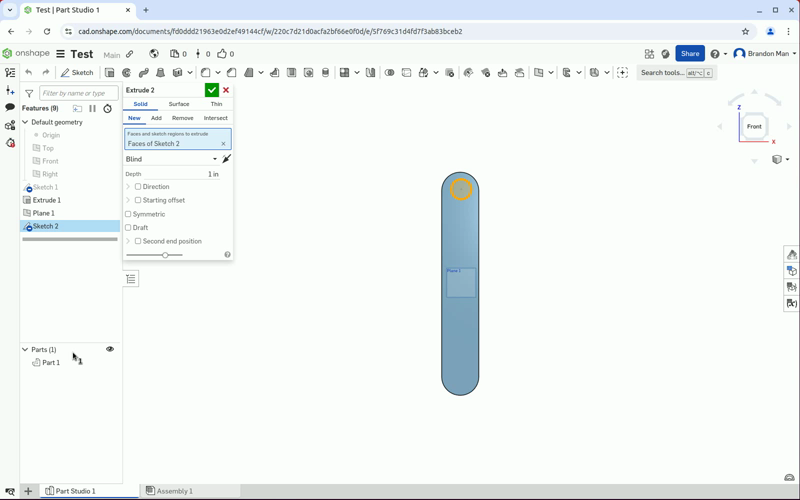
mouse_move(143, 106)
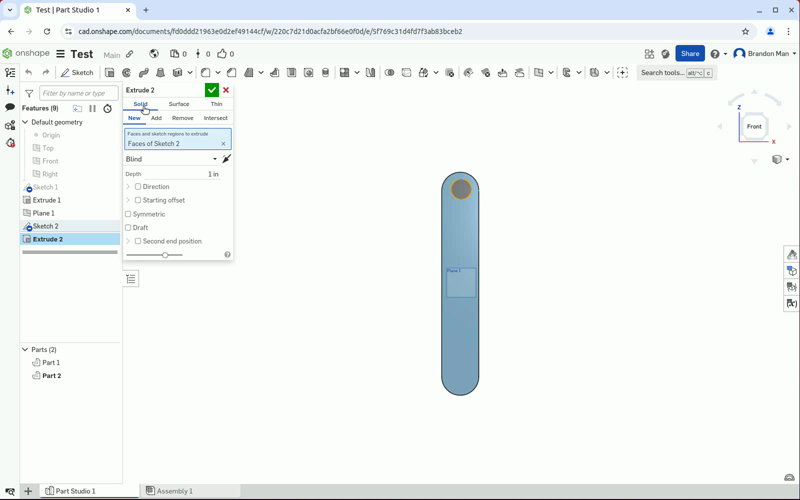
click(143, 106)
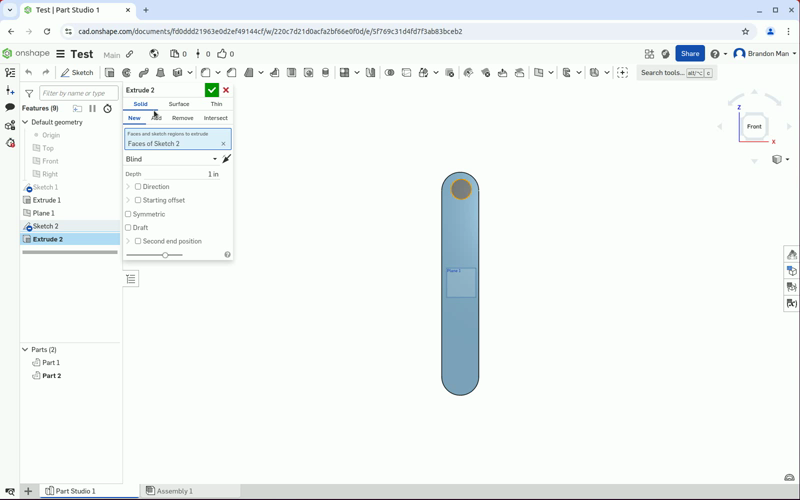
mouse_move(186, 120)
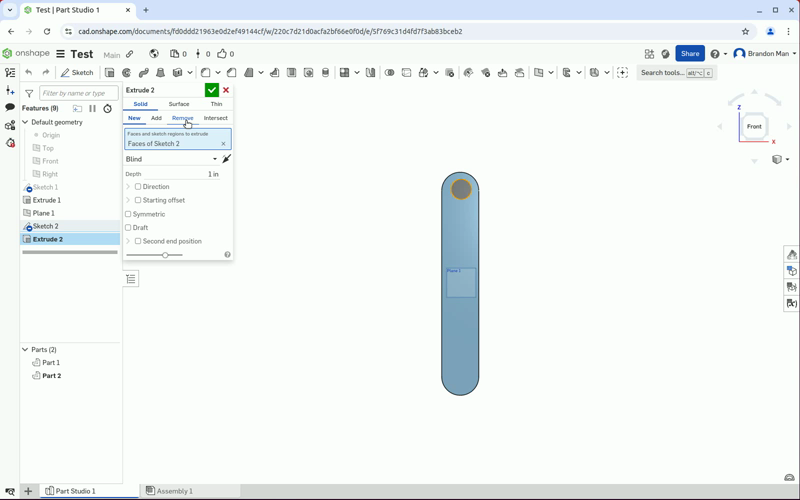
click(186, 120)
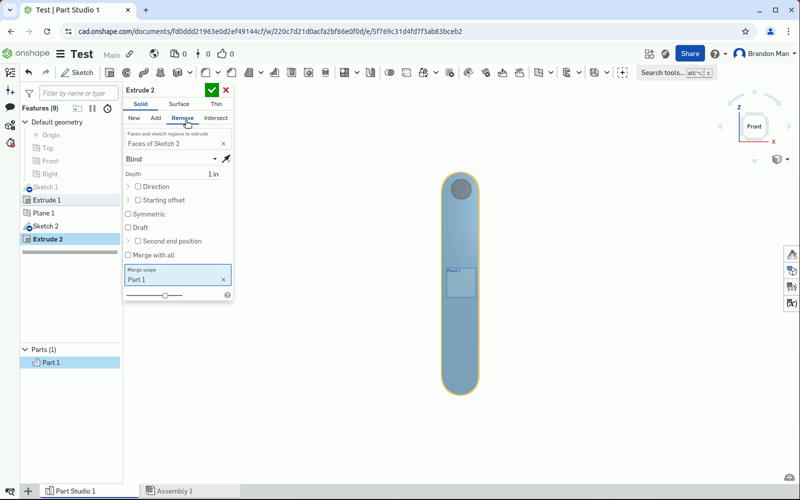
key(tab, 4)
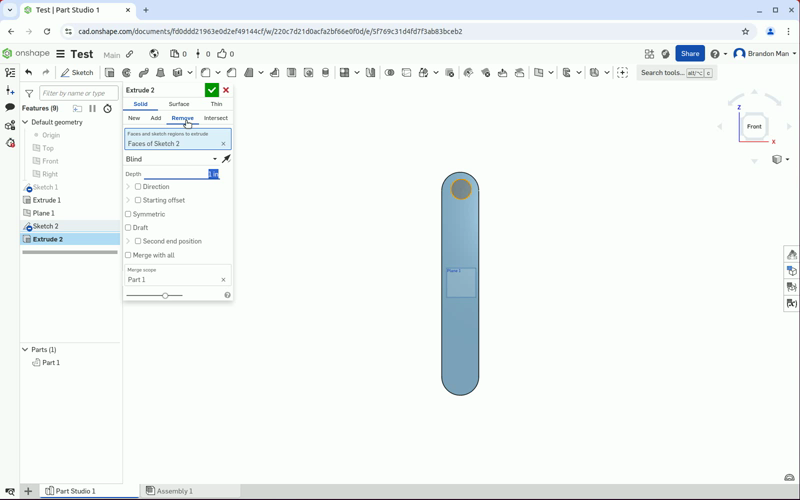
text(12.998)
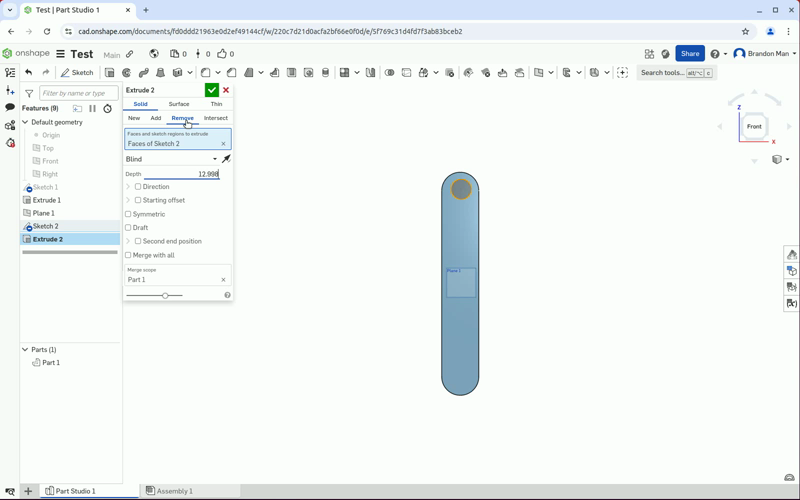
key(tab, 3)
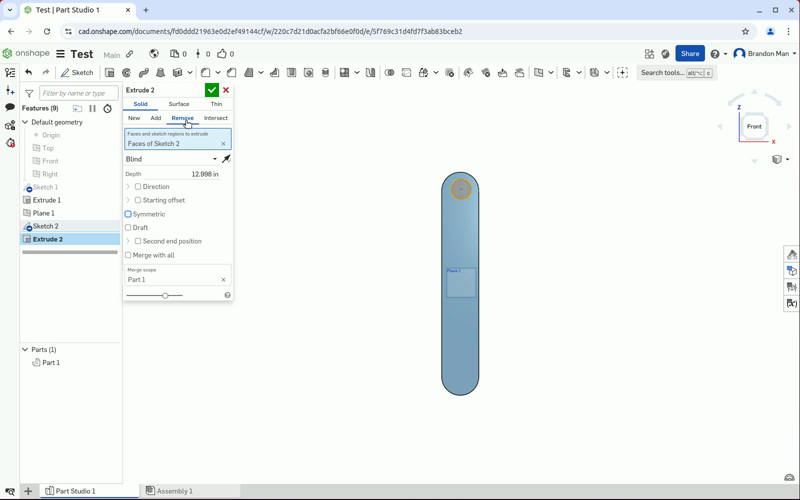
key(space)
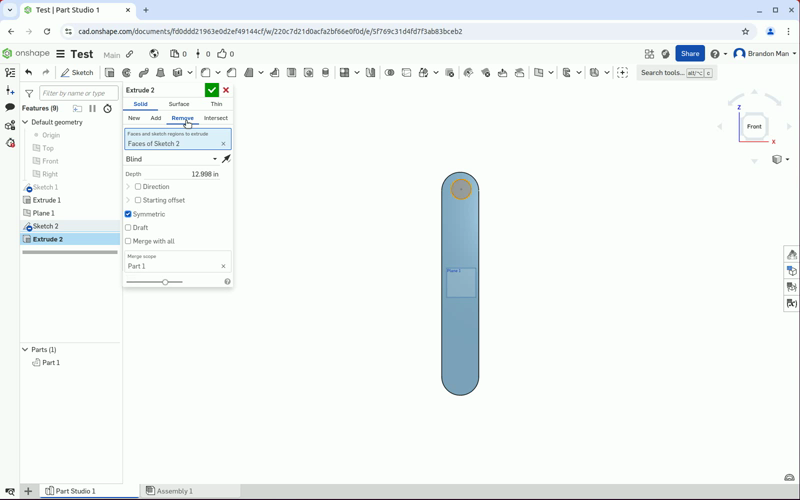
key(tab, 2)
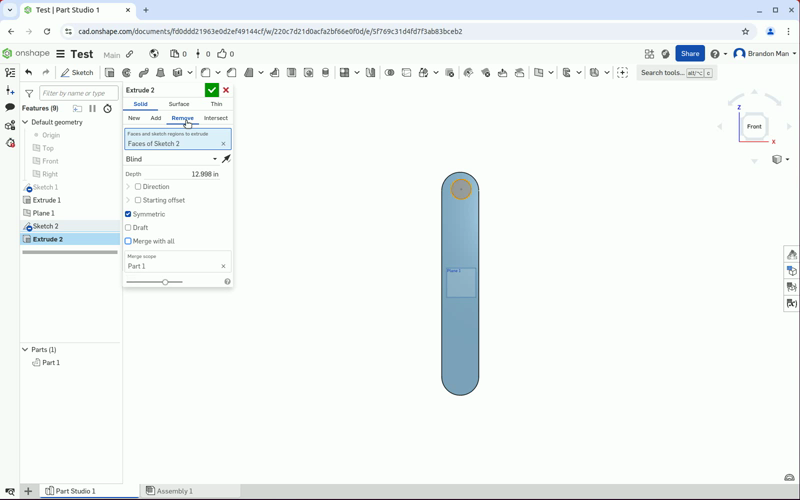
key(space)
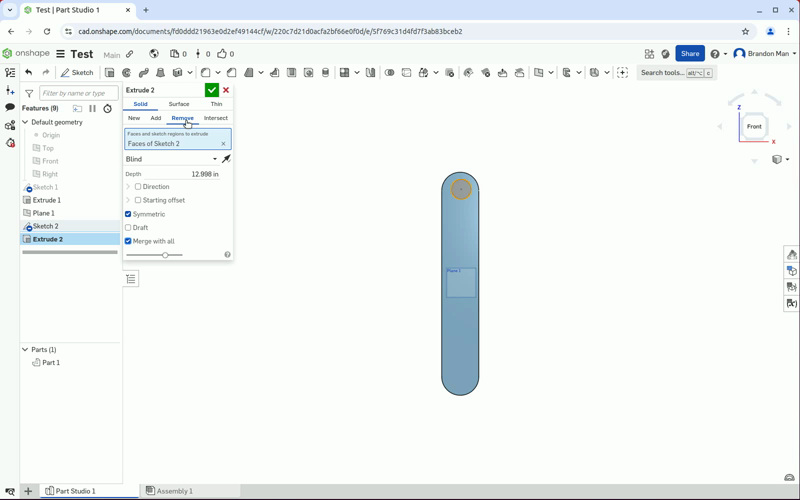
key(enter)
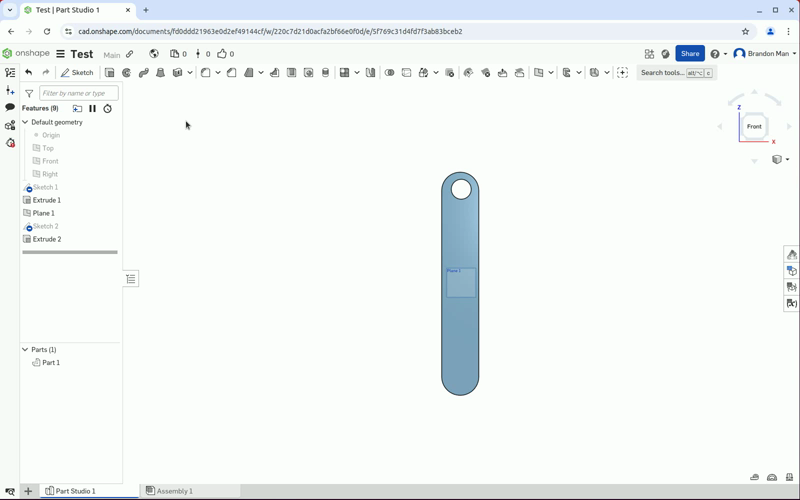
key(shift+h)
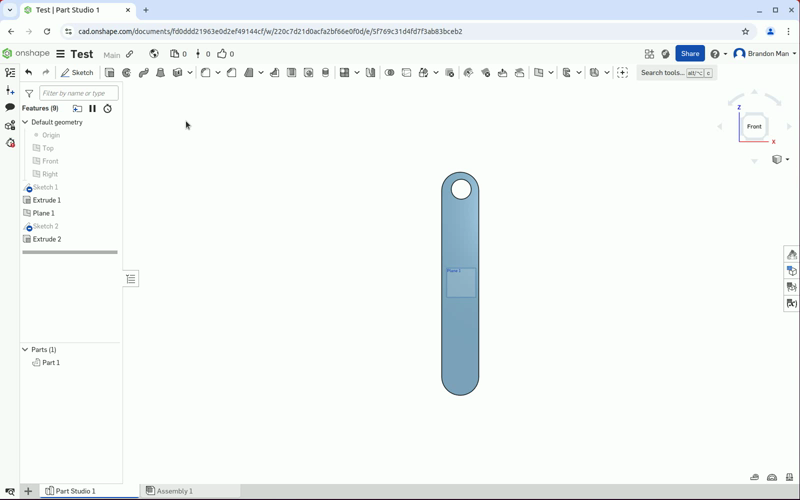
key(shift+h)
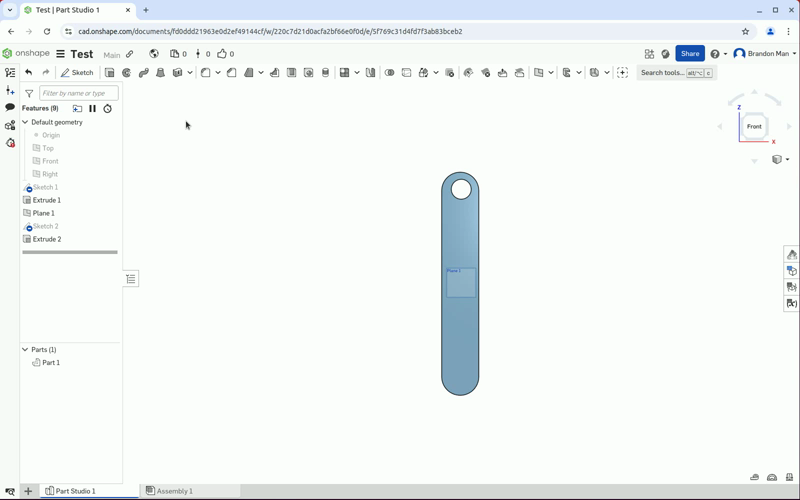
mouse_move(73, 189)
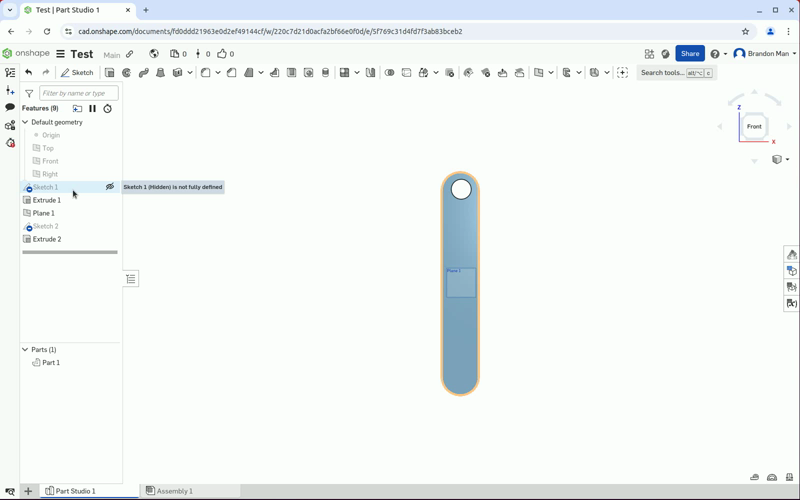
click(73, 189)
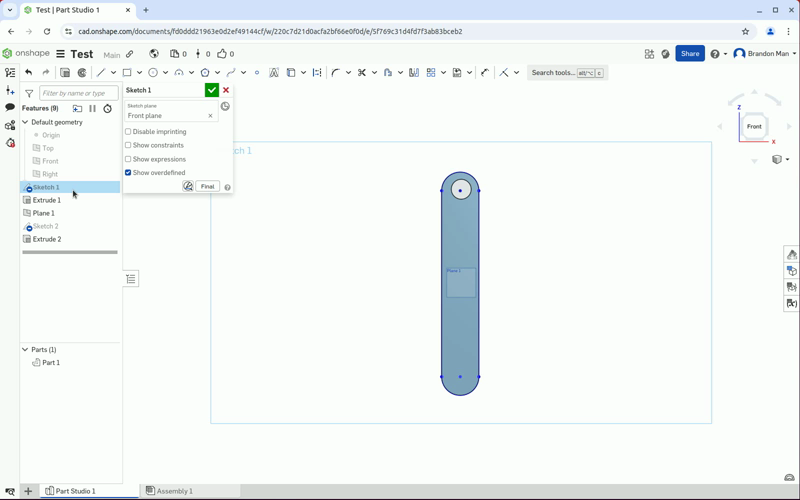
mouse_move(229, 92)
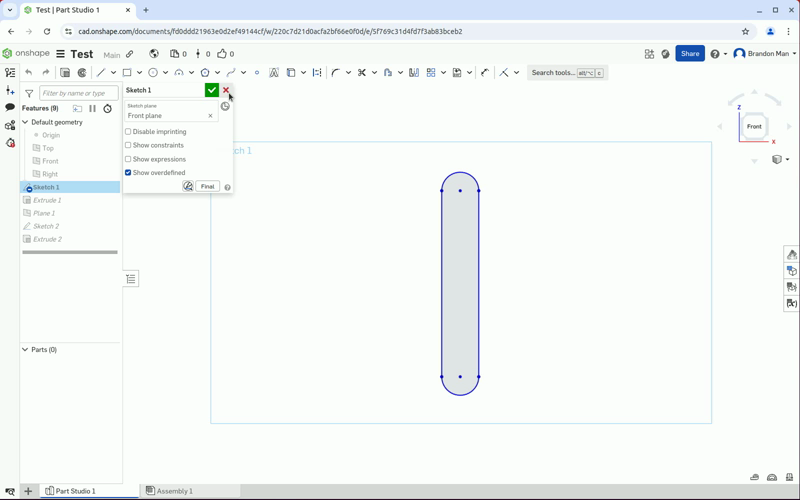
click(229, 92)
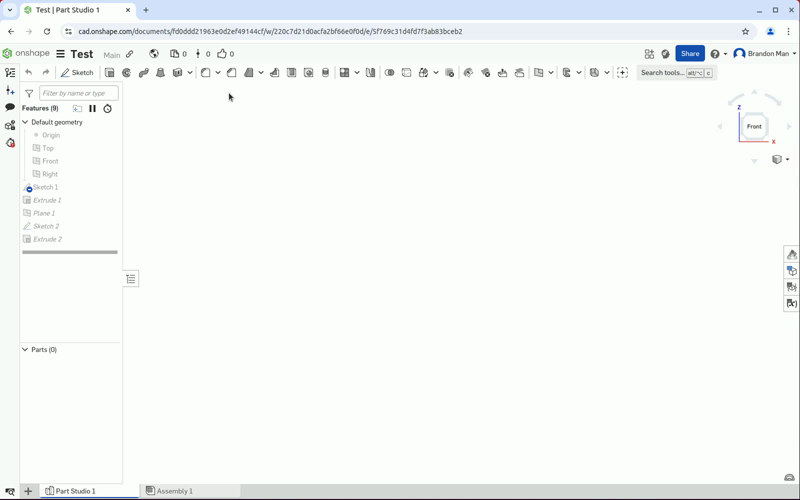
key(shift+s)
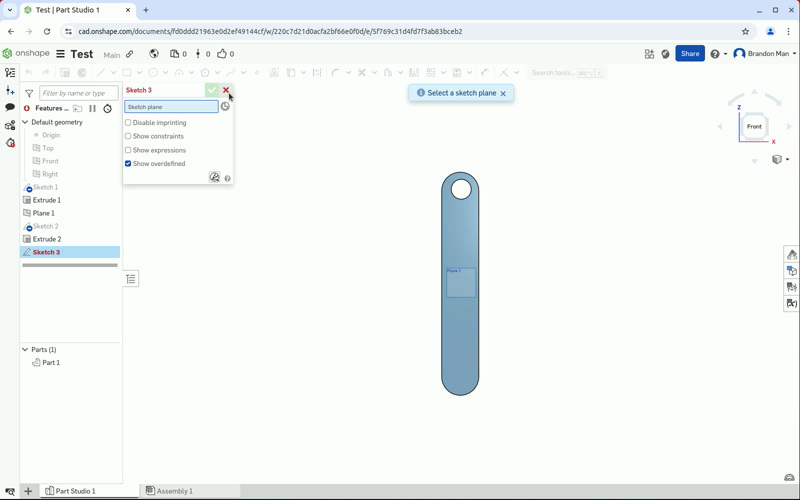
mouse_move(73, 215)
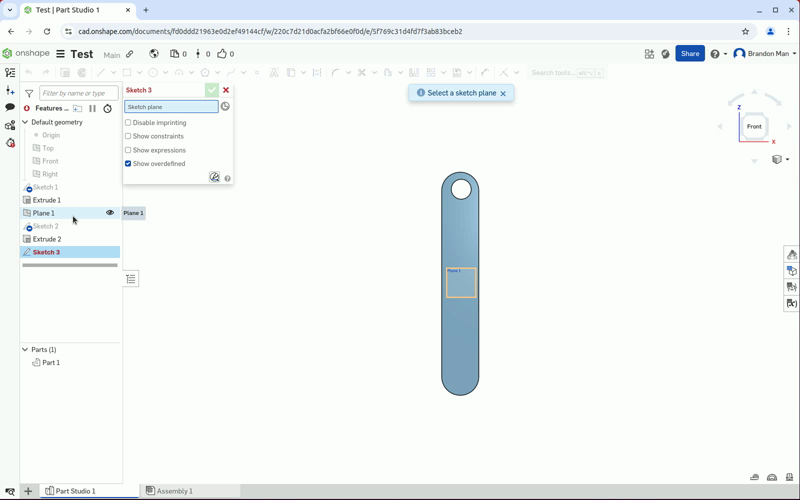
click(73, 215)
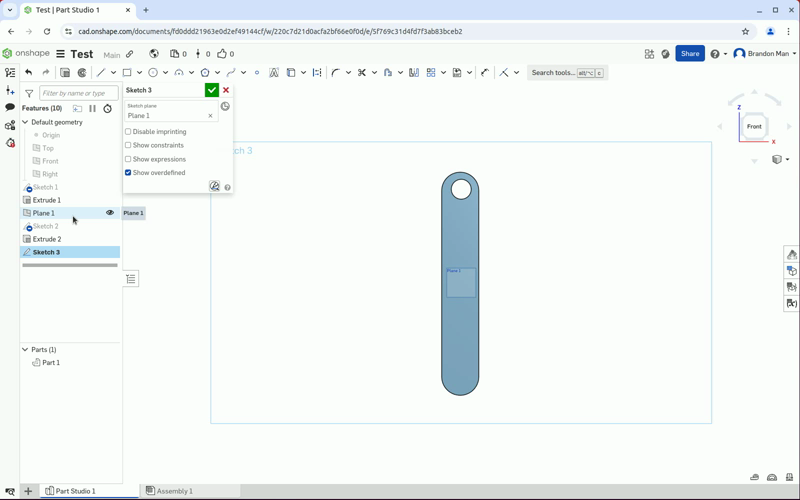
mouse_move(73, 352)
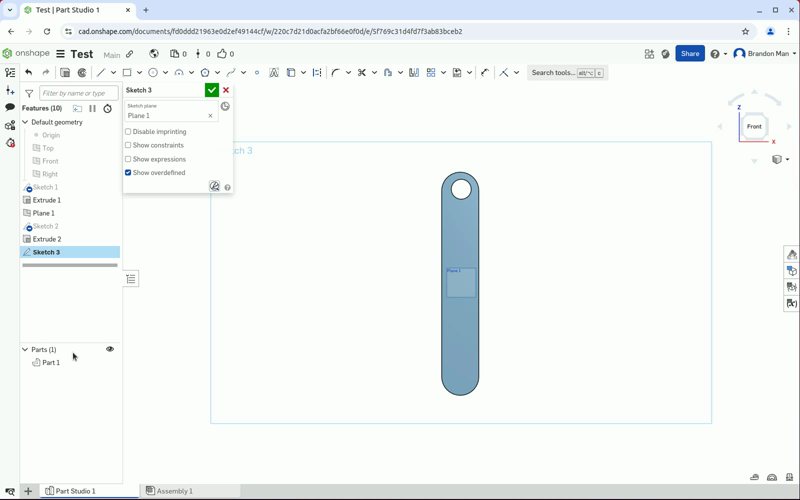
key(y)
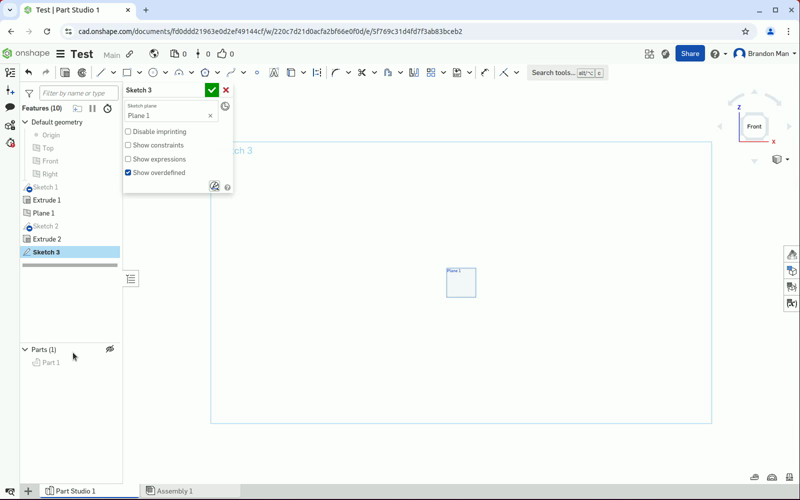
key(c)
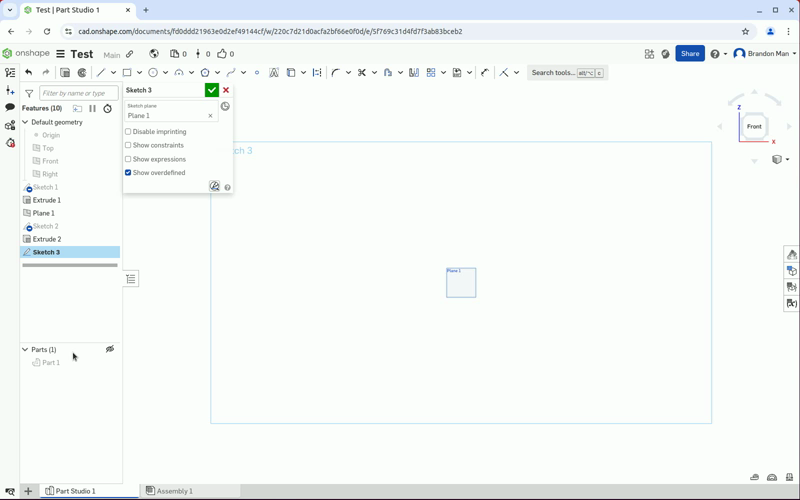
key_down(shift)
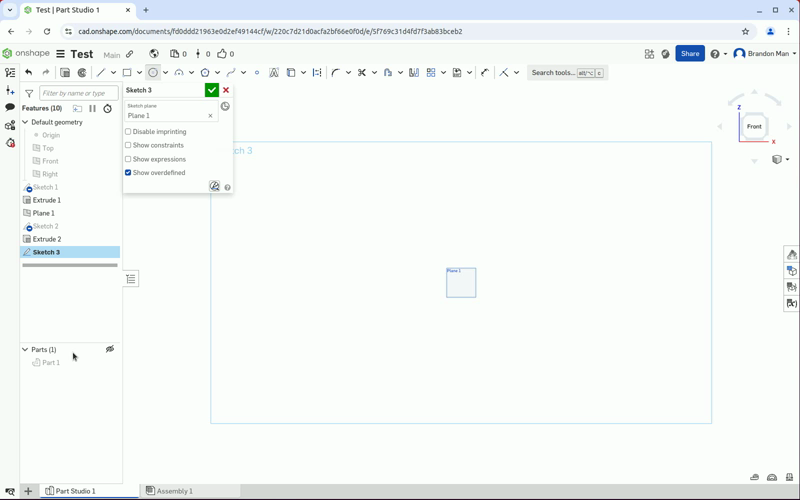
mouse_move(461, 376)
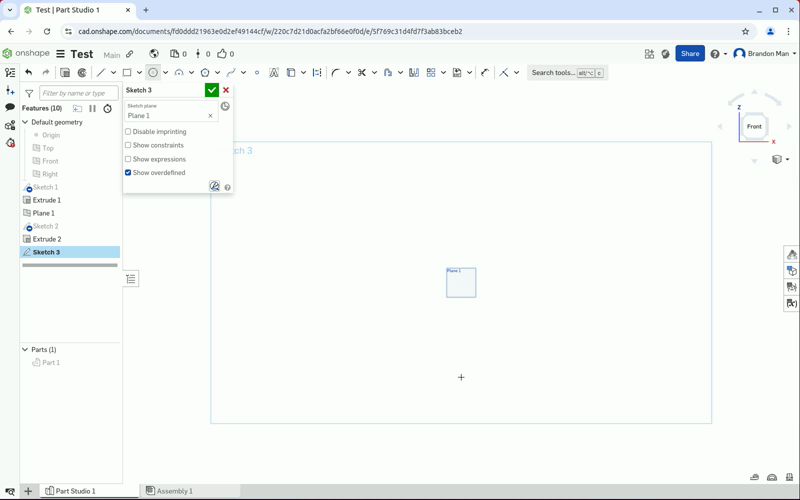
click(461, 376)
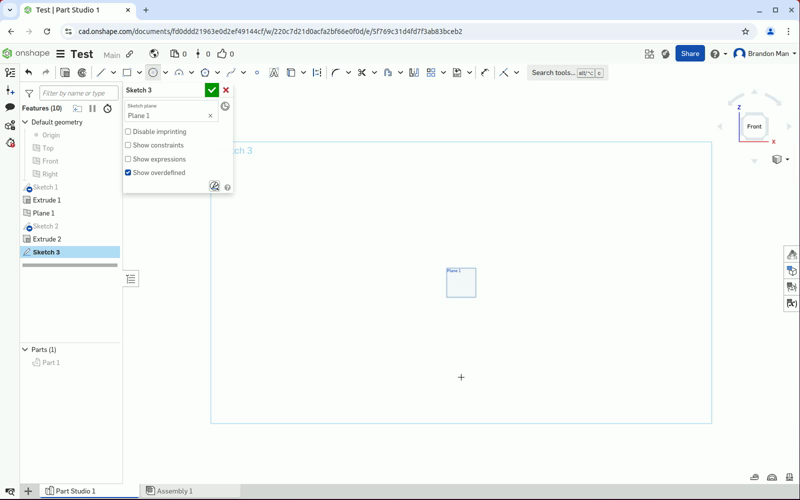
key_up(shift)
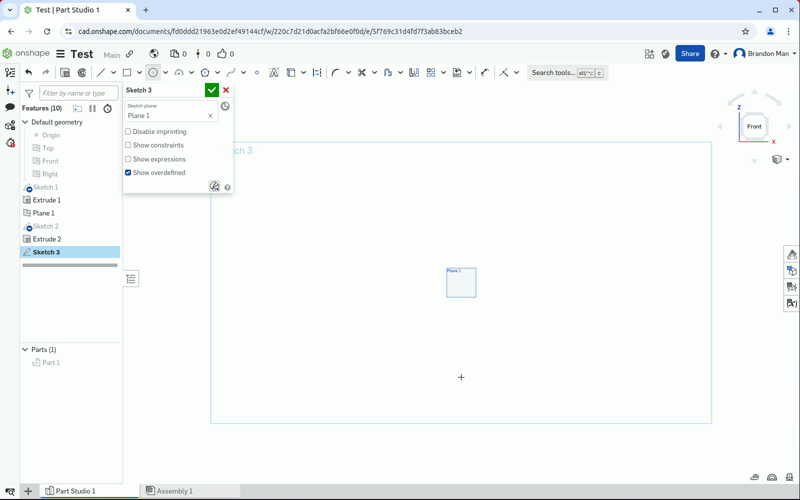
mouse_move(471, 376)
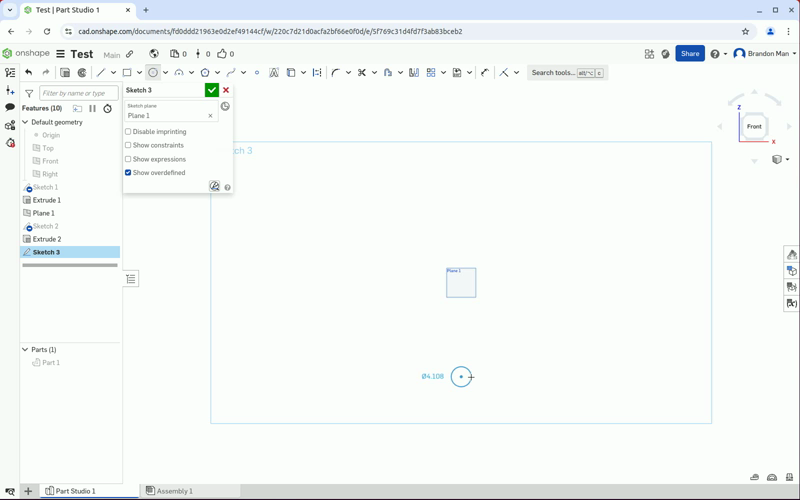
click(471, 376)
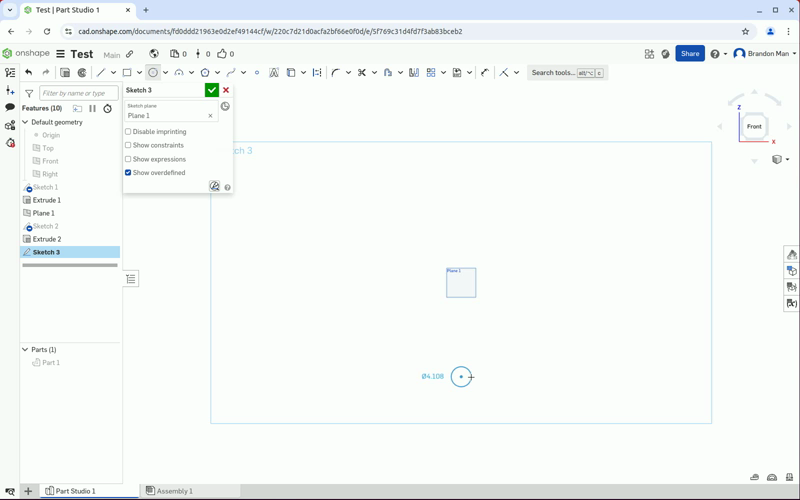
key(esc)
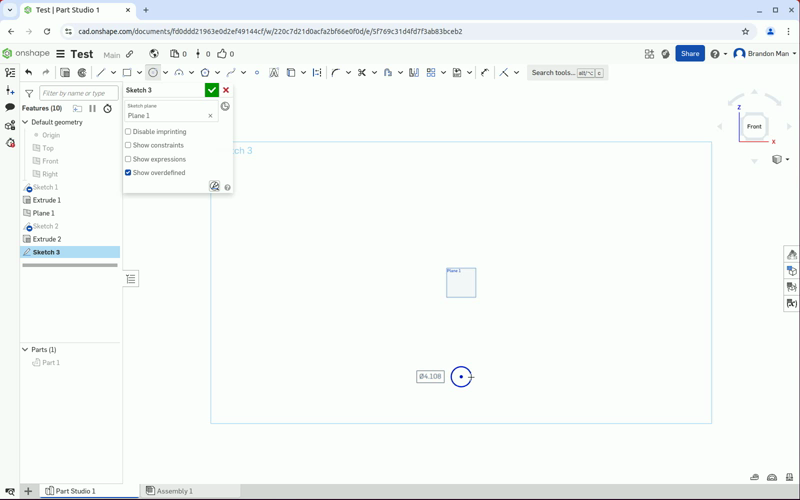
mouse_move(456, 378)
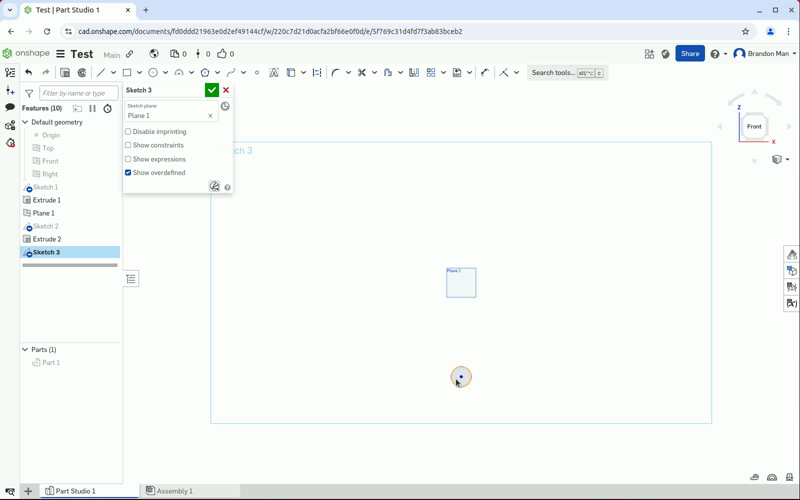
scroll(6)
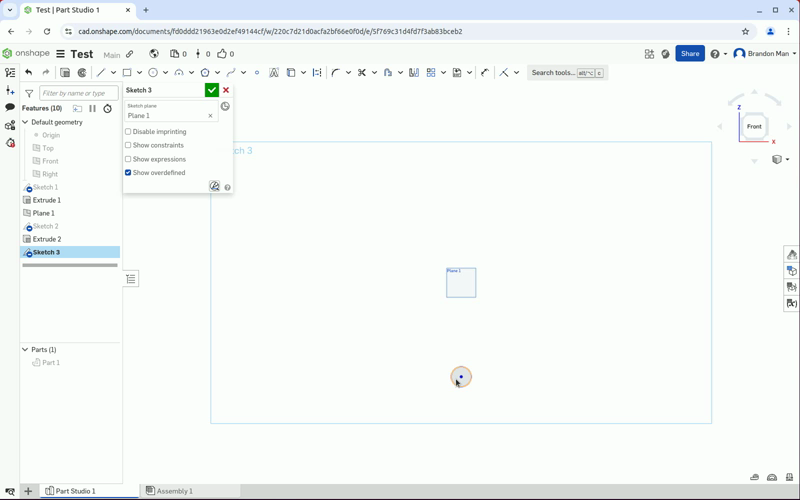
scroll(6)
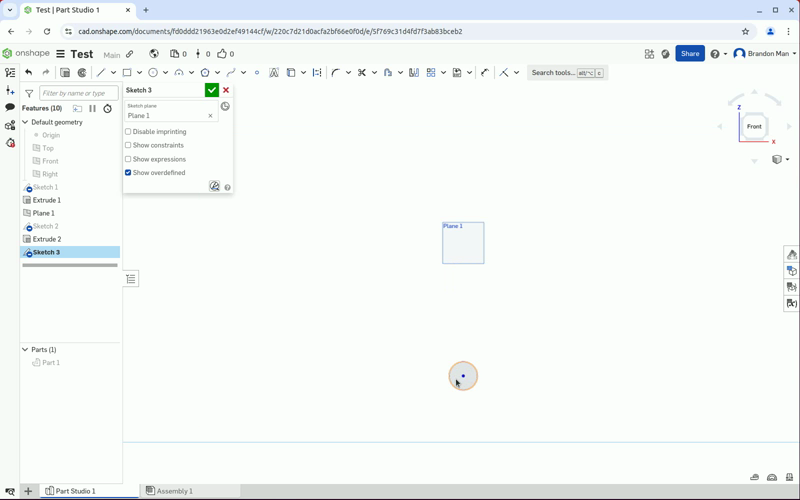
scroll(6)
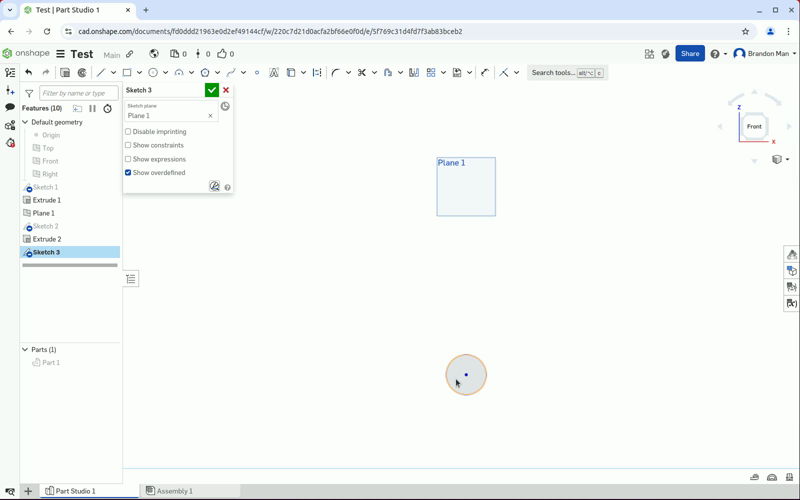
scroll(6)
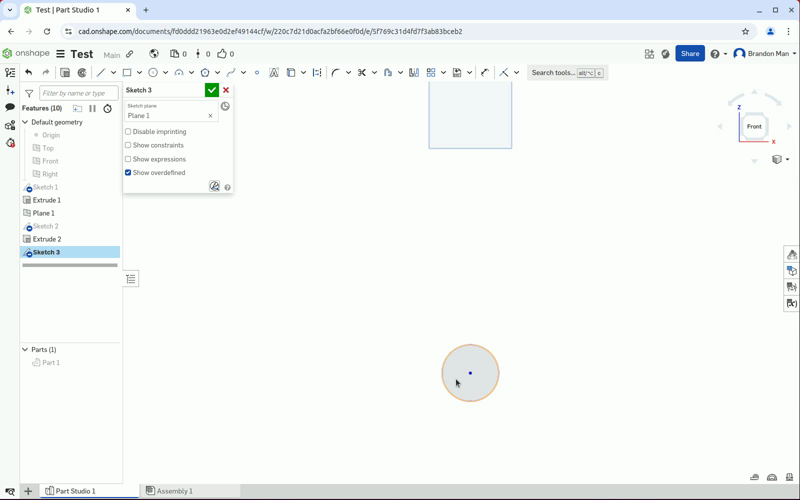
scroll(6)
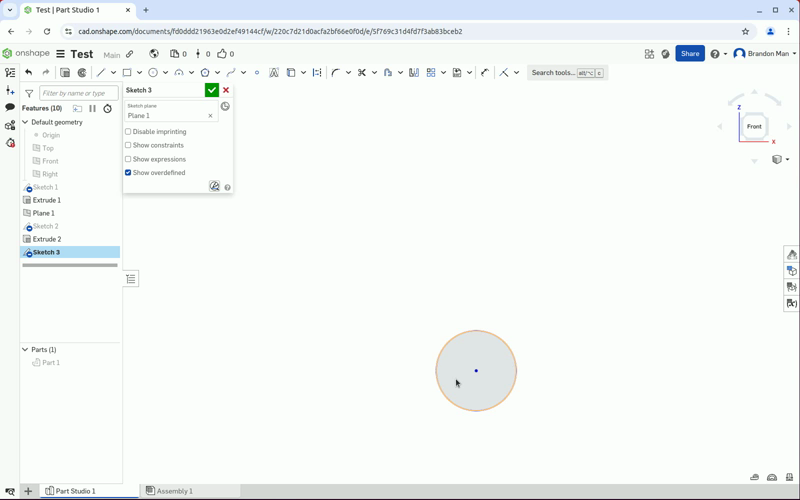
scroll(6)
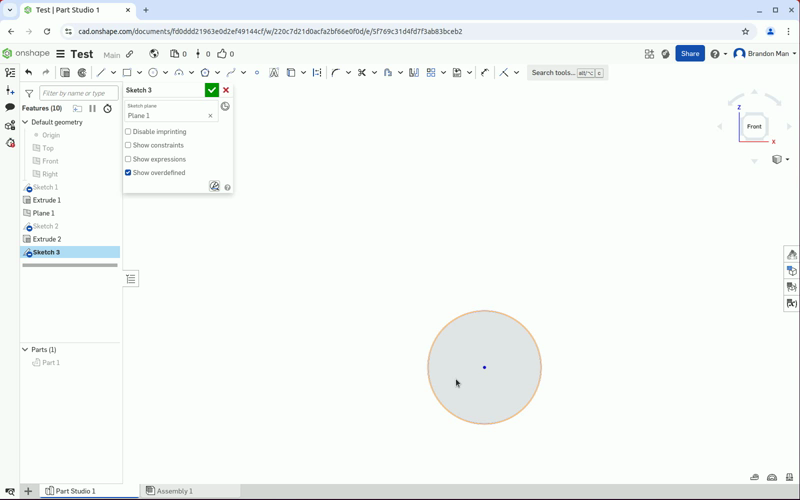
scroll(6)
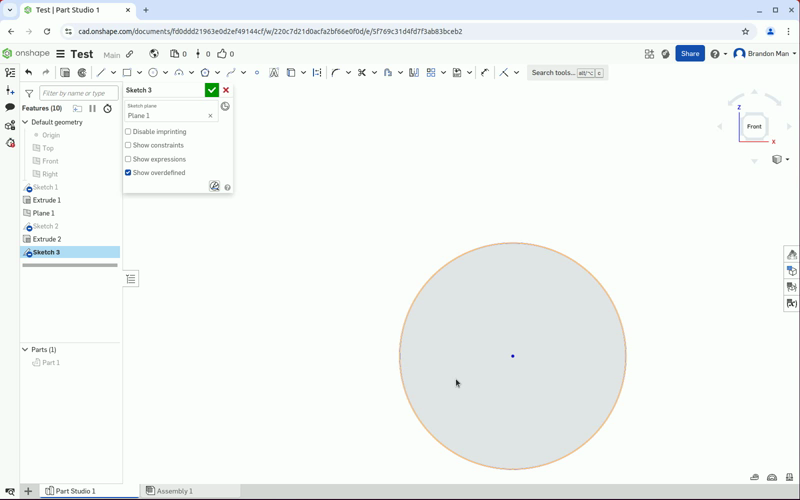
click(456, 378)
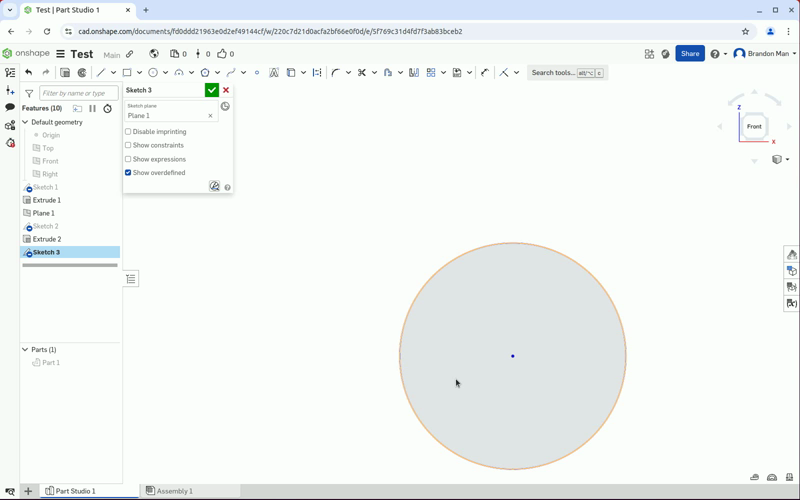
scroll(-6)
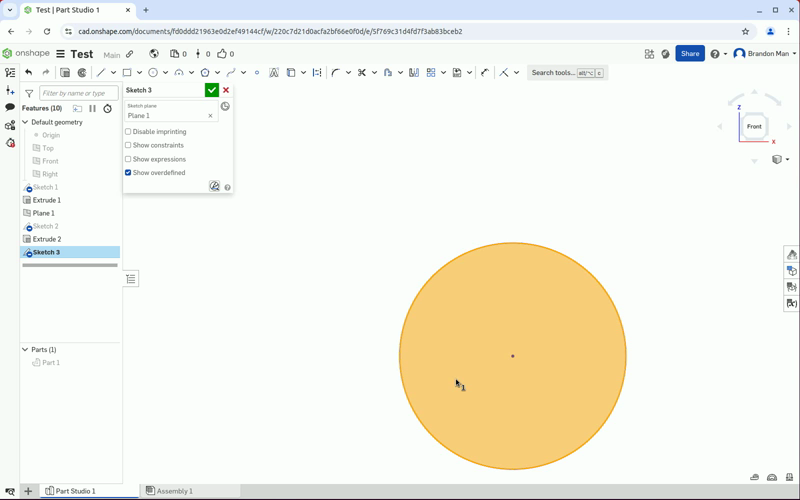
scroll(-6)
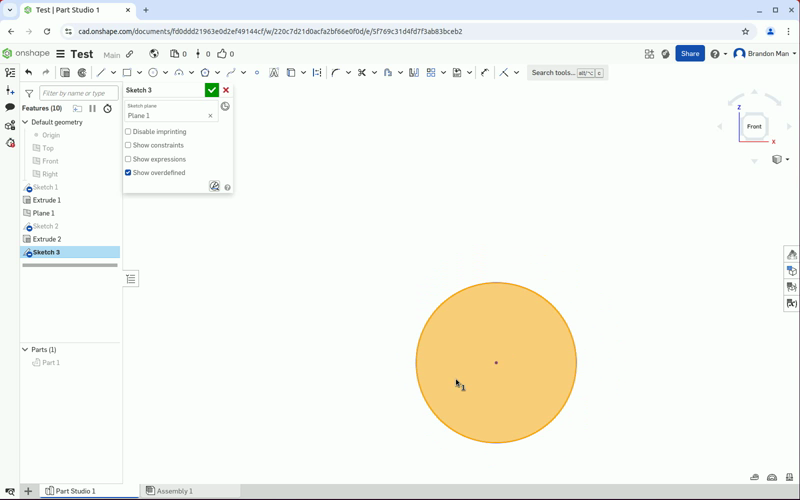
scroll(-6)
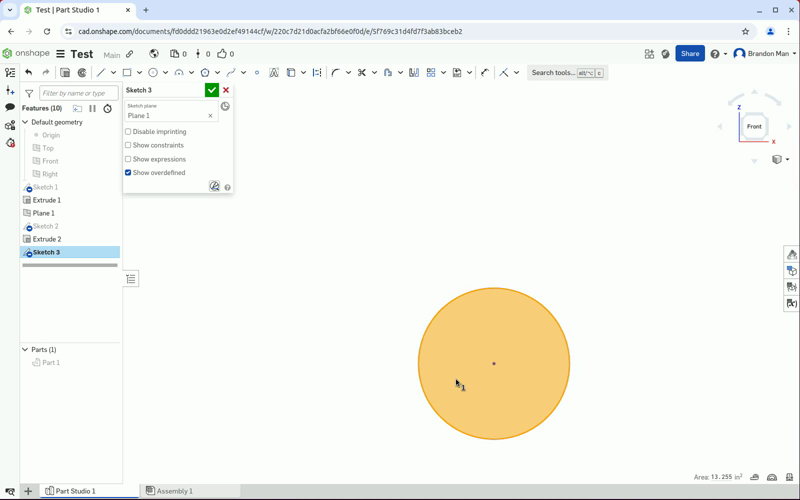
scroll(-6)
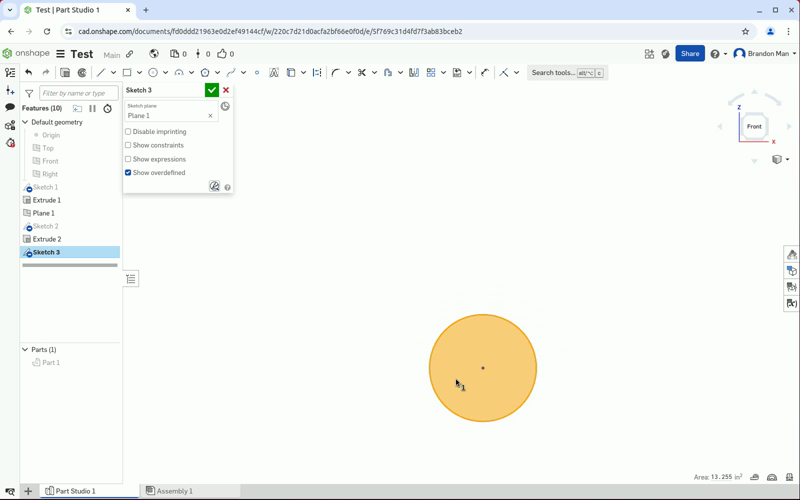
scroll(-6)
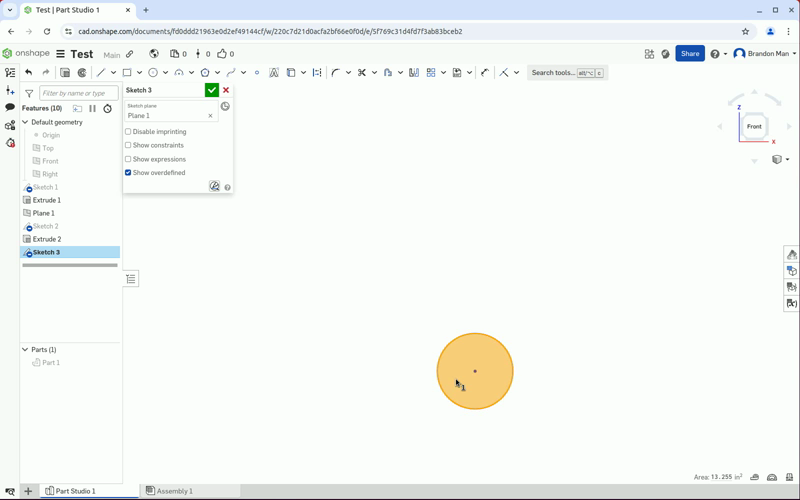
scroll(-6)
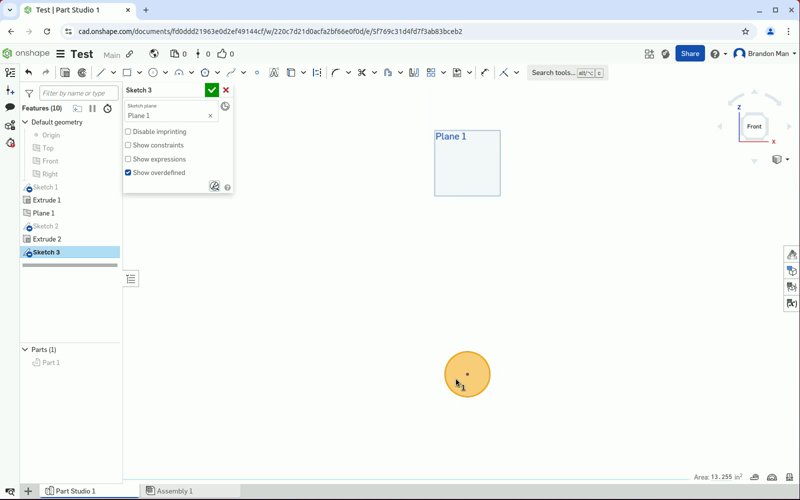
scroll(-6)
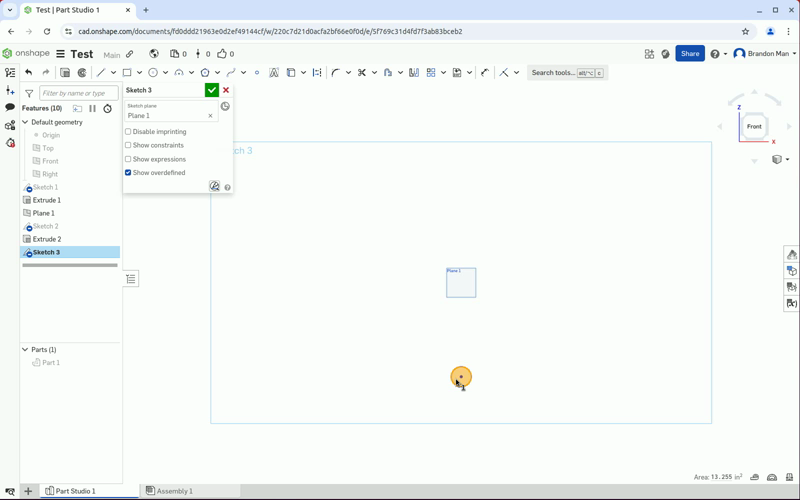
mouse_move(73, 352)
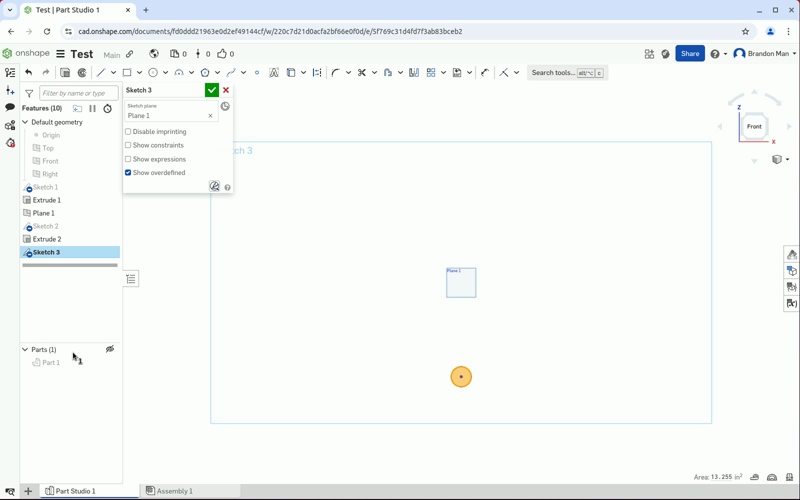
key(shift+y)
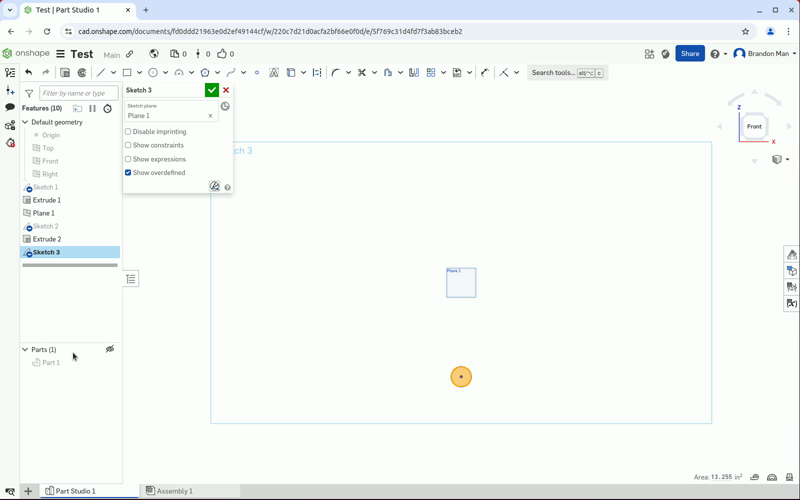
key(shift+e)
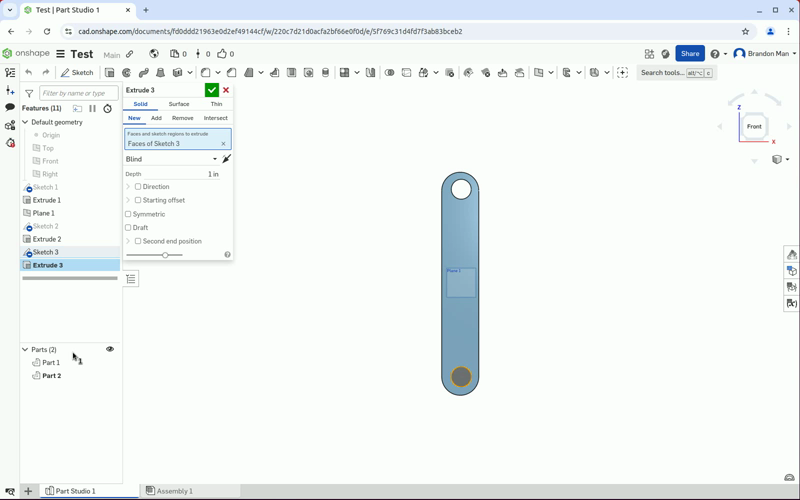
mouse_move(143, 106)
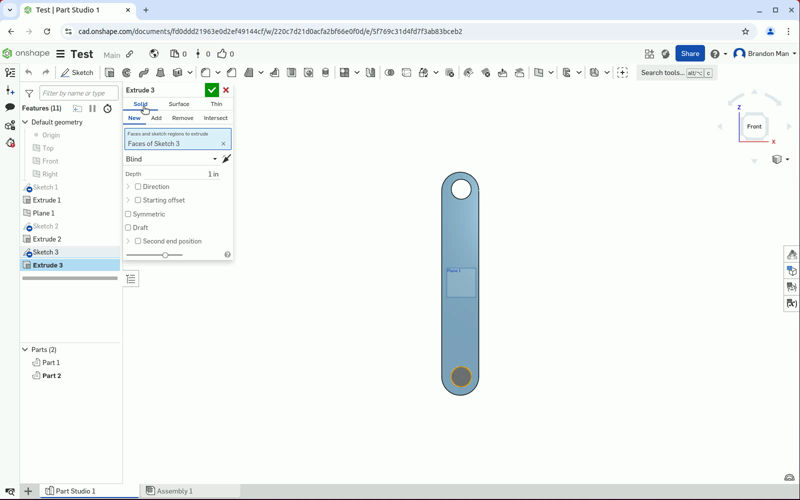
click(143, 106)
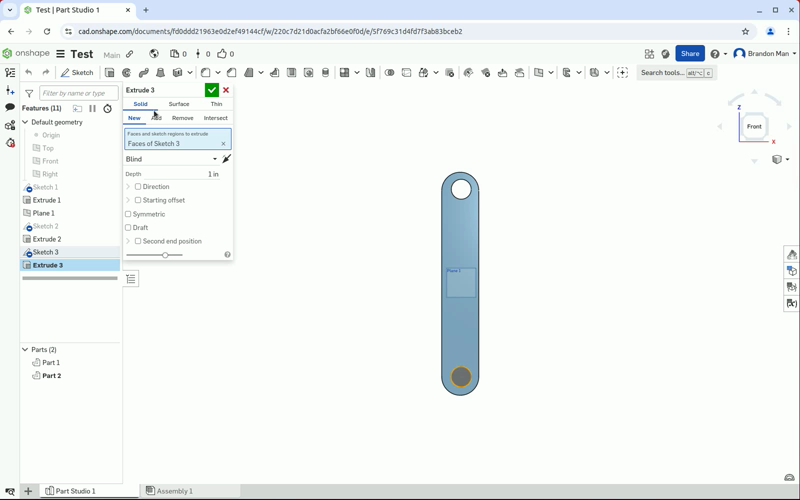
mouse_move(186, 120)
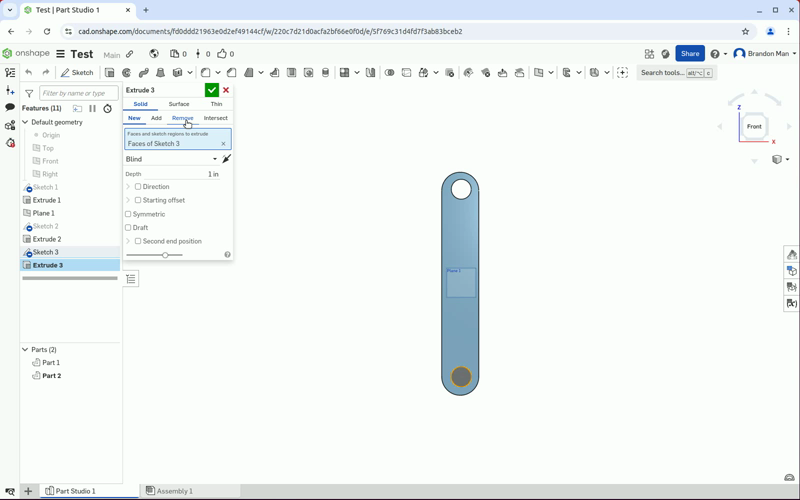
click(186, 120)
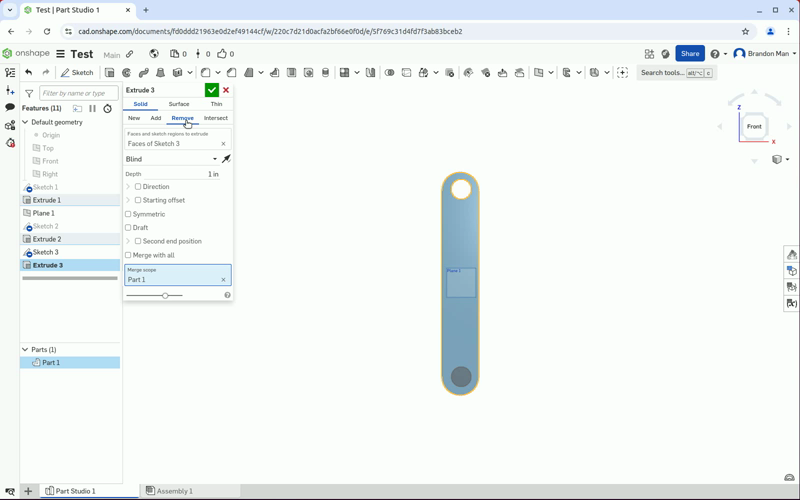
key(tab, 4)
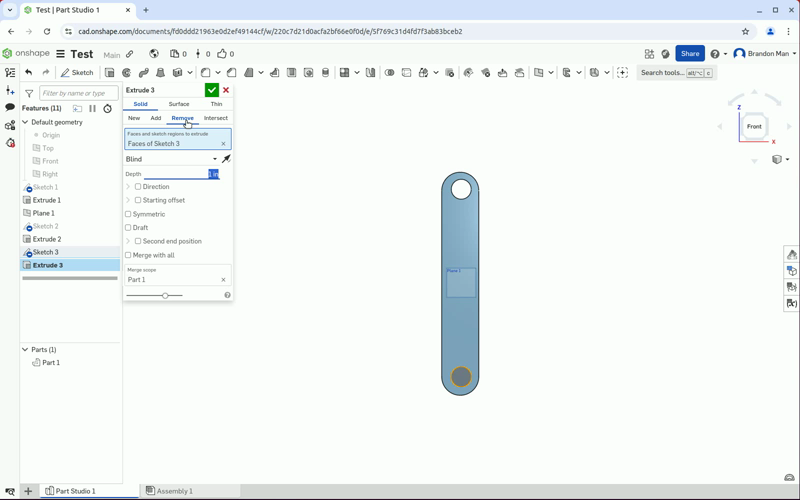
text(12.998)
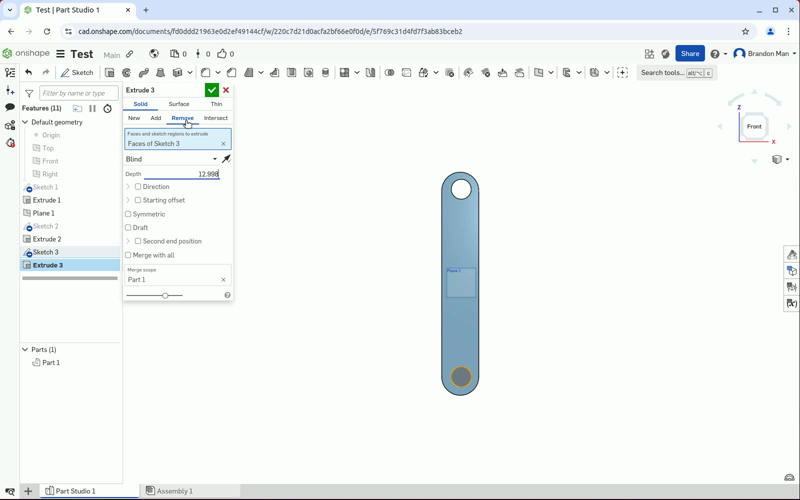
key(tab, 3)
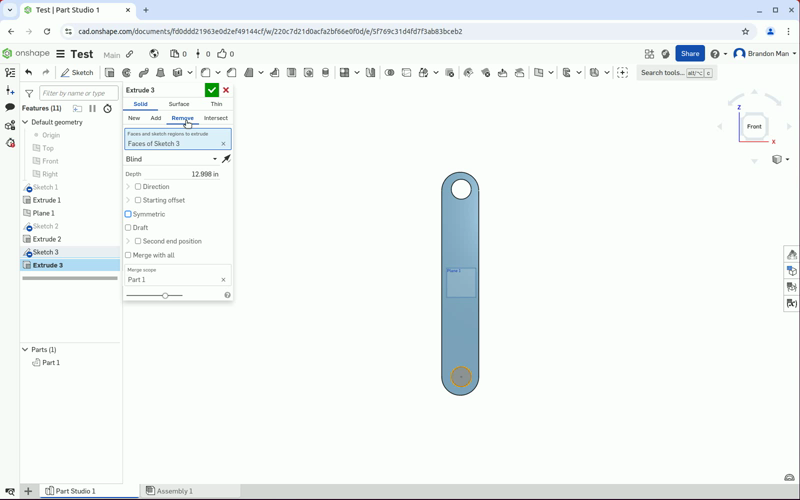
key(space)
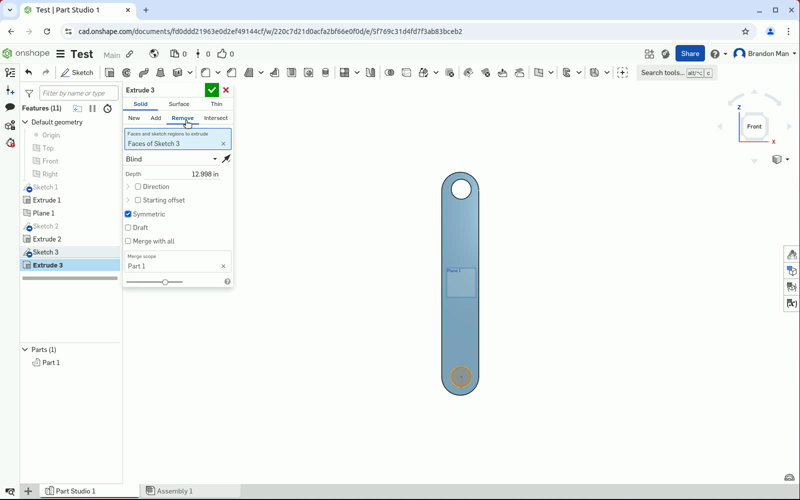
key(tab, 2)
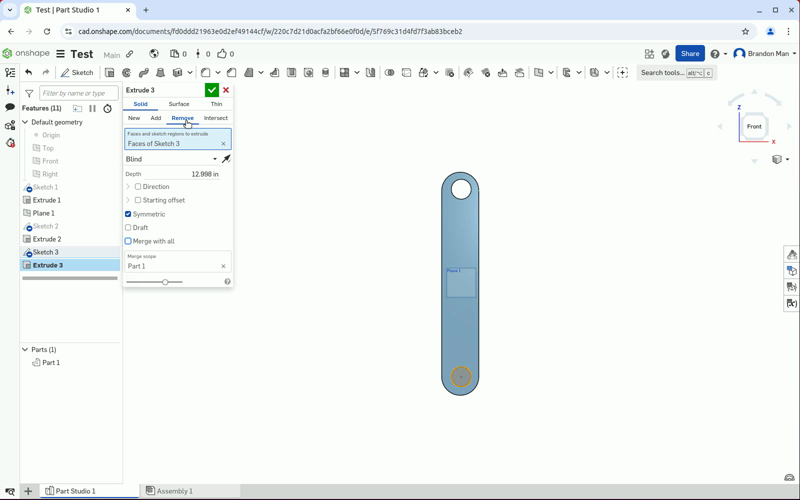
key(space)
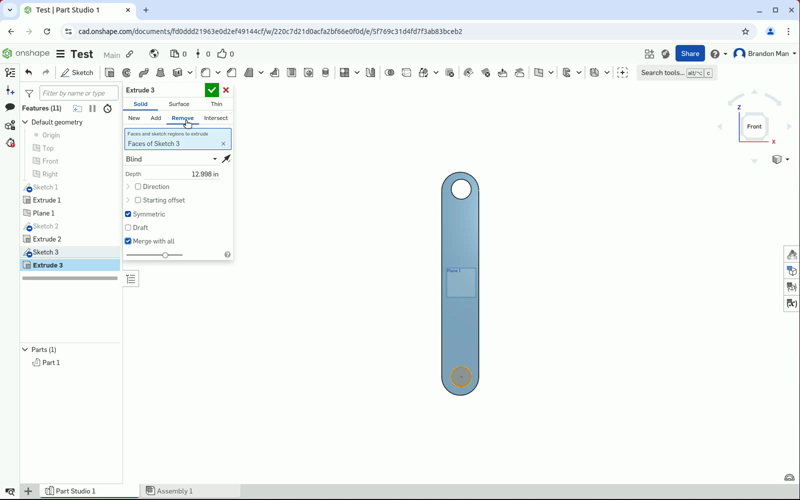
key(enter)
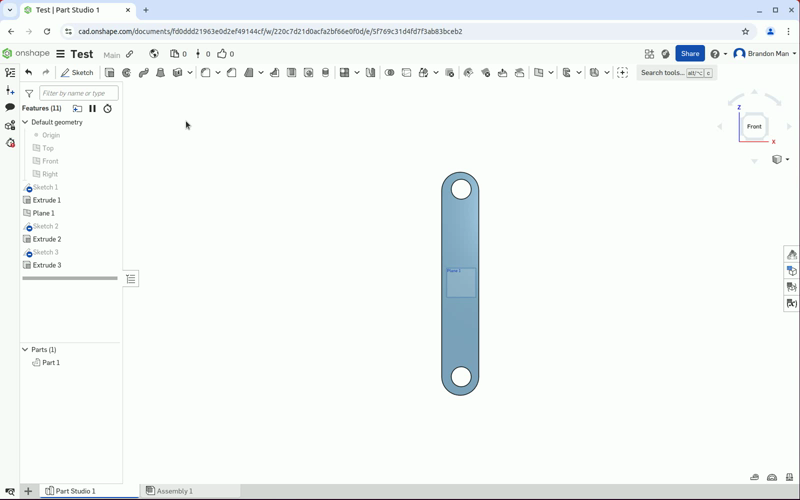
key(shift+h)
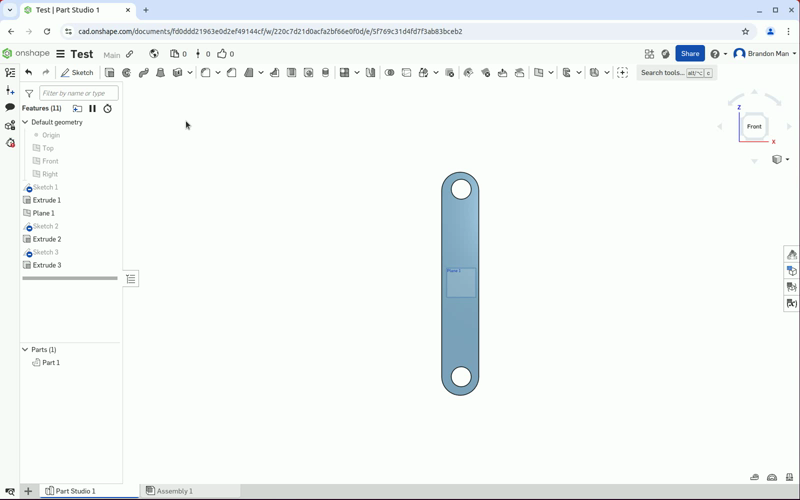
key(shift+h)
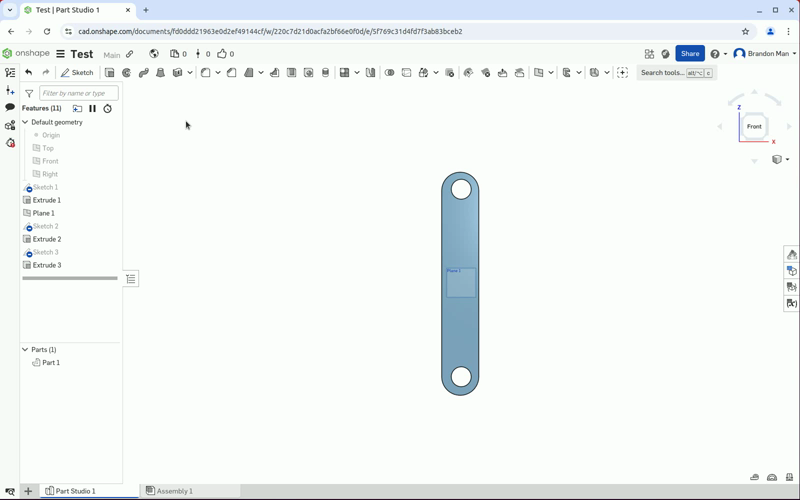
mouse_move(73, 189)
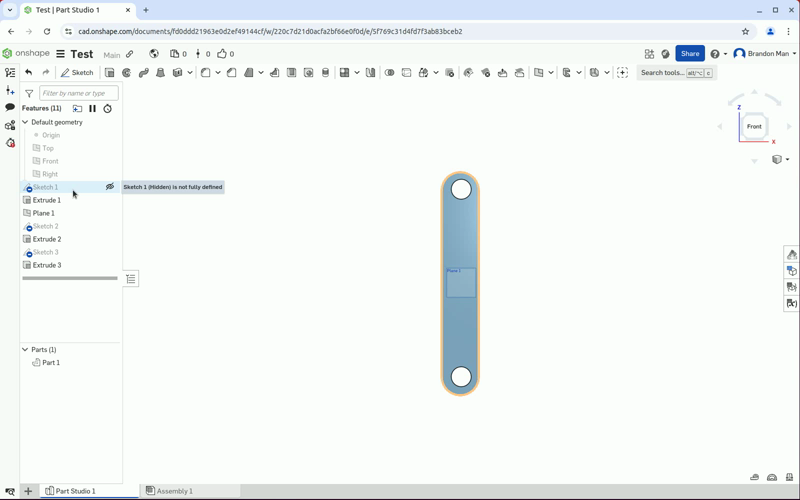
click(73, 189)
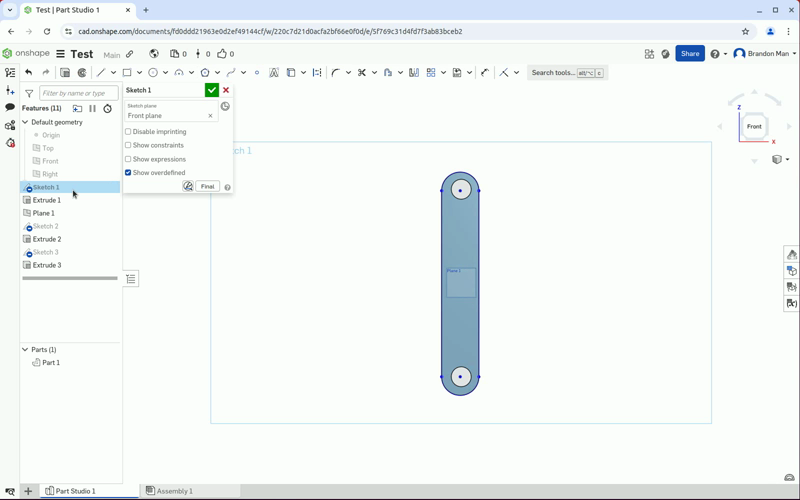
mouse_move(229, 92)
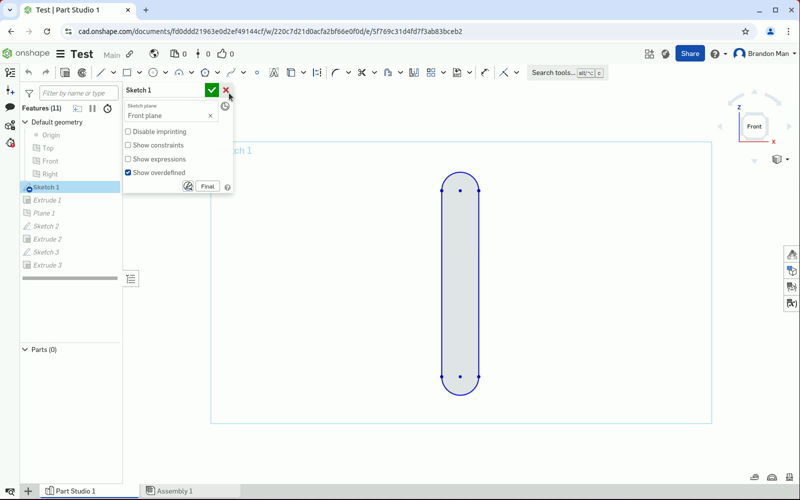
click(229, 92)
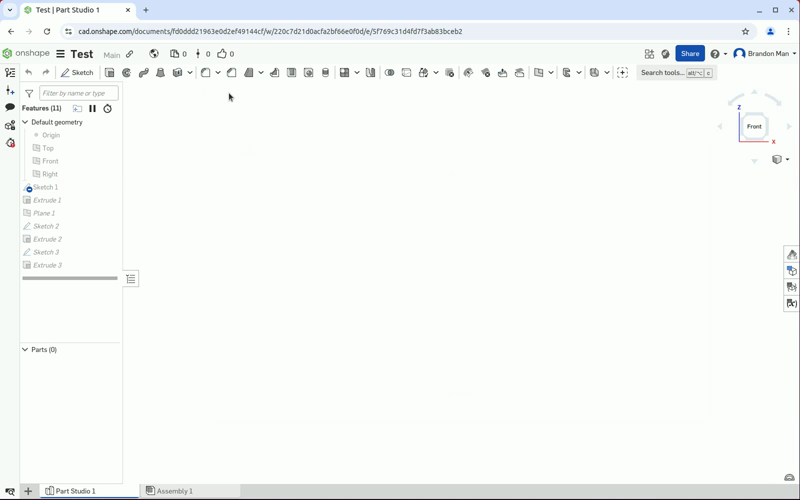
key(shift+s)
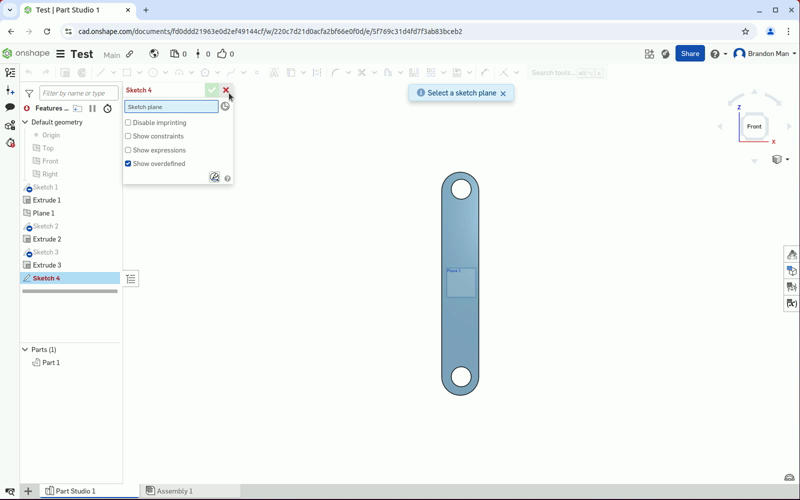
mouse_move(73, 215)
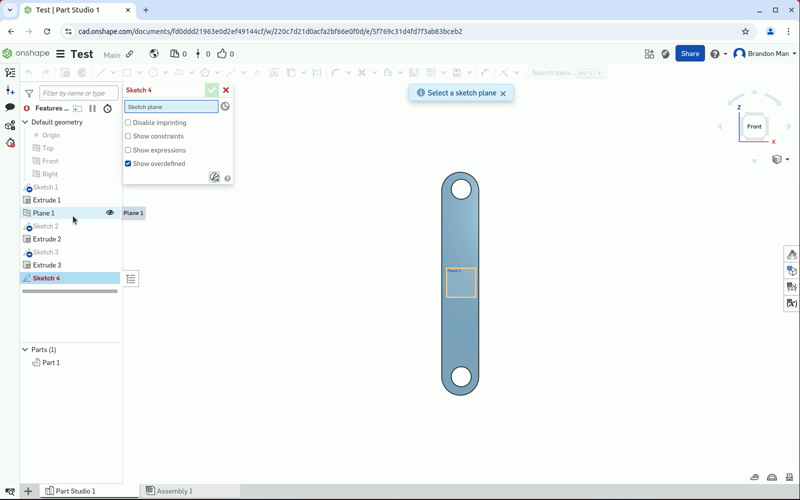
click(73, 215)
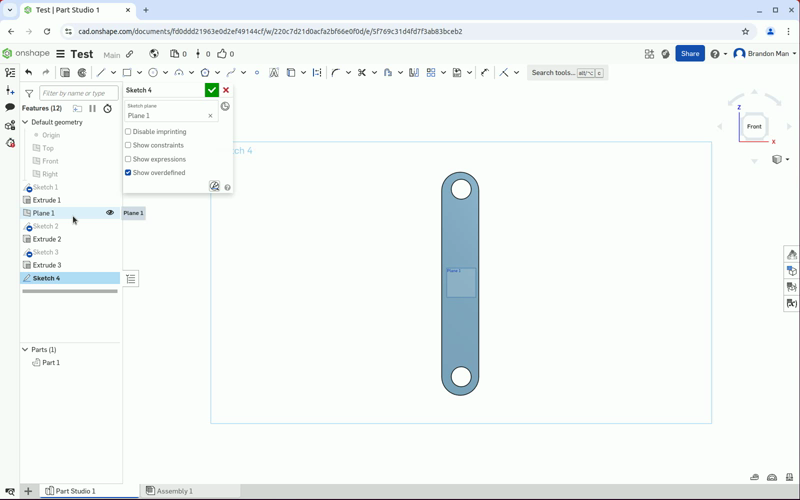
mouse_move(73, 352)
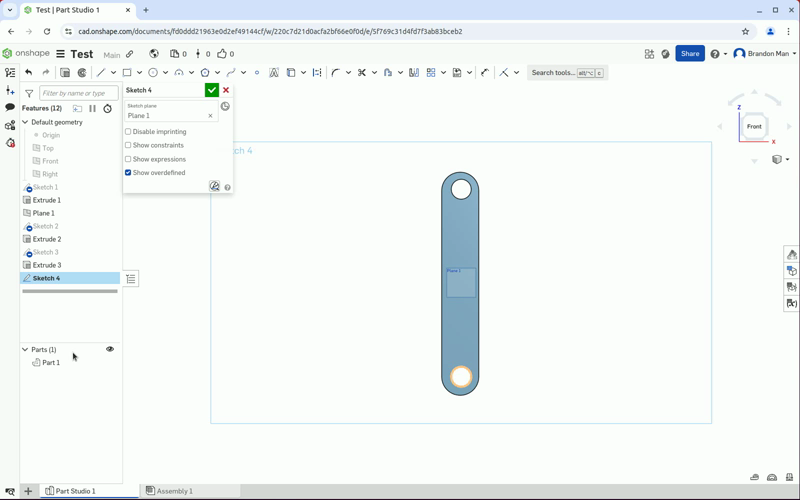
key(y)
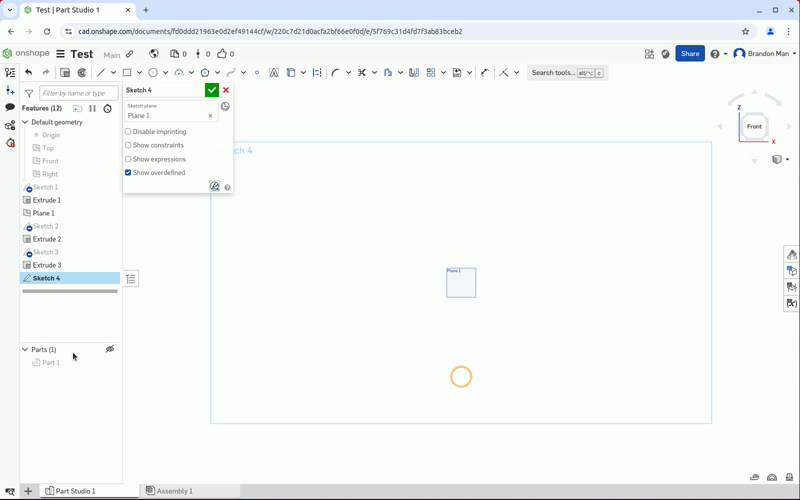
key(c)
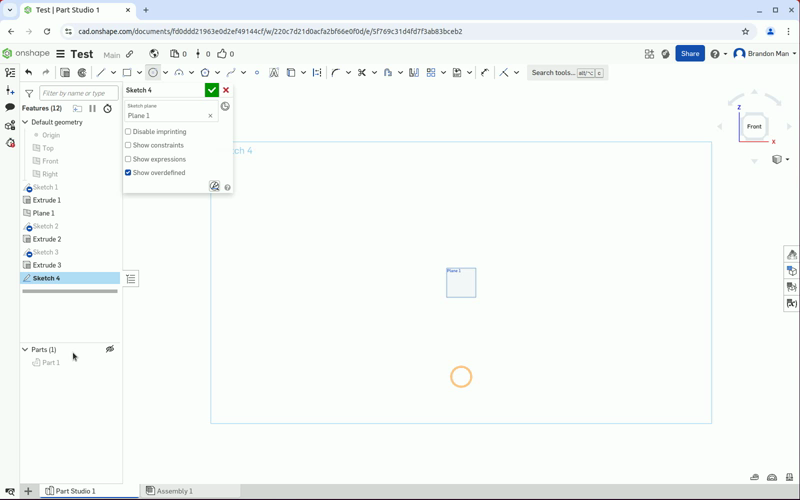
key_down(shift)
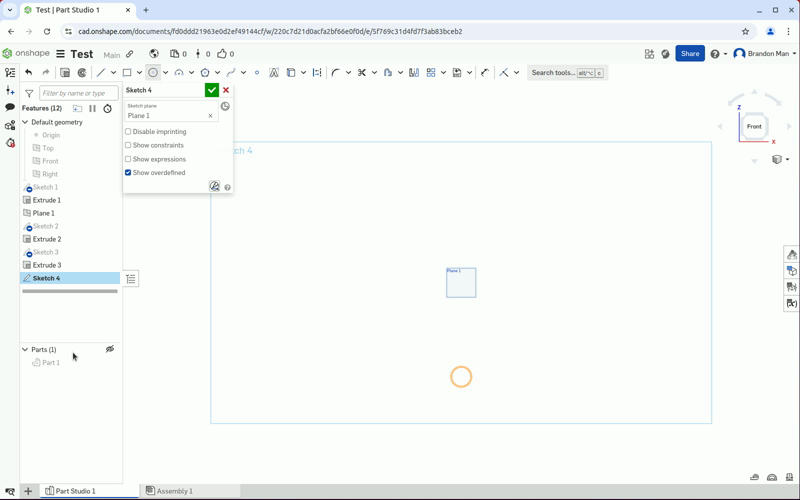
mouse_move(461, 314)
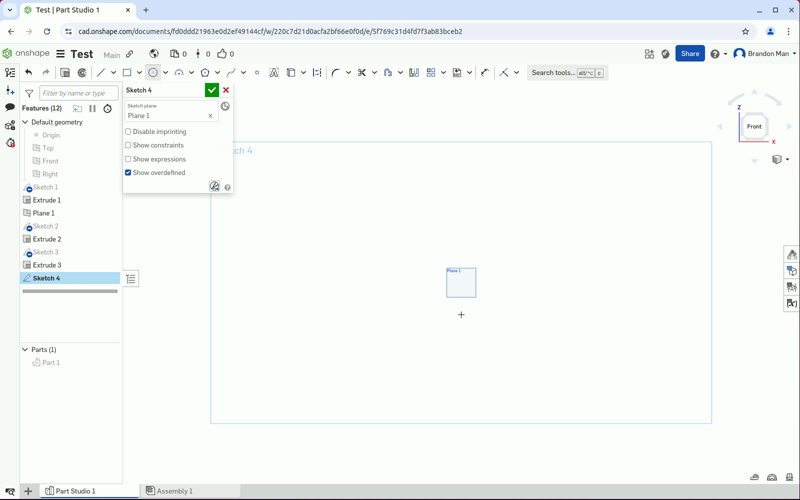
click(461, 314)
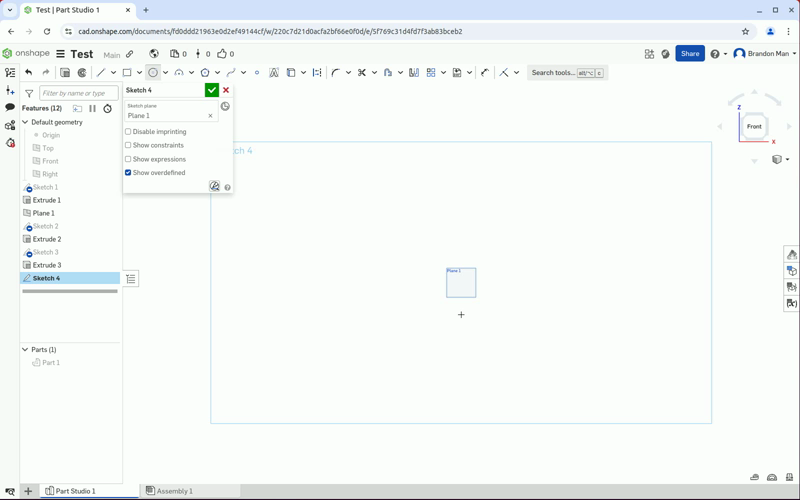
key_up(shift)
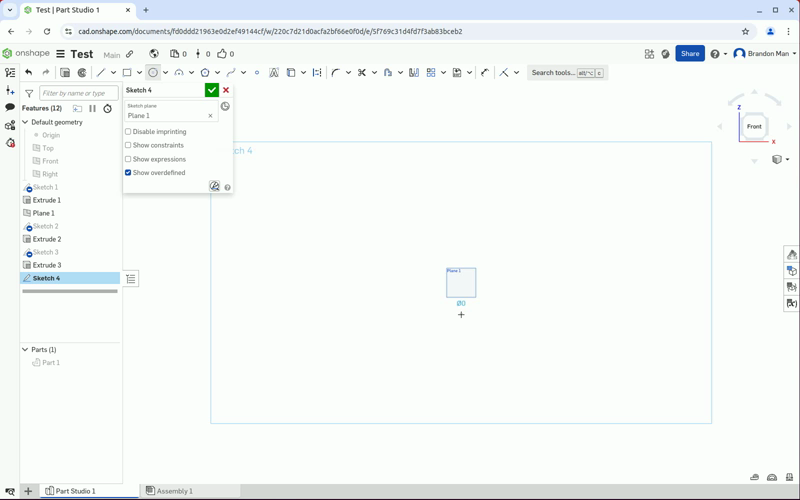
mouse_move(471, 314)
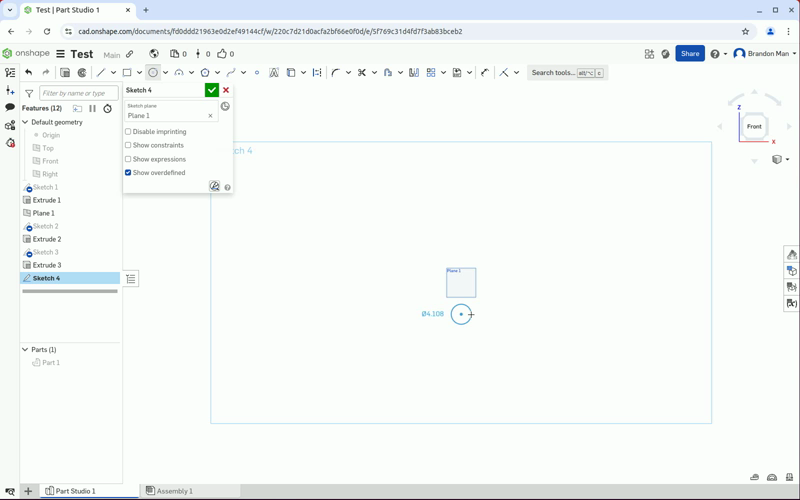
click(471, 314)
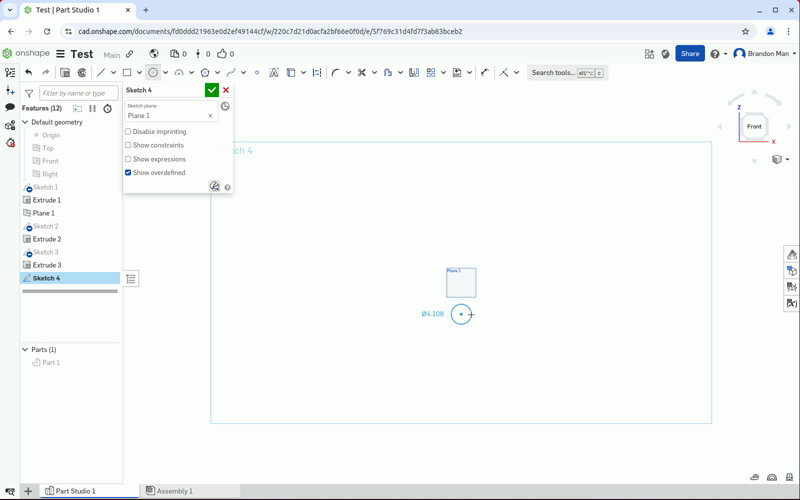
key(esc)
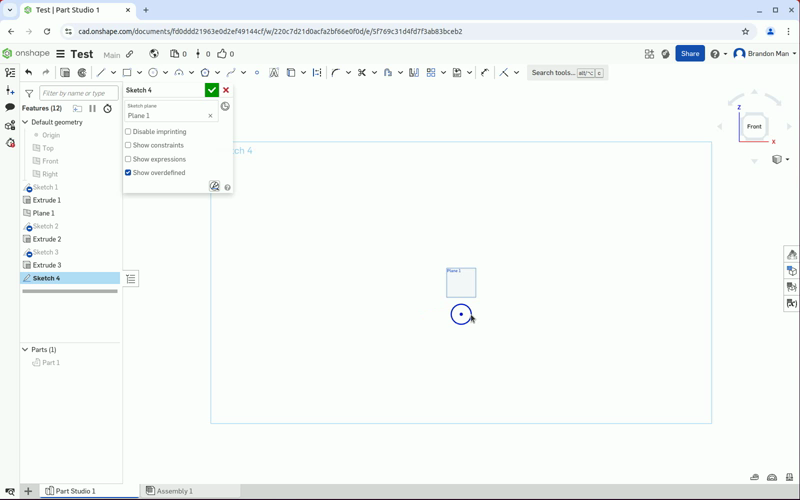
mouse_move(459, 319)
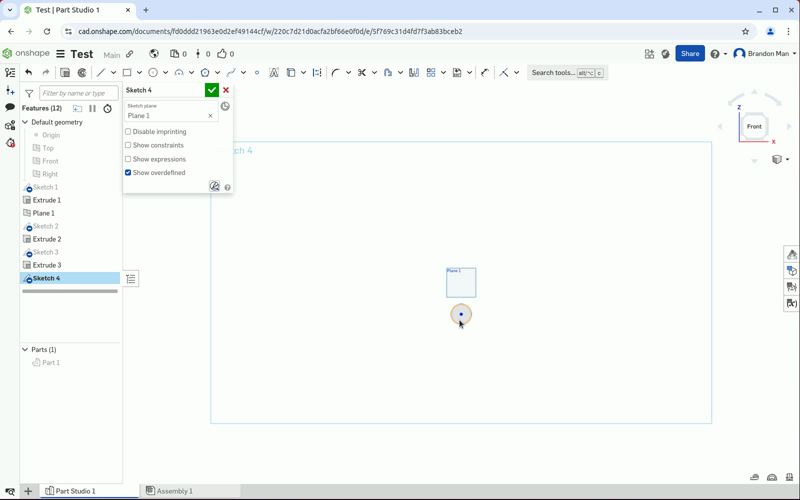
scroll(6)
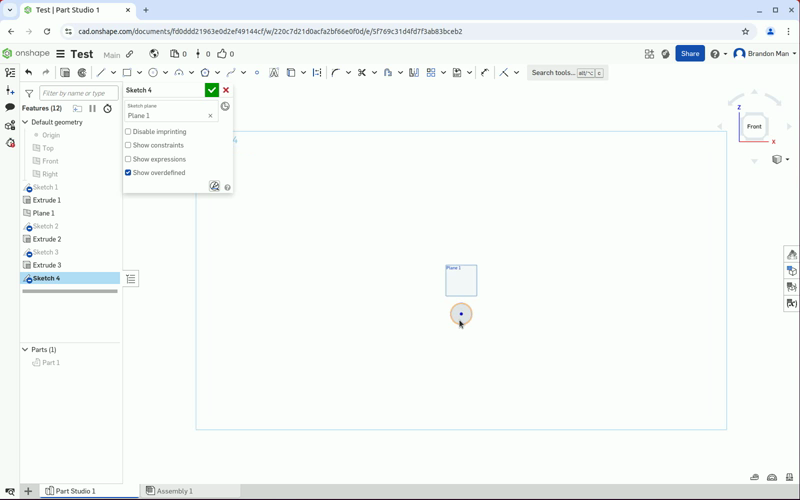
scroll(6)
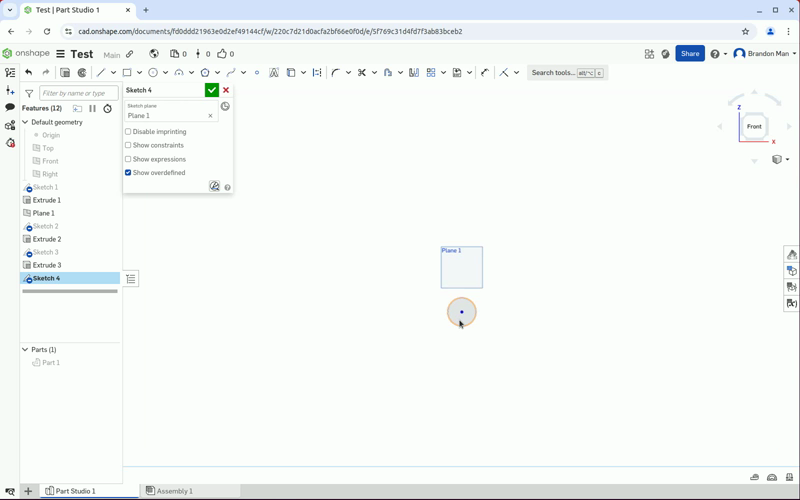
scroll(6)
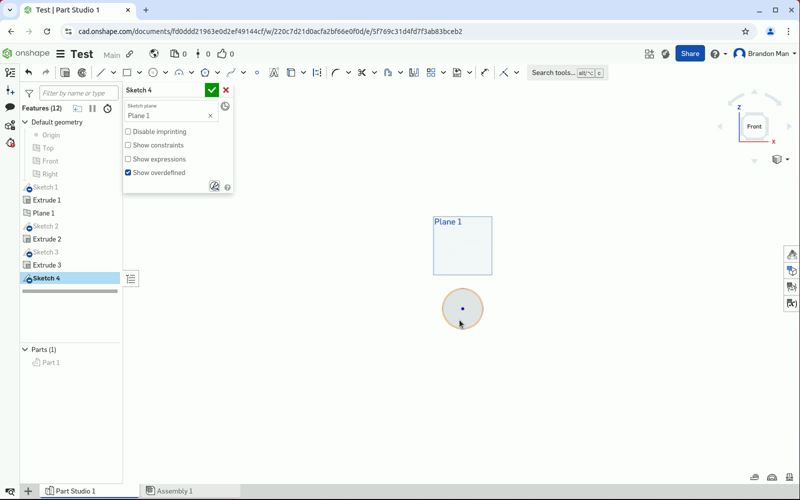
scroll(6)
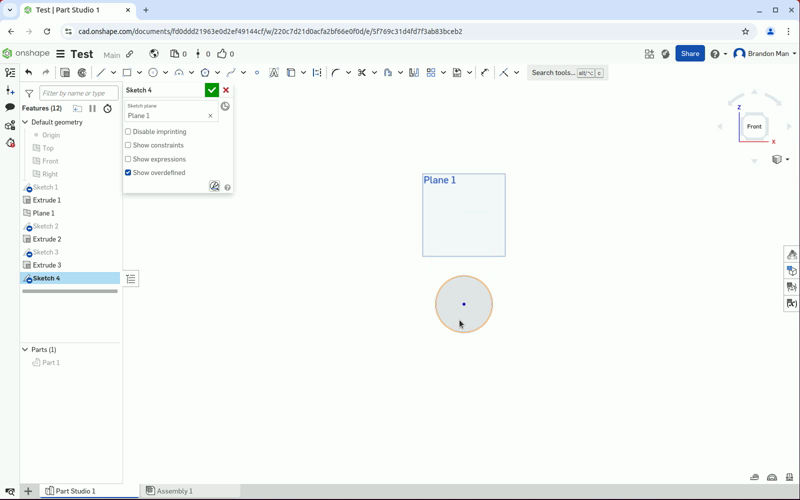
scroll(6)
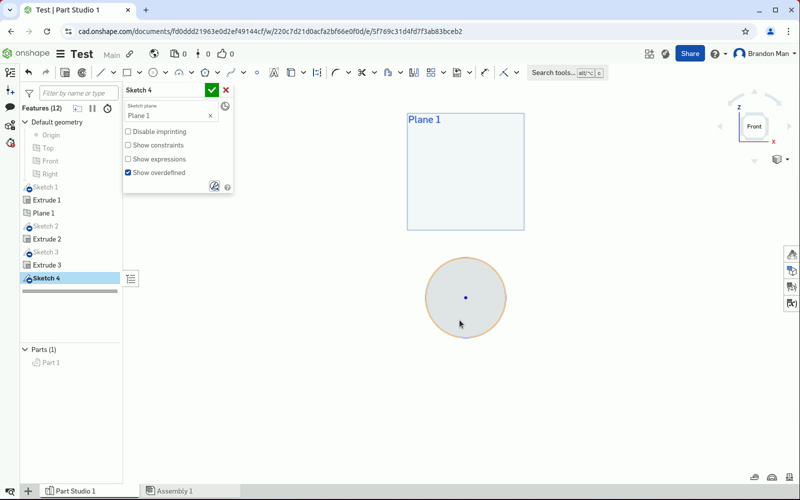
scroll(6)
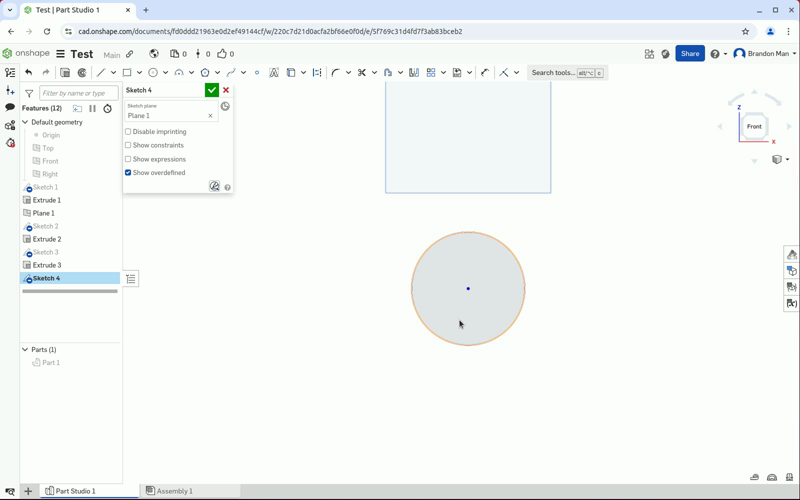
scroll(6)
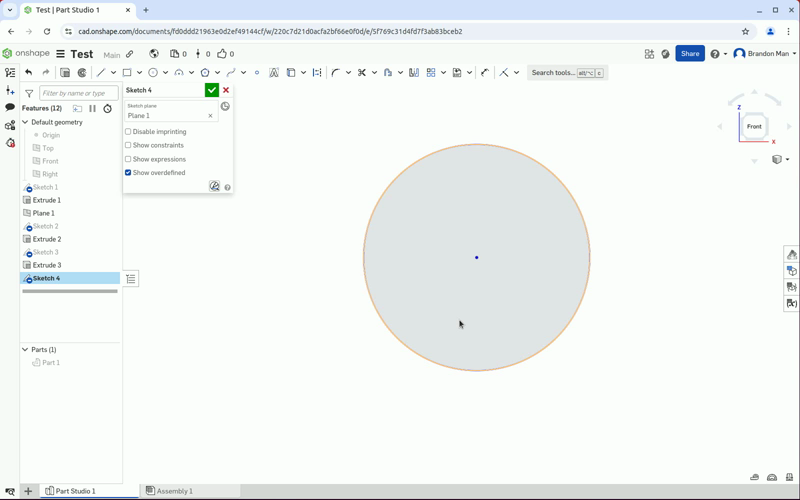
click(459, 319)
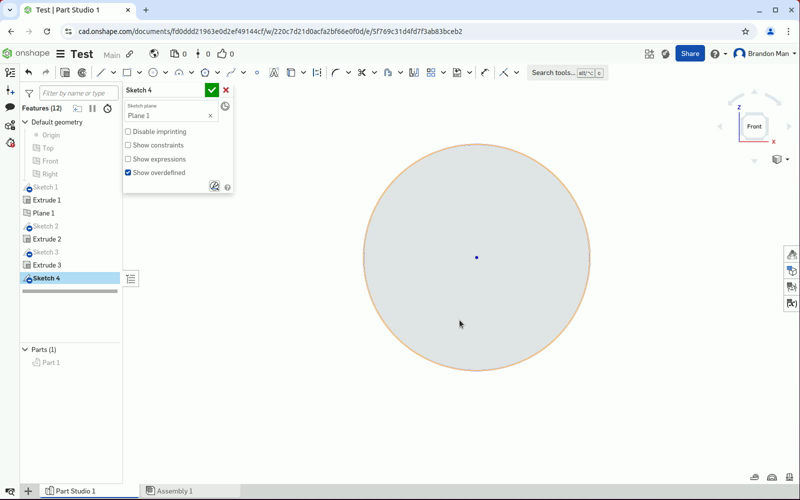
scroll(-6)
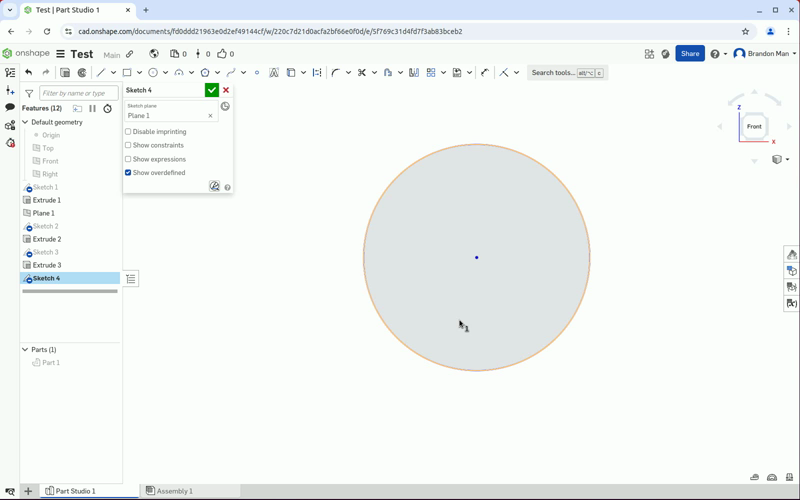
scroll(-6)
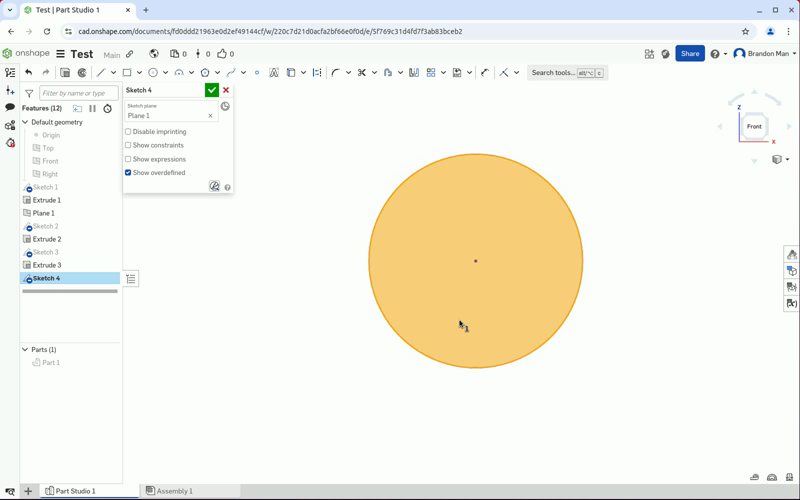
scroll(-6)
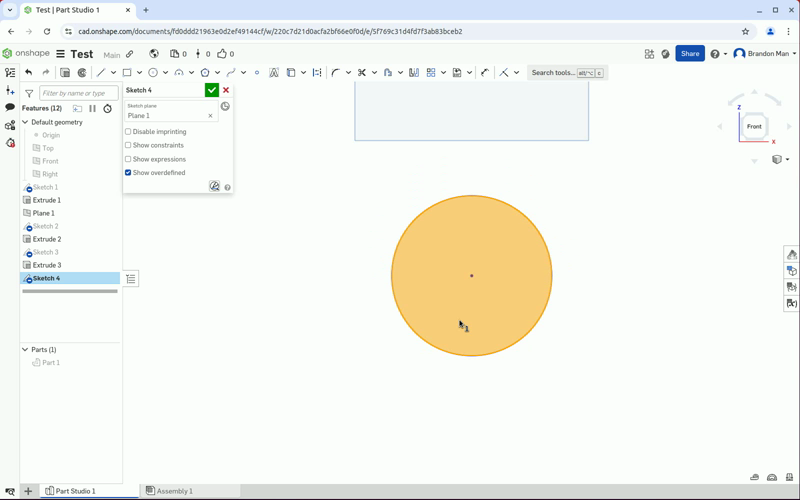
scroll(-6)
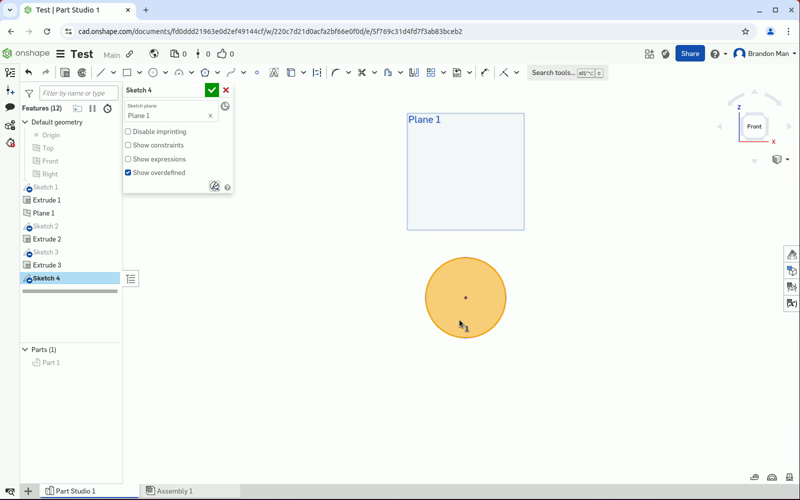
scroll(-6)
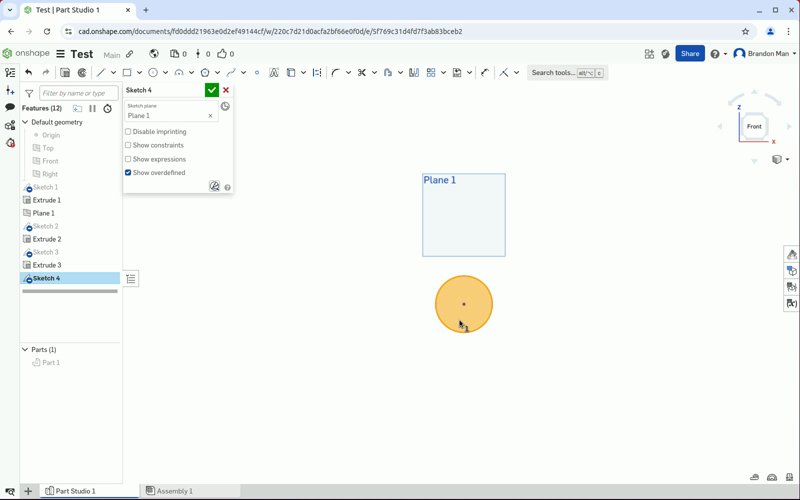
scroll(-6)
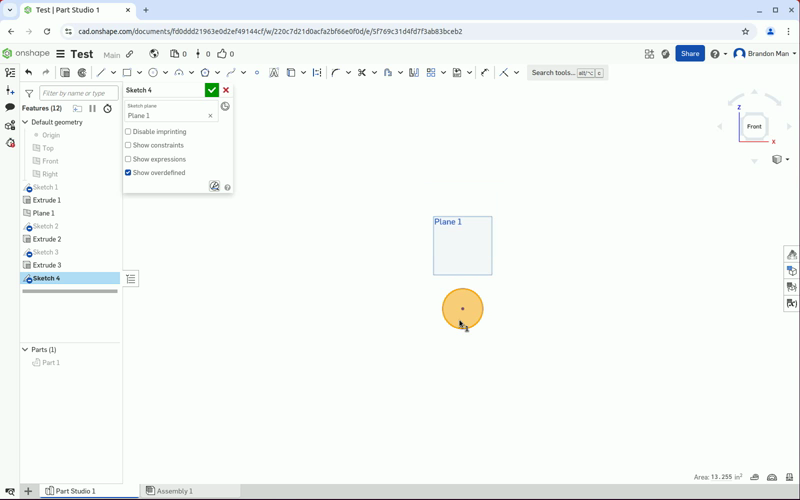
scroll(-6)
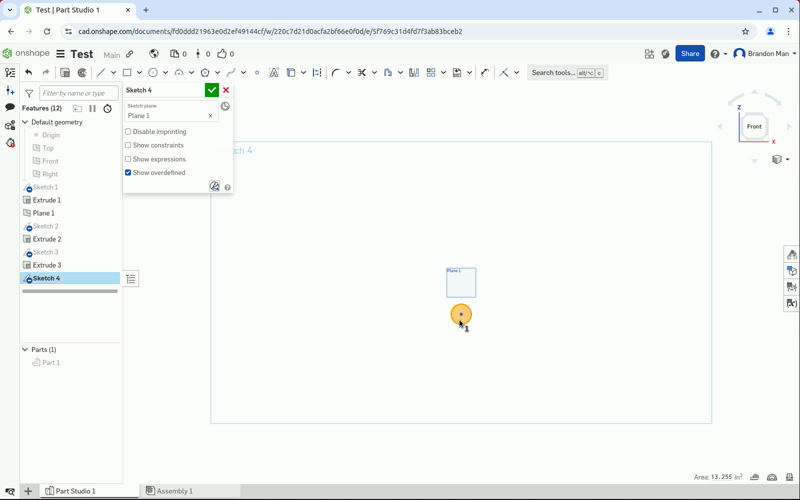
mouse_move(73, 352)
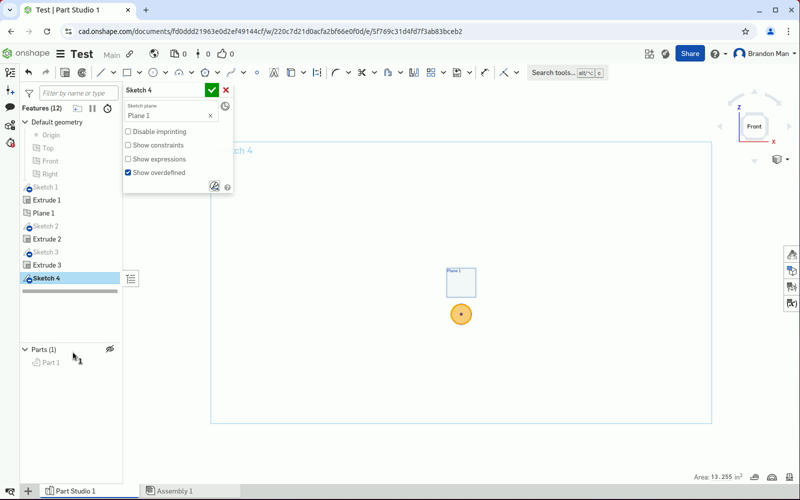
key(shift+y)
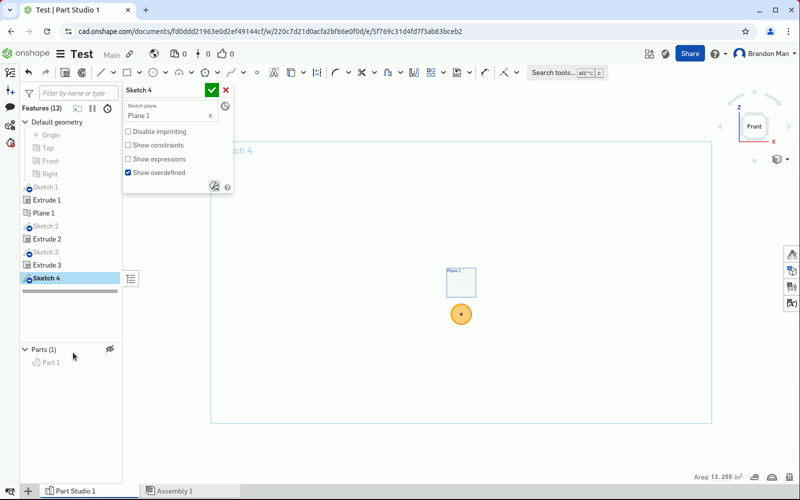
key(shift+e)
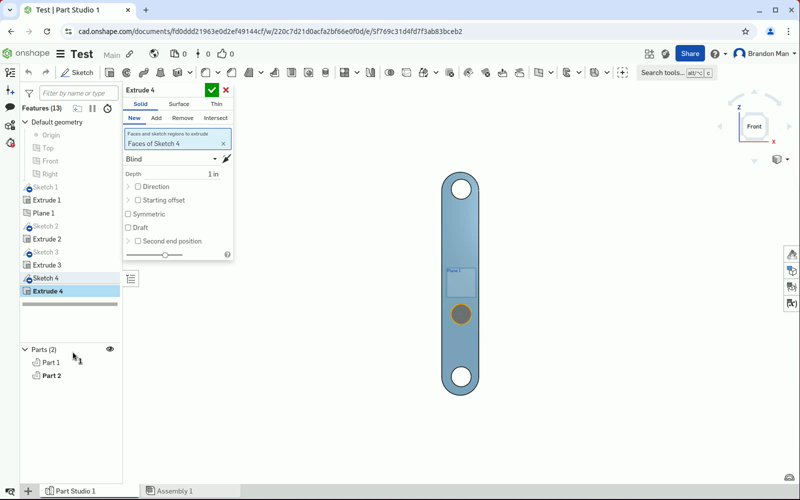
mouse_move(143, 106)
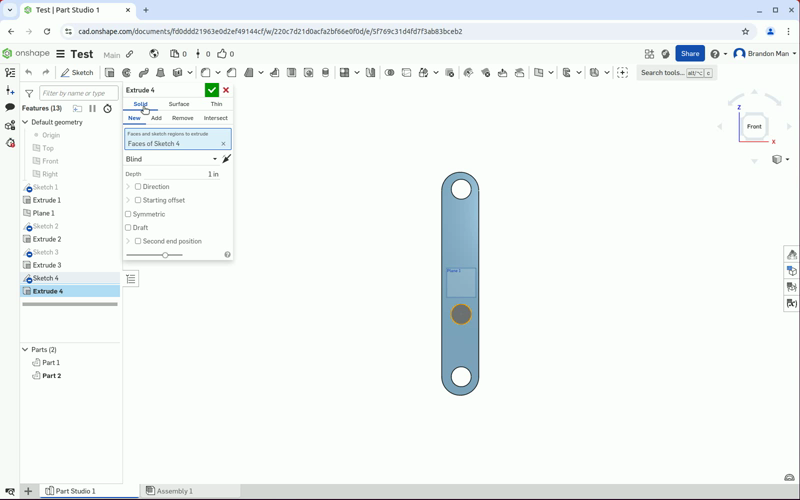
click(143, 106)
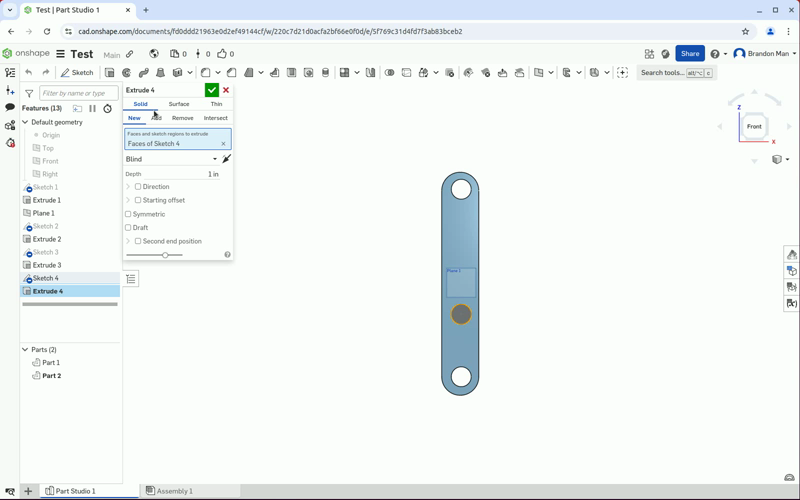
mouse_move(186, 120)
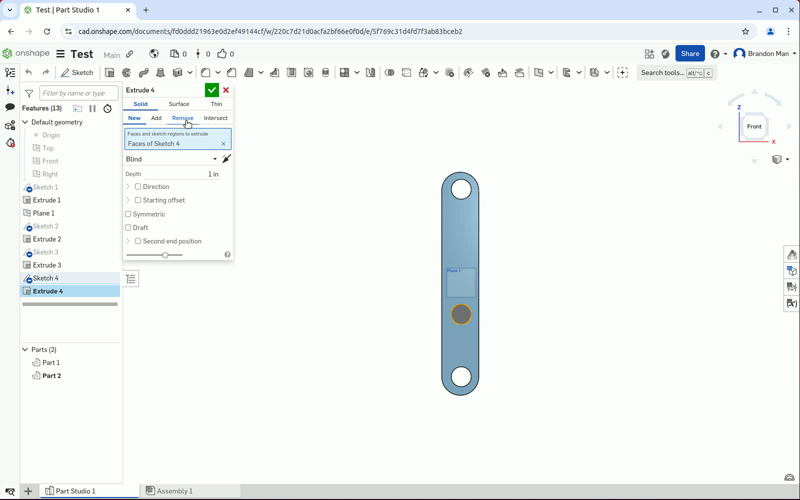
click(186, 120)
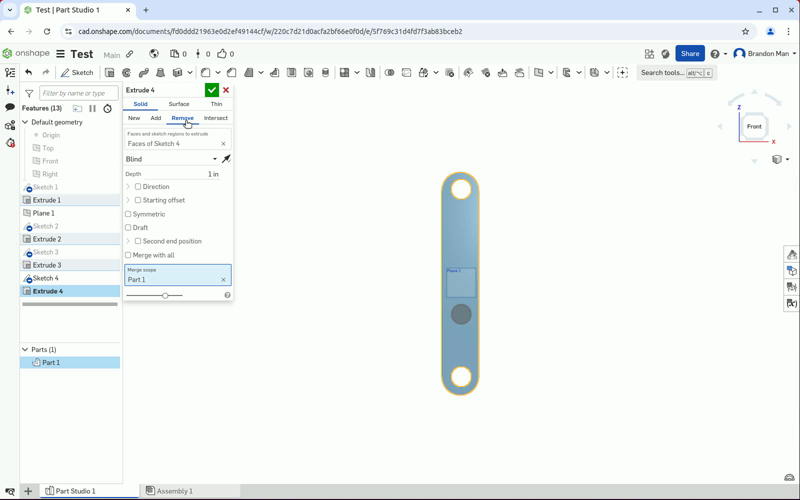
key(tab, 4)
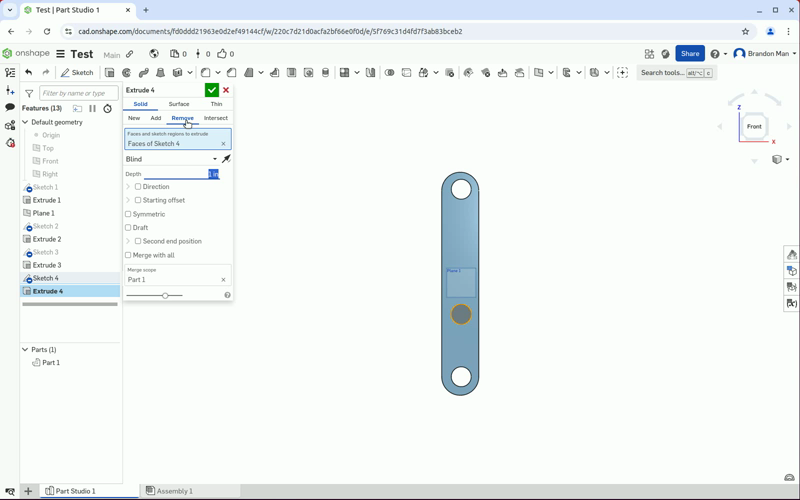
text(12.998)
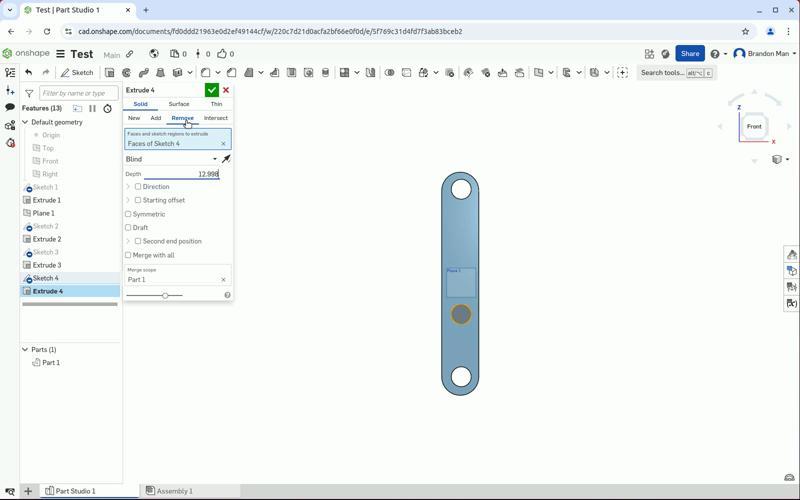
key(tab, 3)
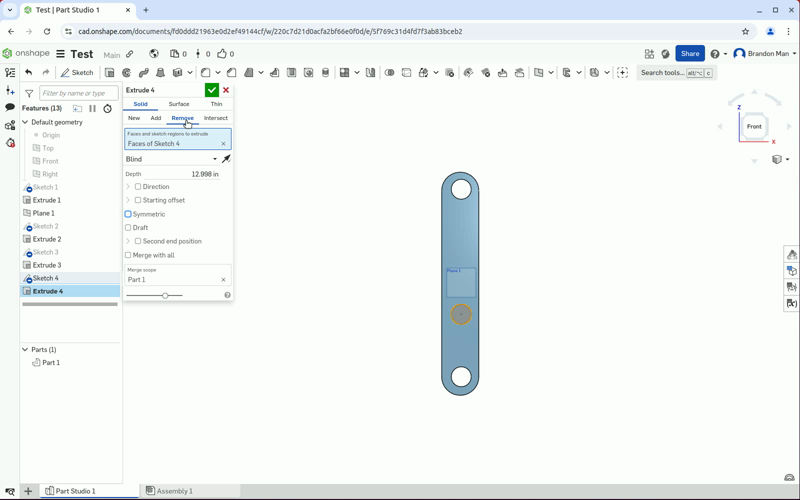
key(space)
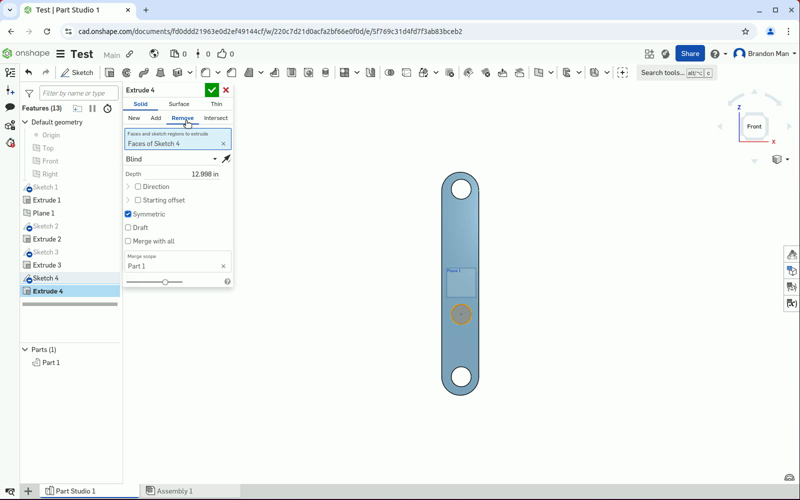
key(tab, 2)
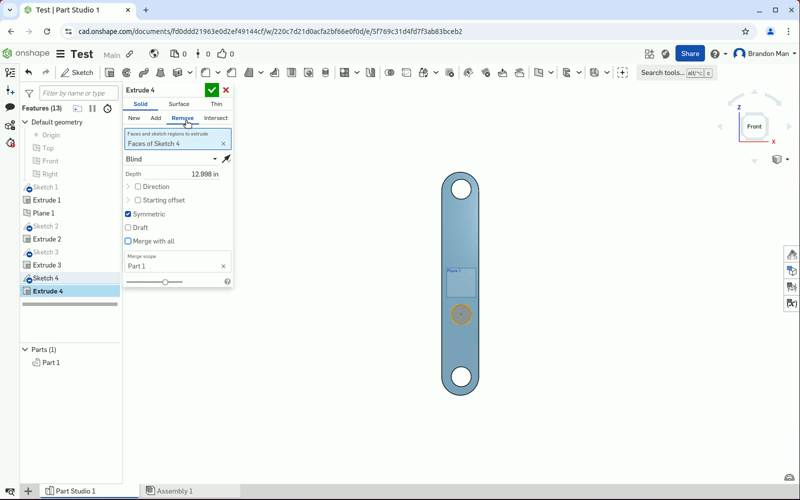
key(space)
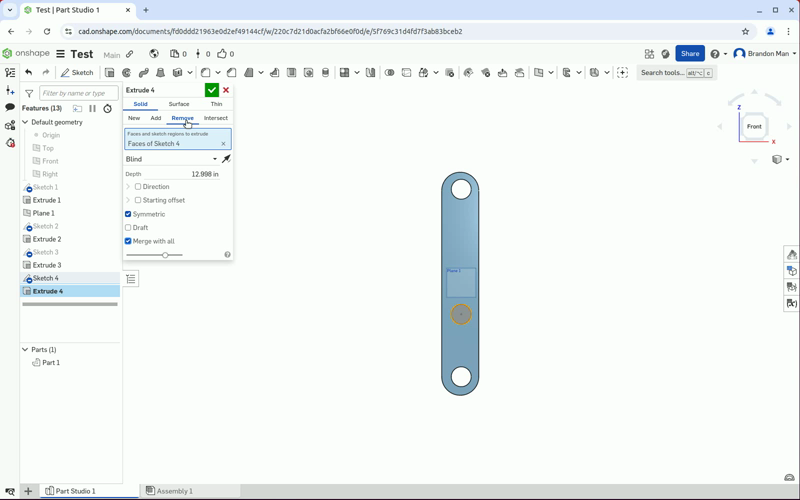
key(enter)
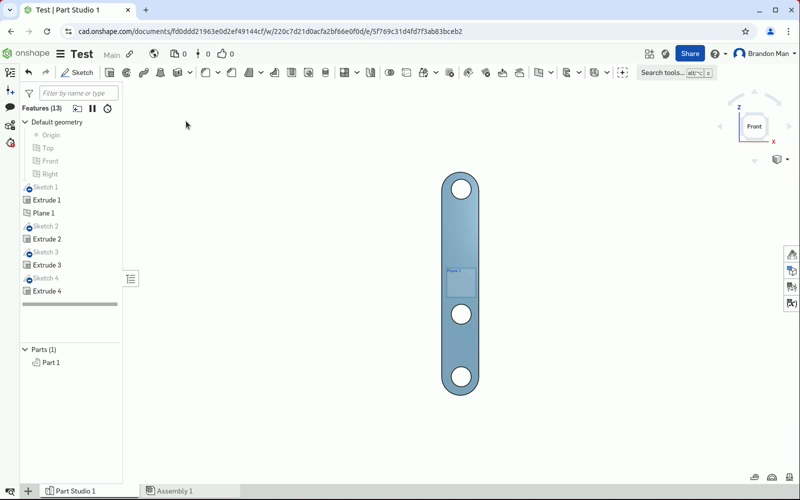
key(shift+h)
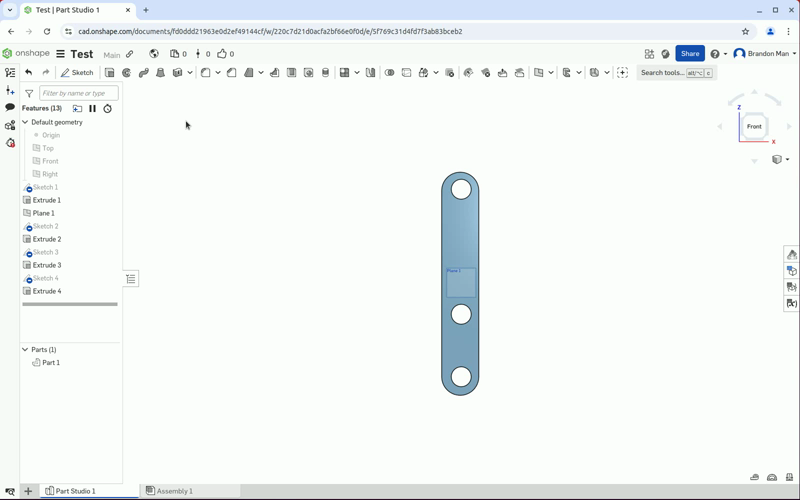
key(shift+h)
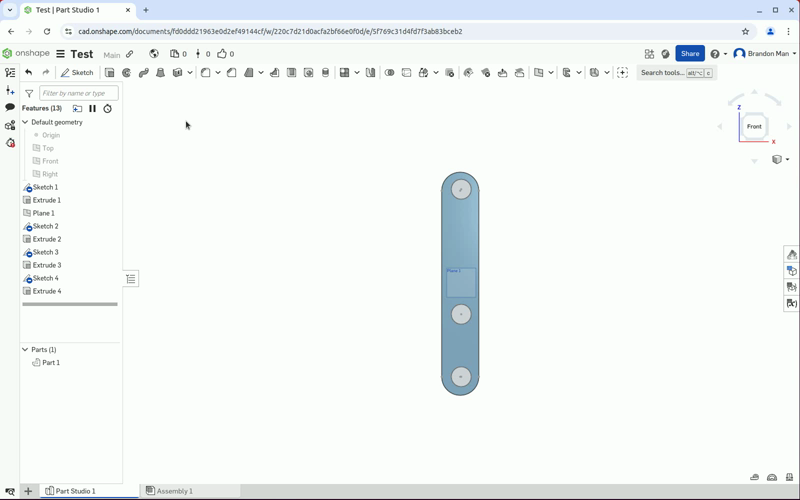
key(shift+7)
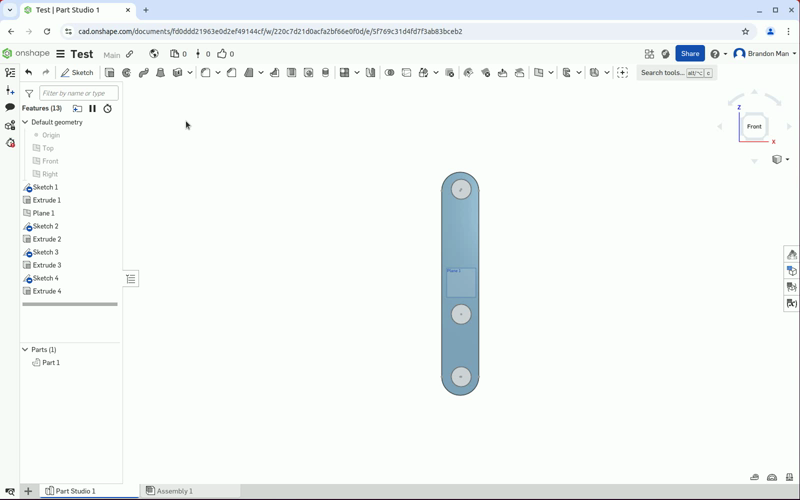
key(left, 2)
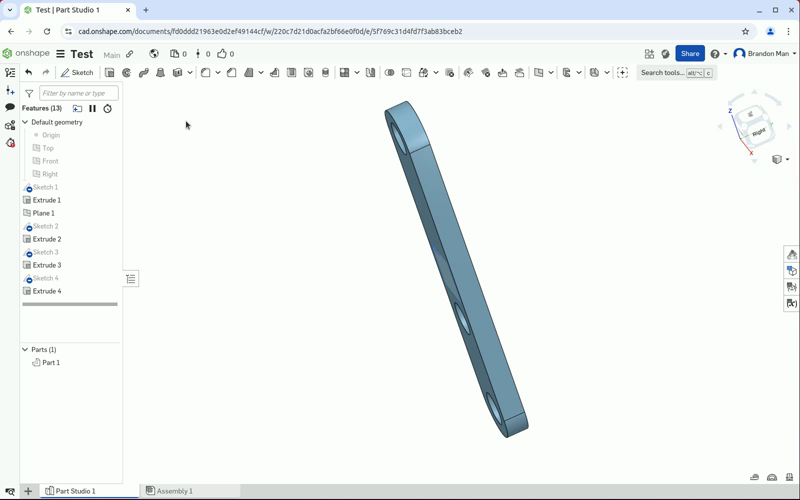
key(down, 2)
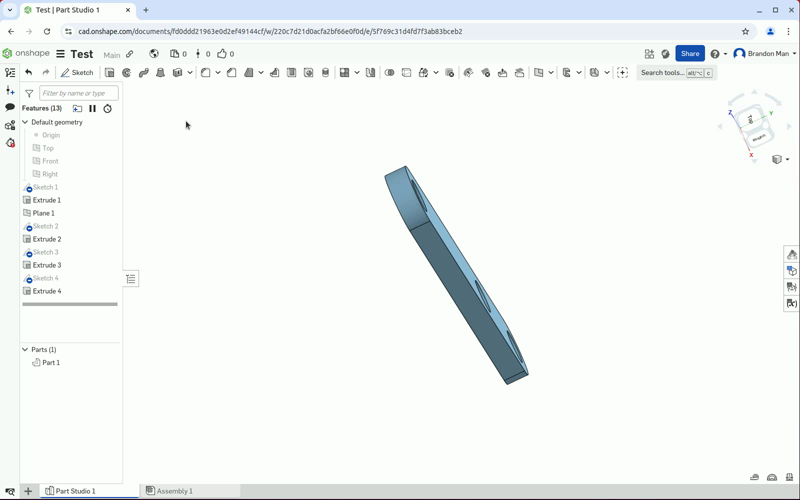
key(up, 2)
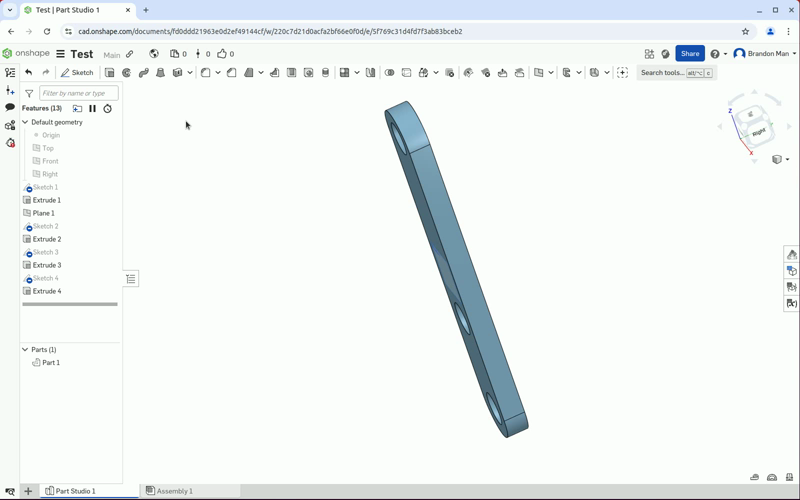
key(right, 2)
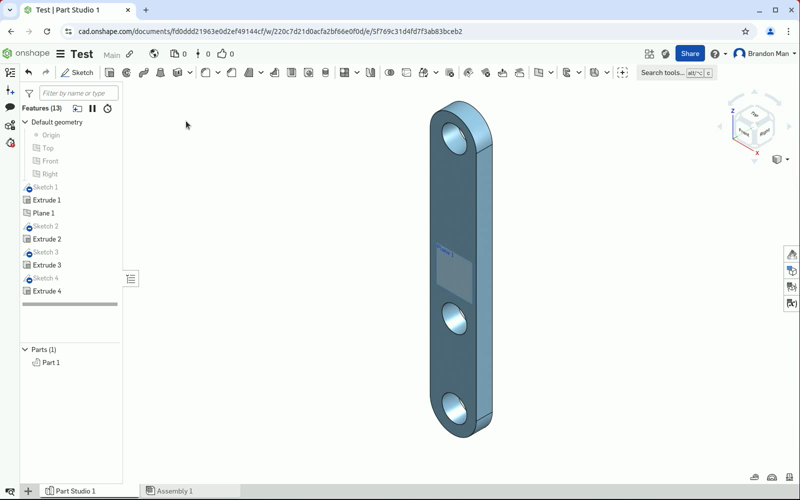
mouse_move(73, 189)
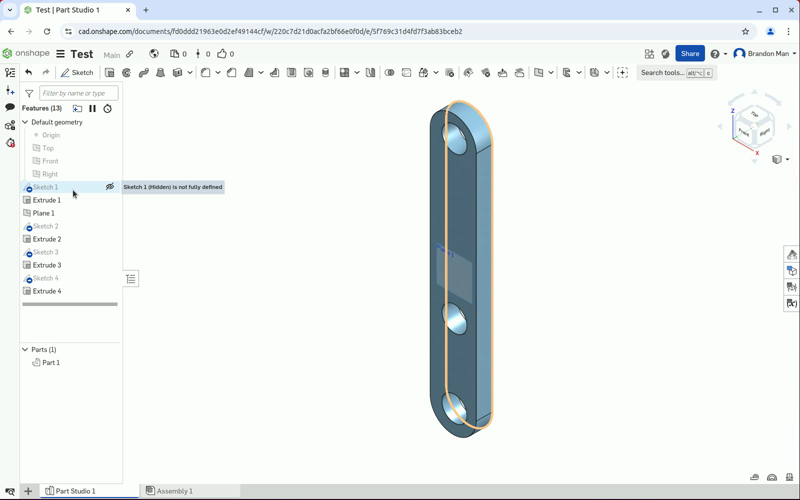
click(73, 189)